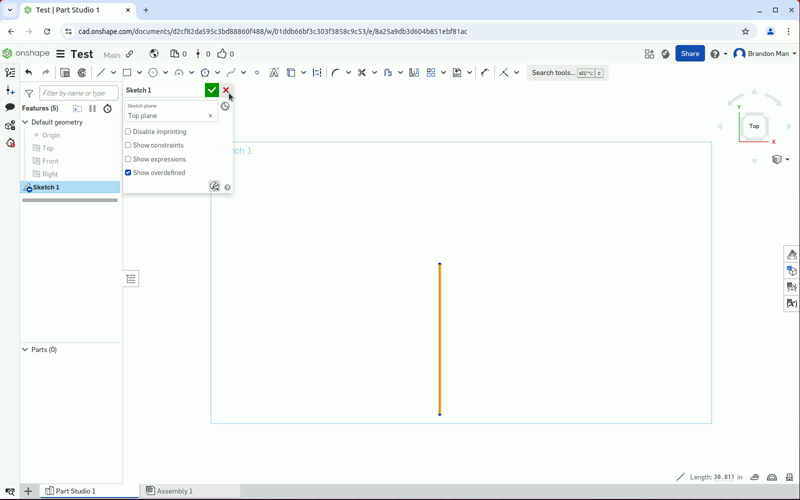
key(shift+h)
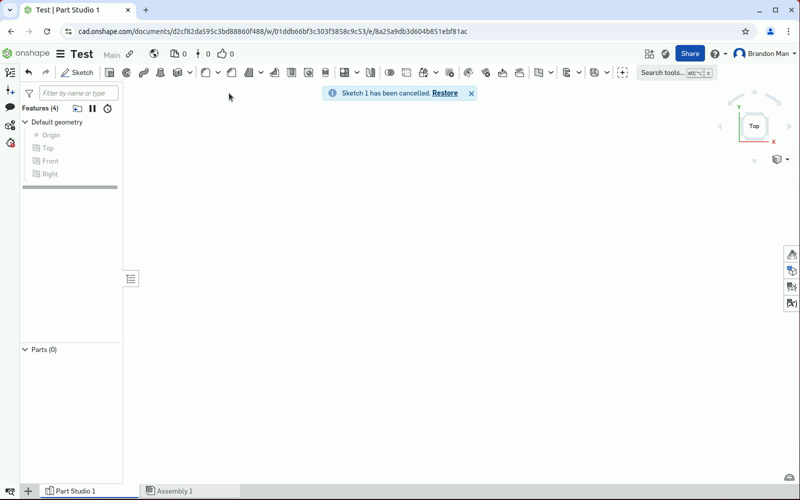
mouse_move(73, 352)
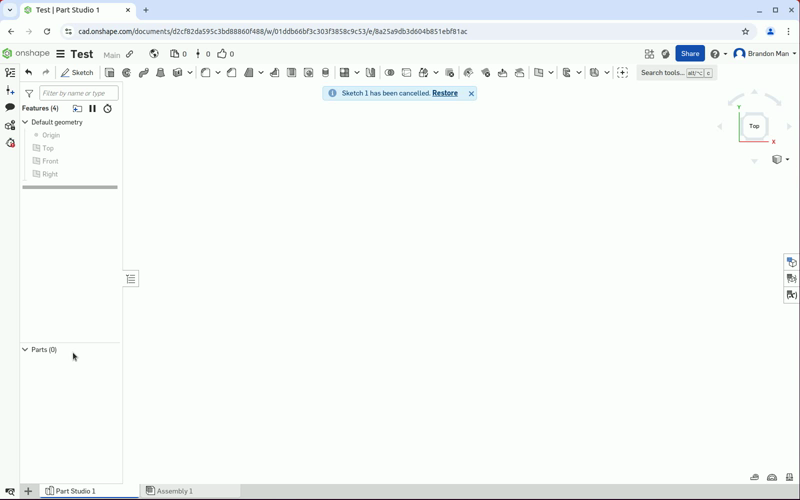
key(y)
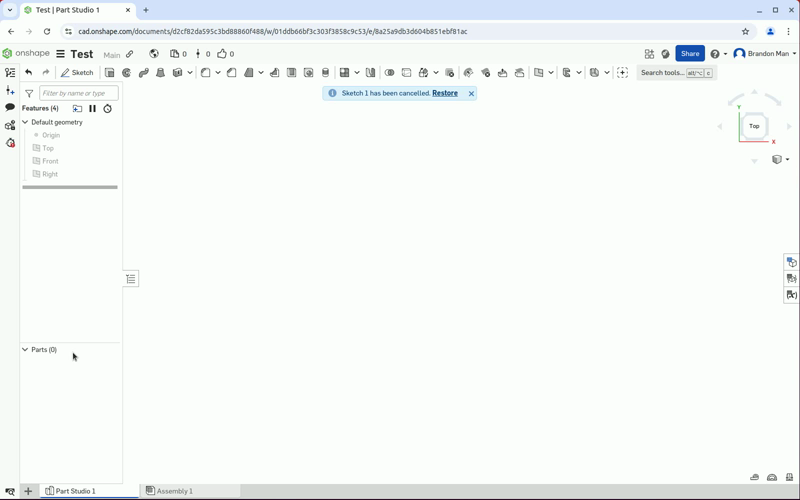
key(shift+p)
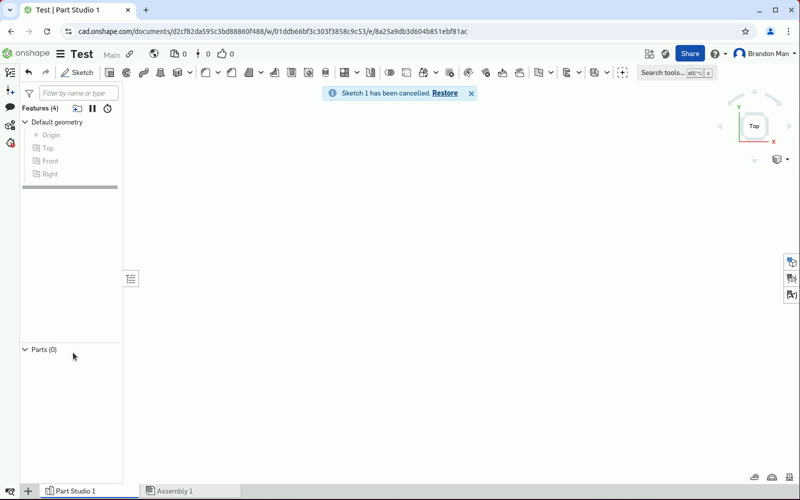
key(space)
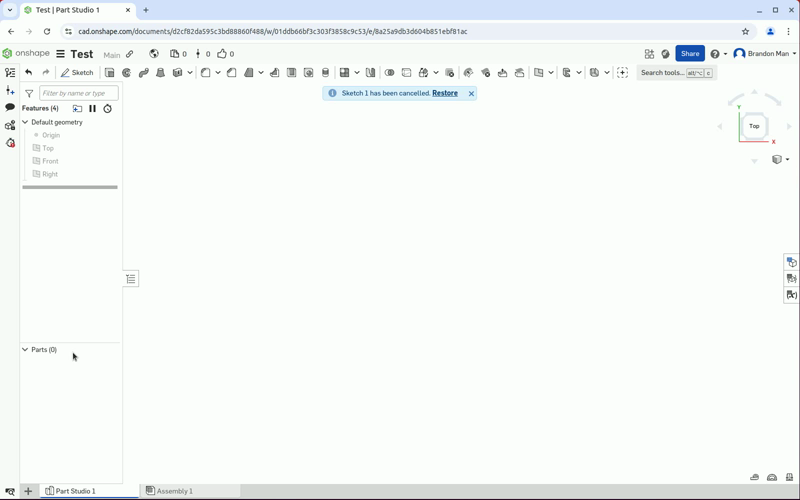
key_down(shift)
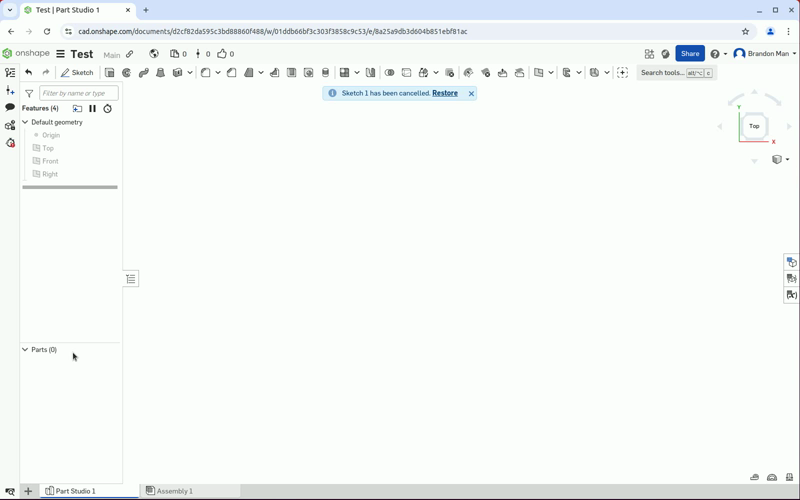
key(up)
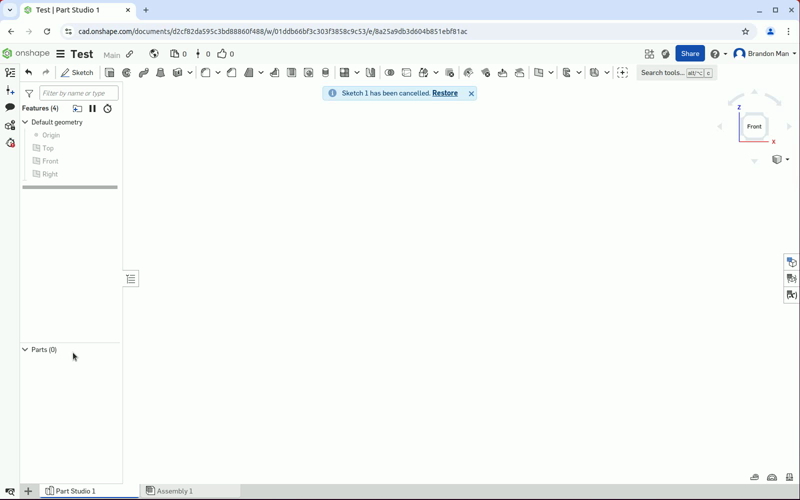
key_up(shift)
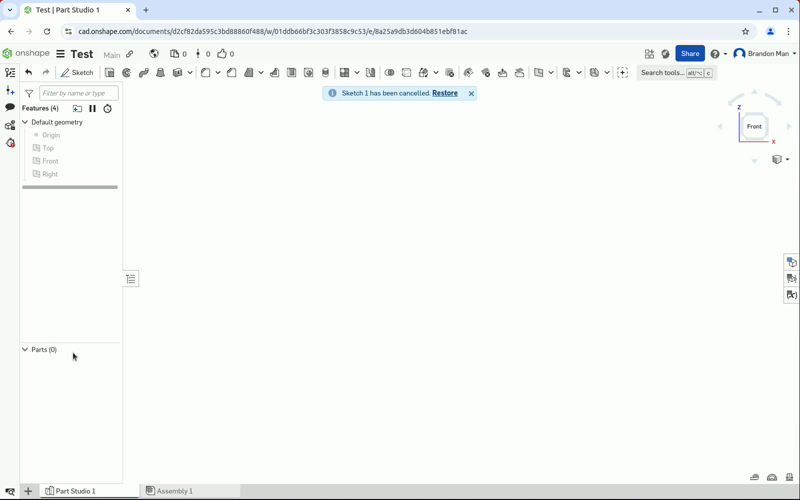
mouse_move(73, 352)
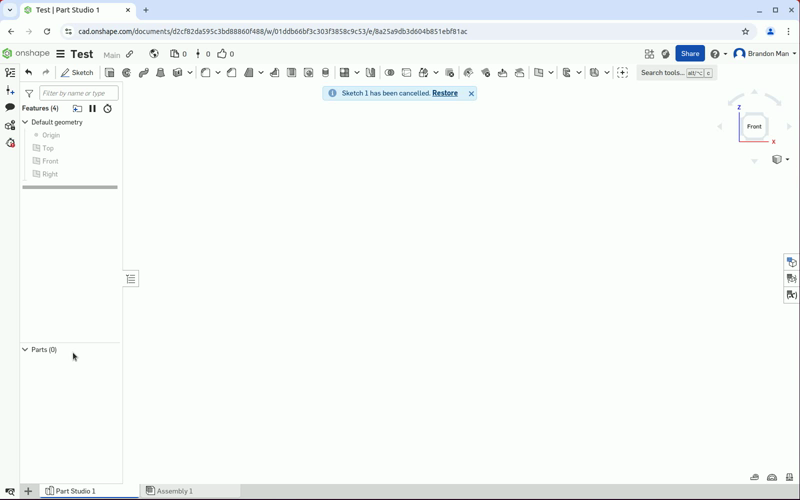
key(shift+y)
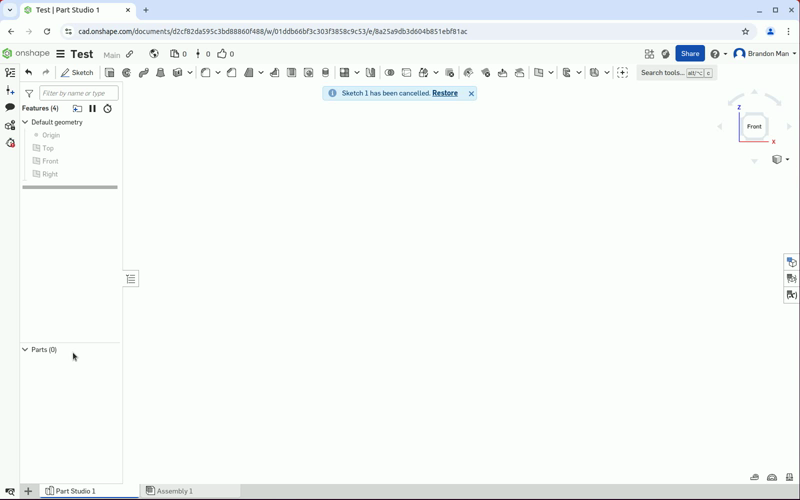
key(shift+s)
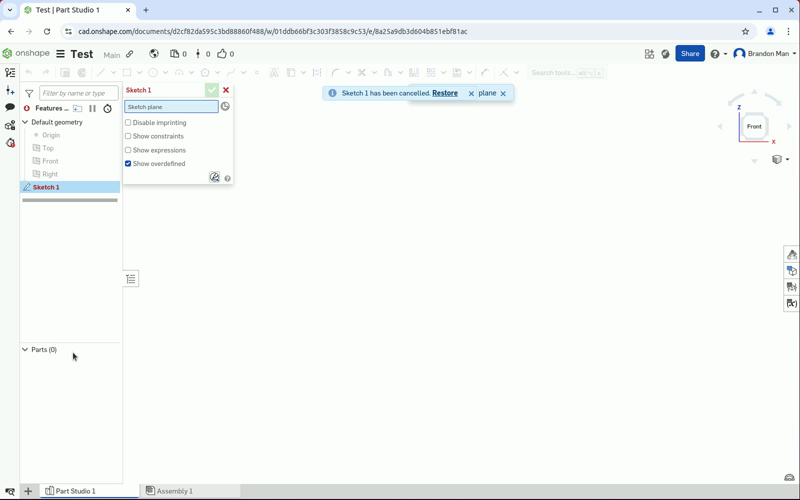
mouse_move(73, 163)
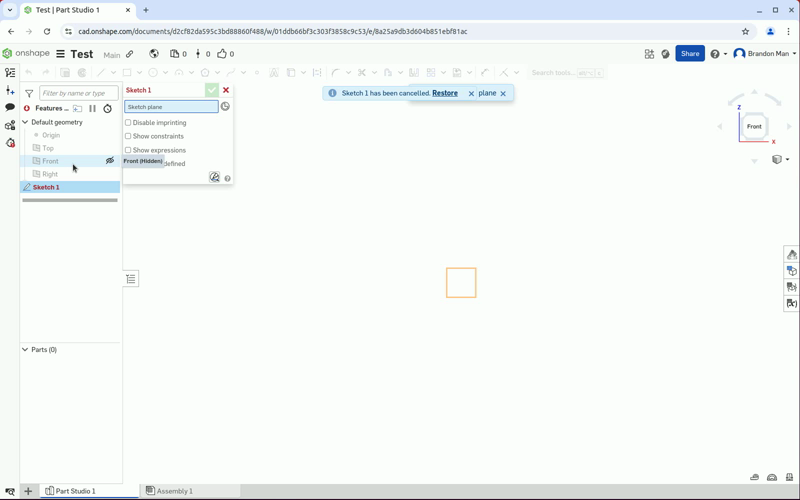
click(73, 163)
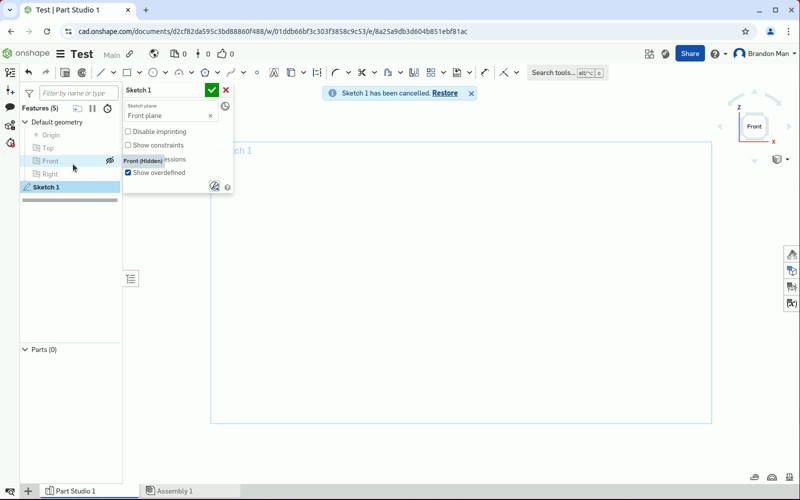
mouse_move(73, 352)
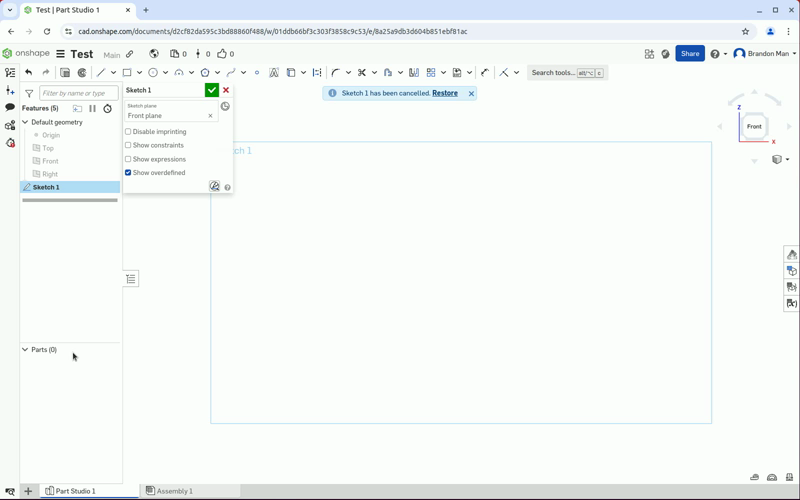
key(y)
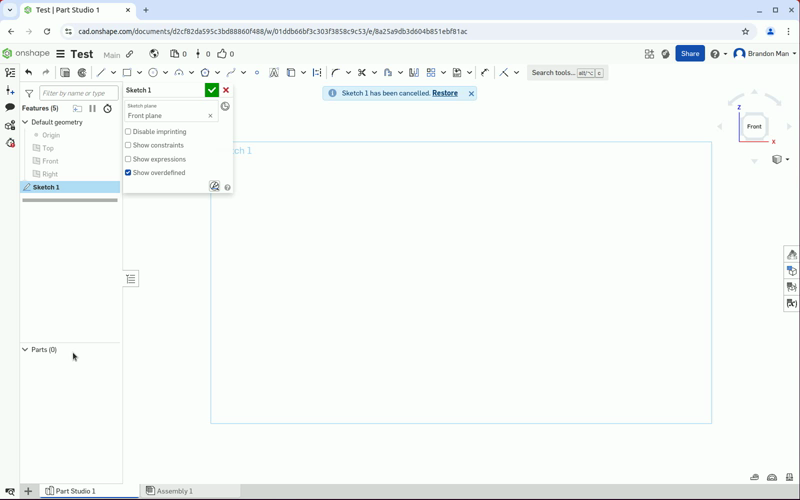
key(l)
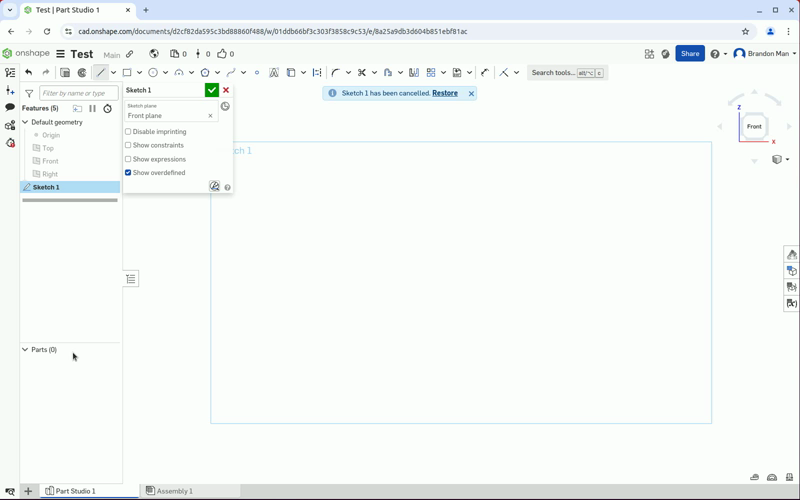
key_down(shift)
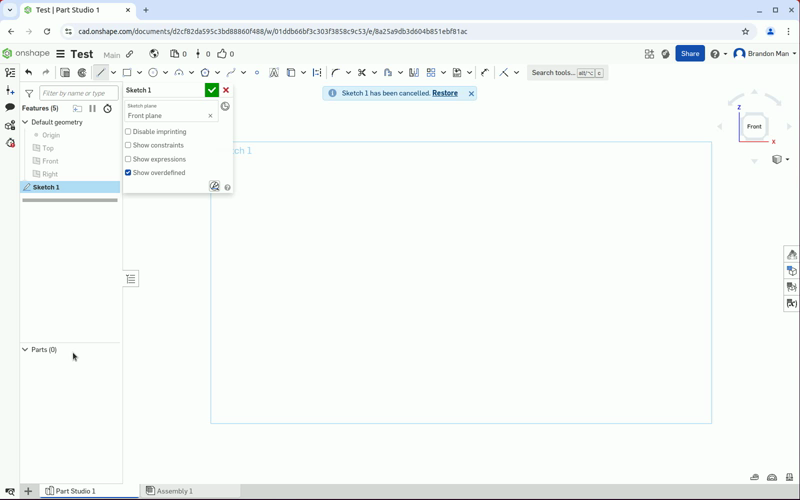
mouse_move(416, 282)
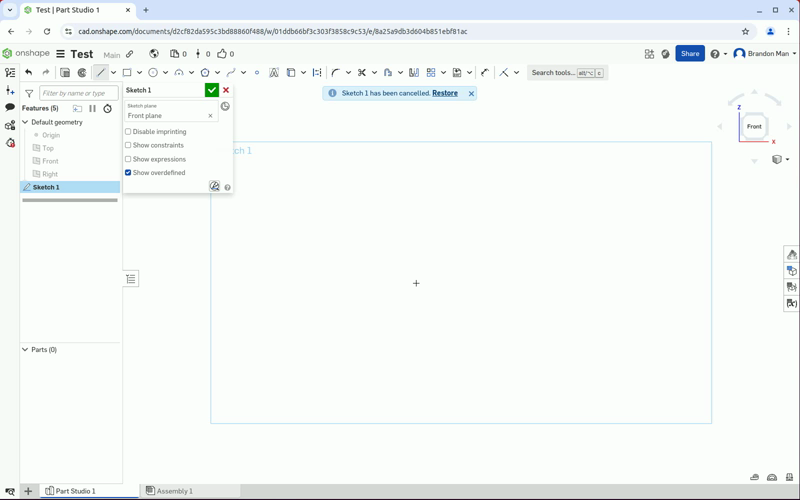
click(416, 282)
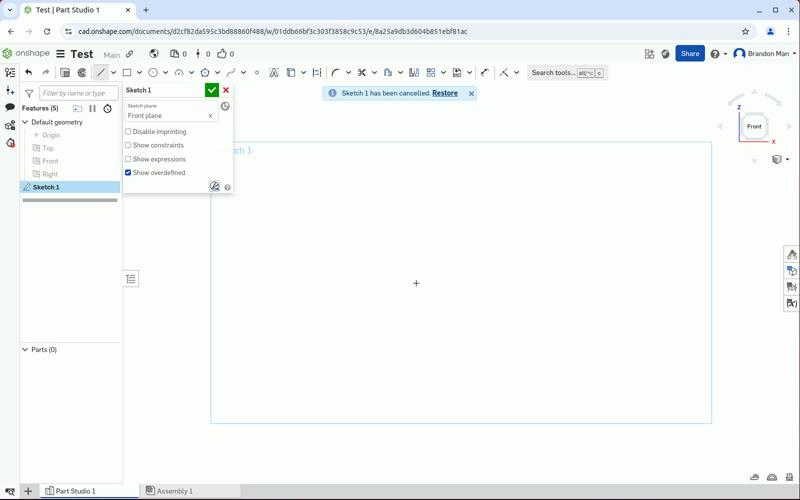
key_up(shift)
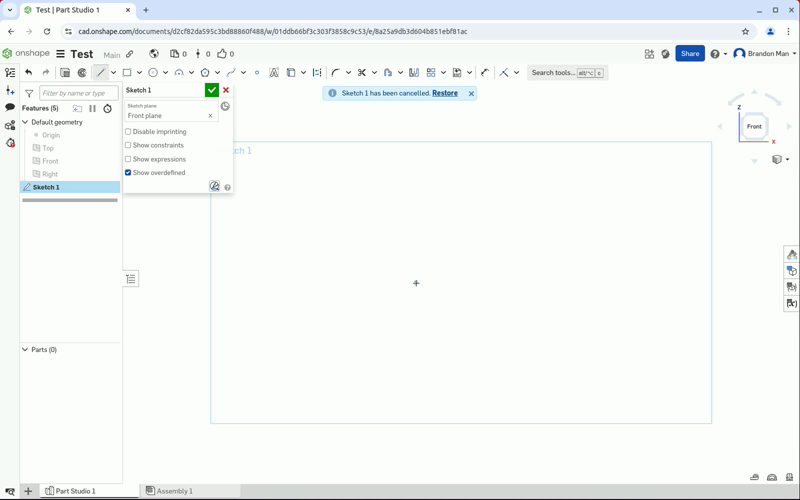
key_down(shift)
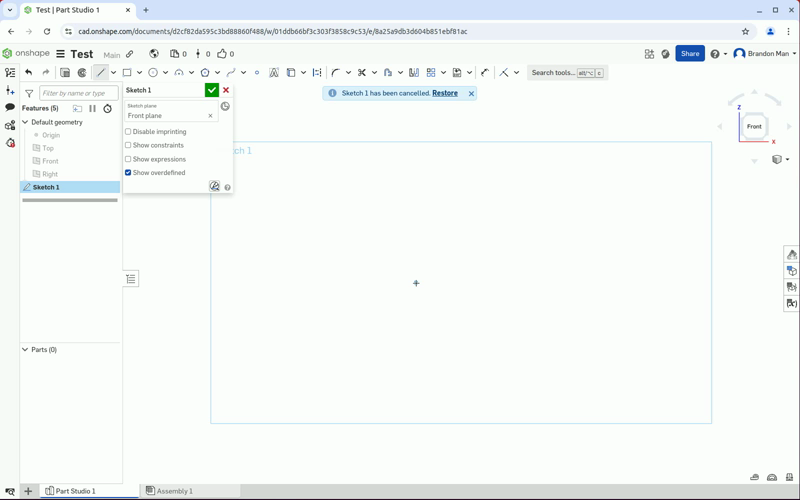
mouse_move(446, 282)
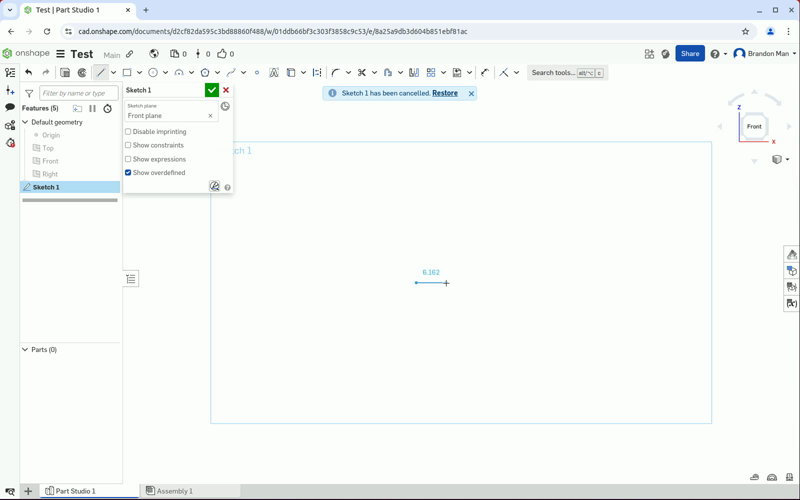
mouse_move(438, 321)
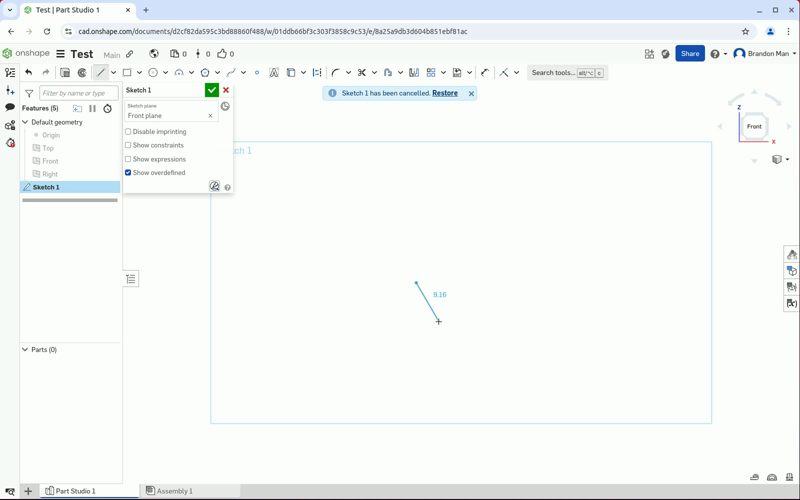
click(438, 321)
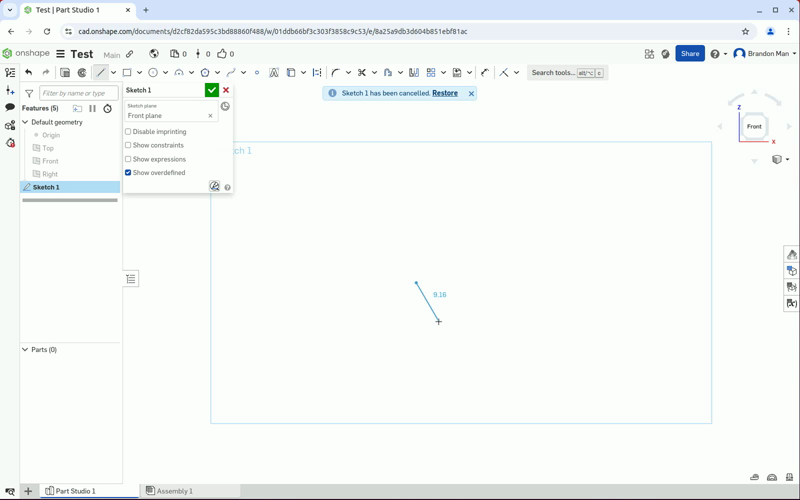
key_up(shift)
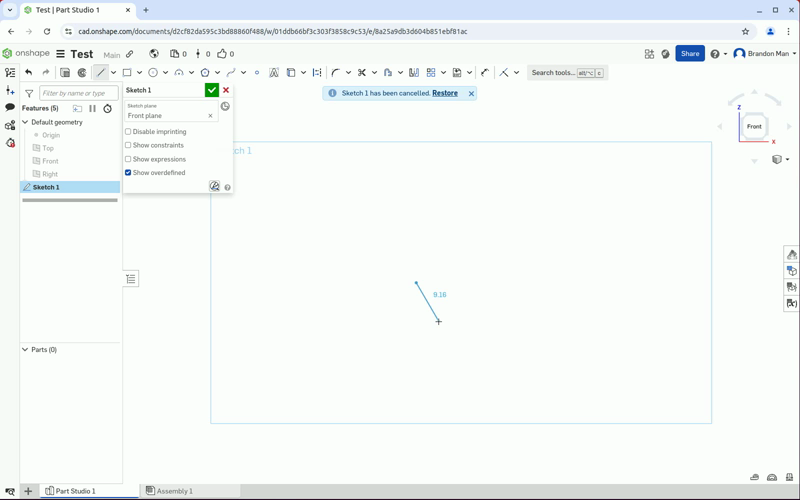
key_down(shift)
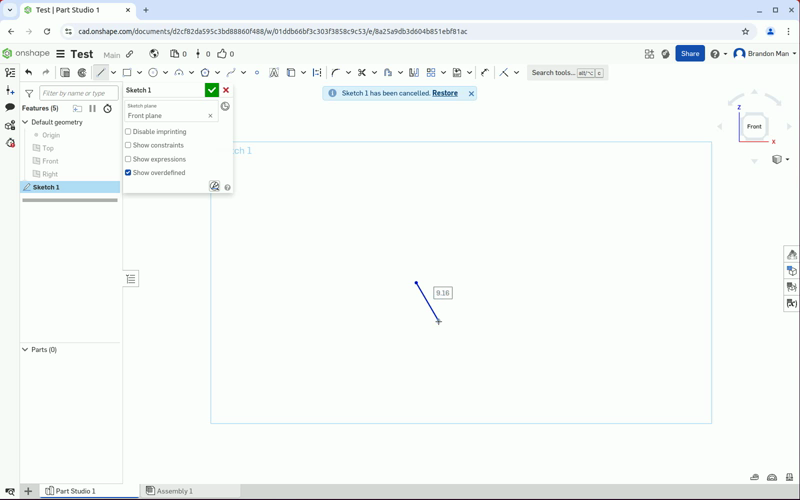
mouse_move(468, 321)
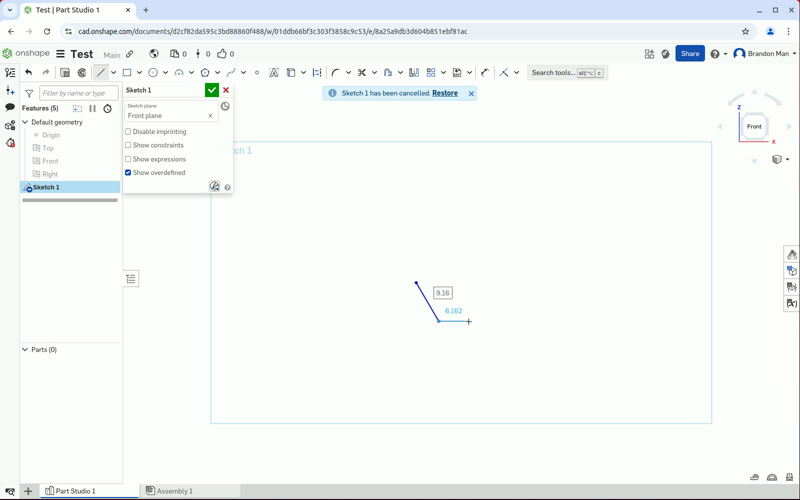
mouse_move(483, 321)
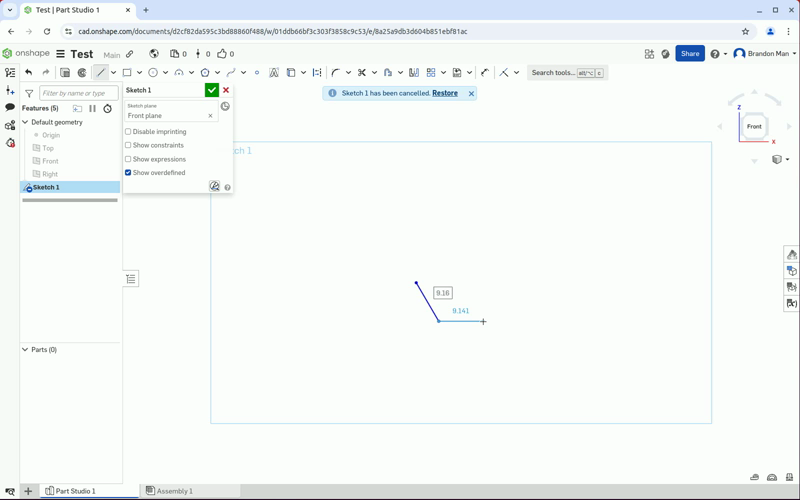
click(483, 321)
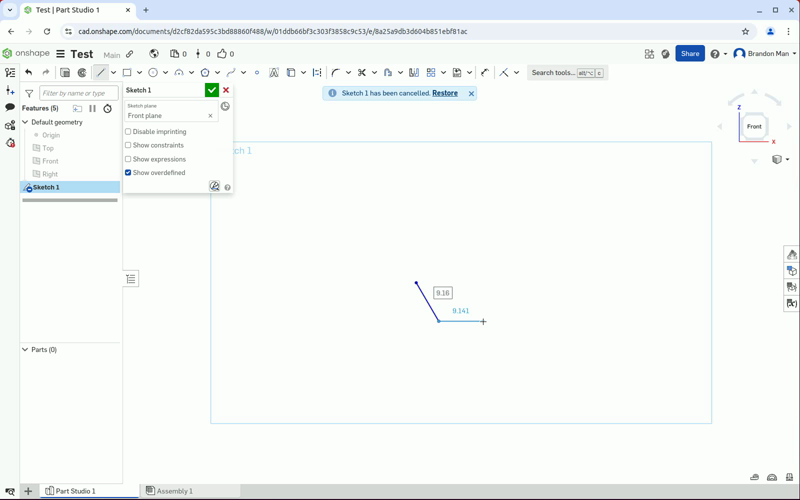
key_up(shift)
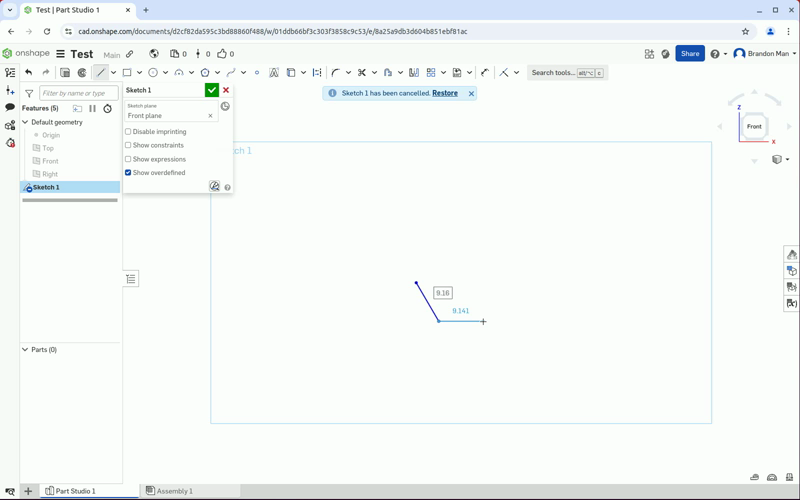
key_down(shift)
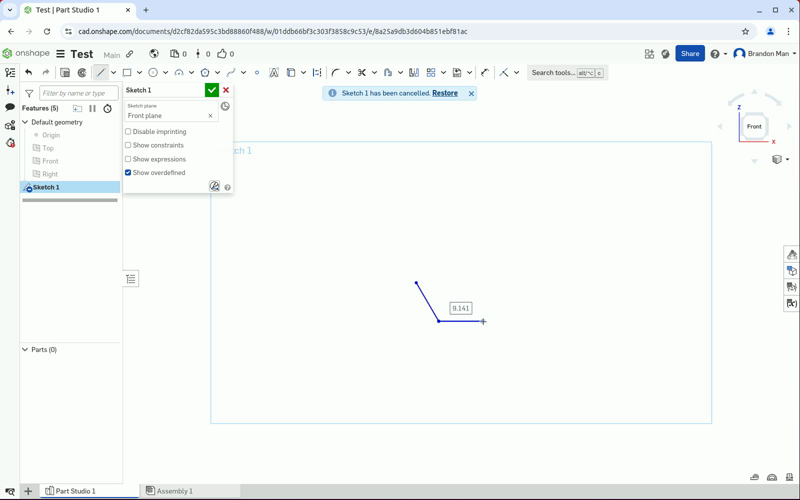
mouse_move(513, 321)
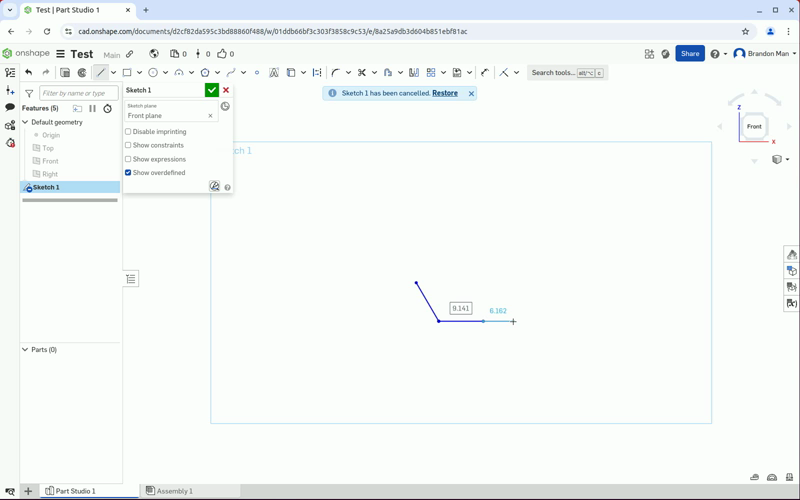
mouse_move(505, 282)
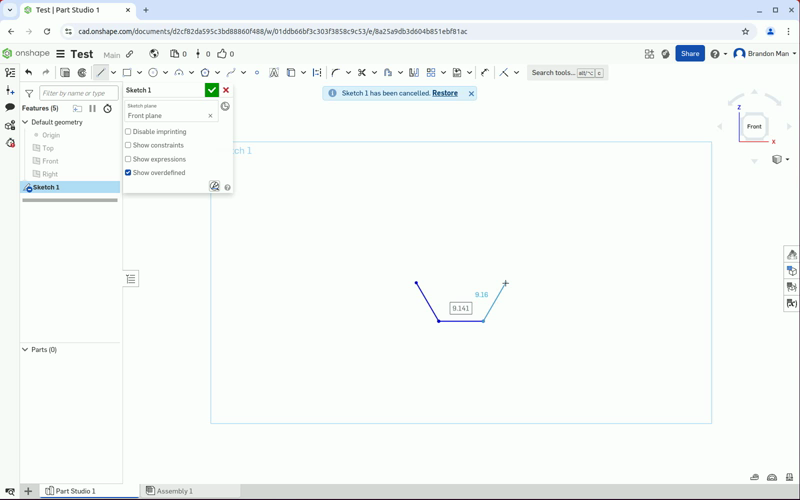
click(505, 282)
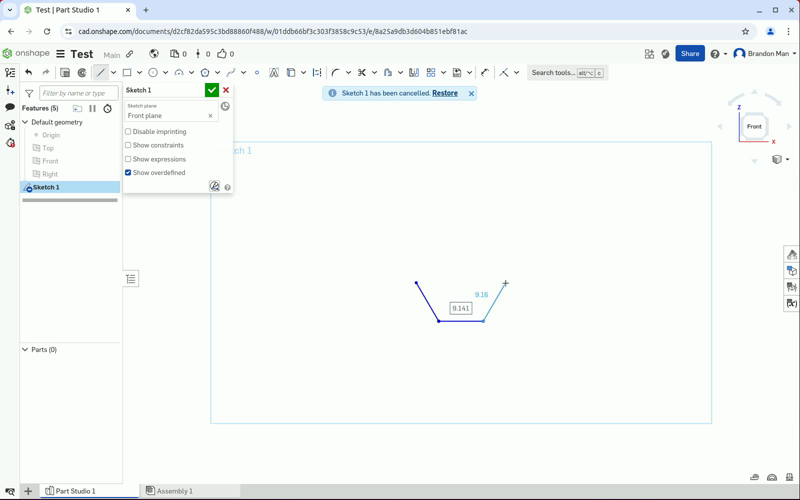
key_up(shift)
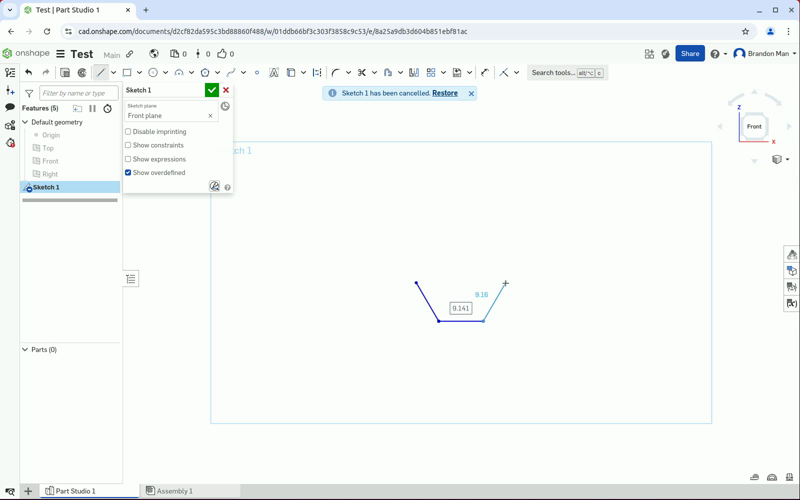
key_down(shift)
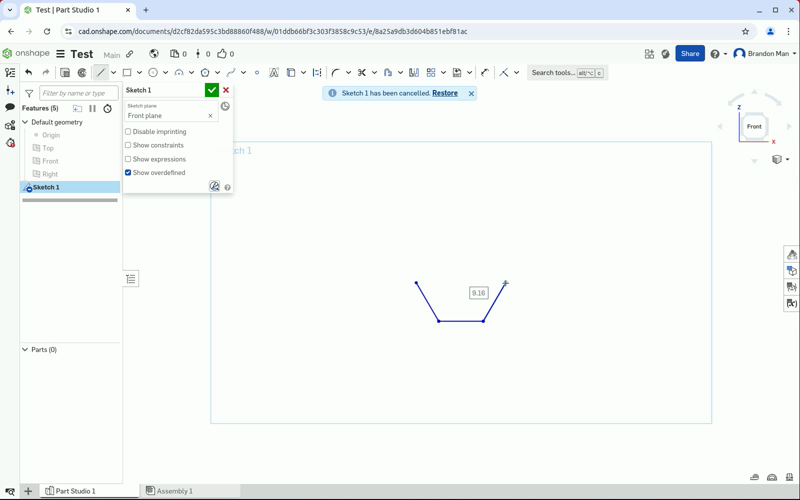
mouse_move(535, 282)
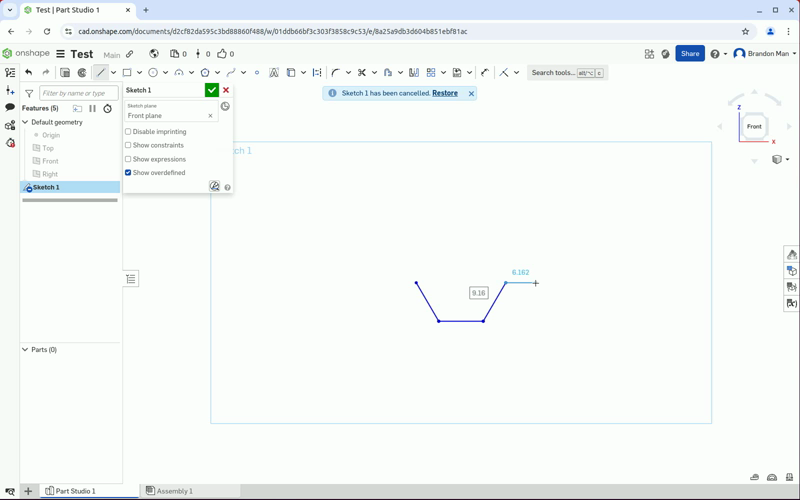
mouse_move(483, 244)
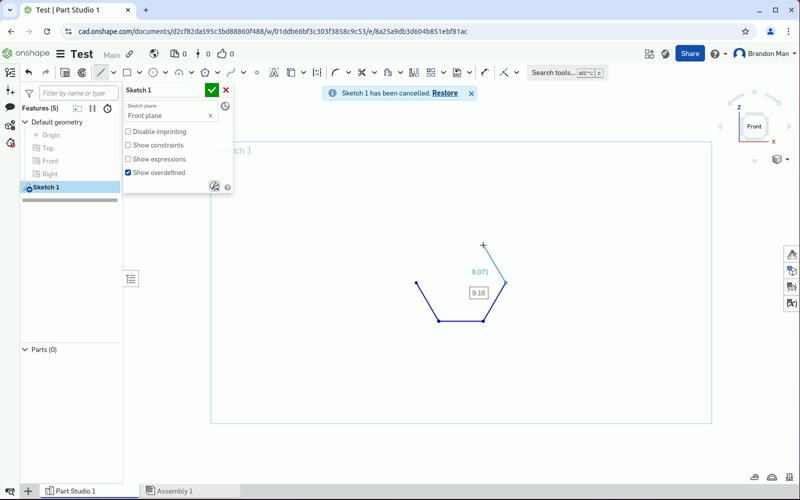
click(483, 244)
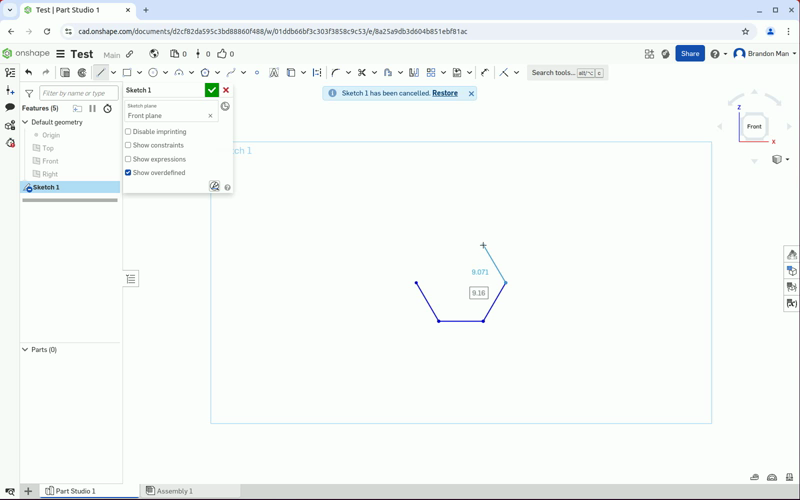
key_up(shift)
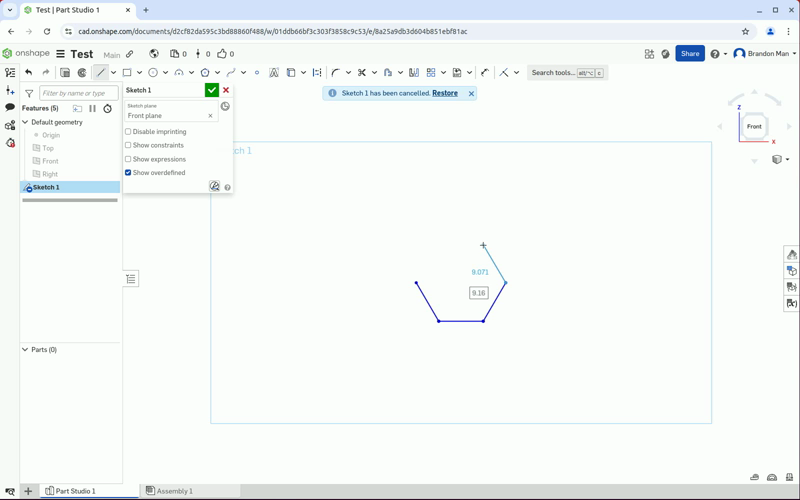
key_down(shift)
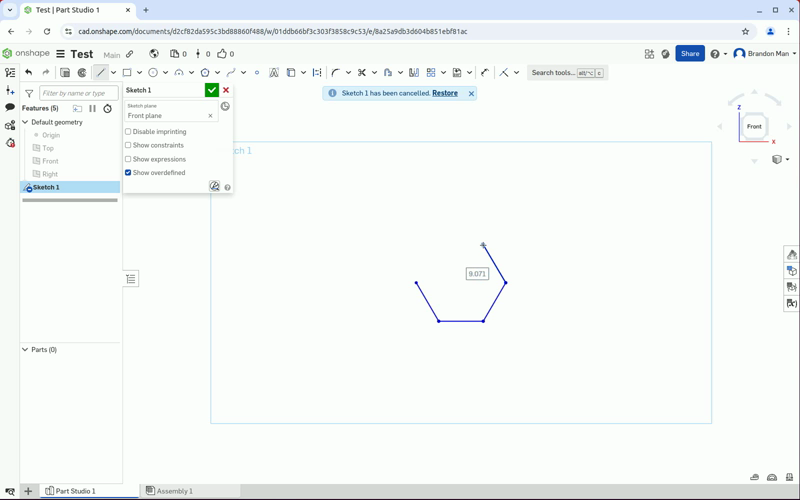
mouse_move(513, 244)
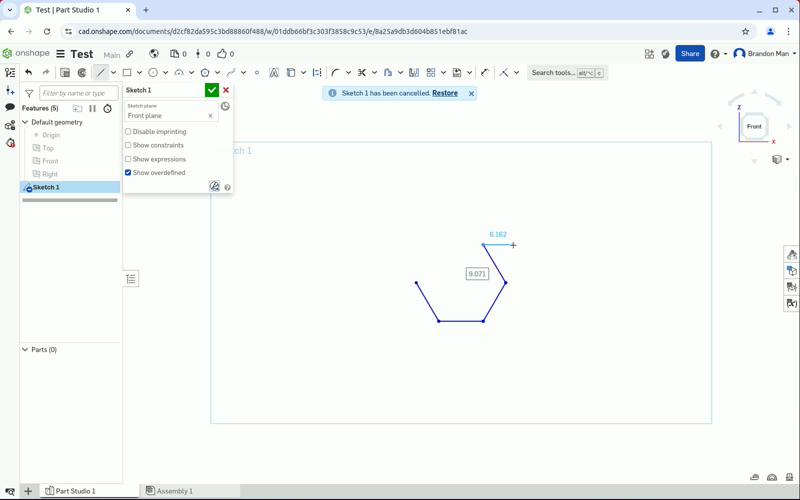
mouse_move(438, 244)
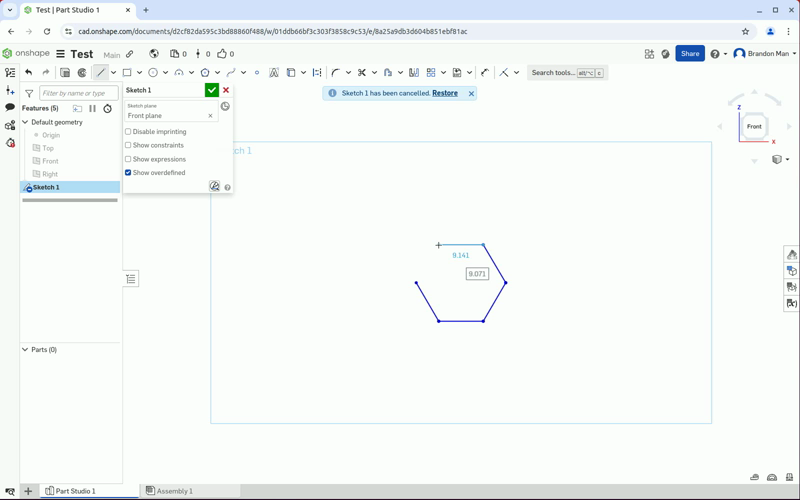
click(438, 244)
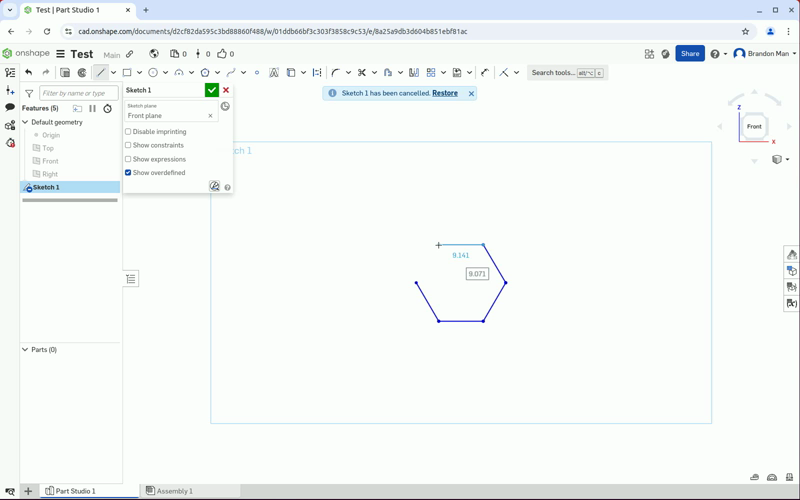
key_up(shift)
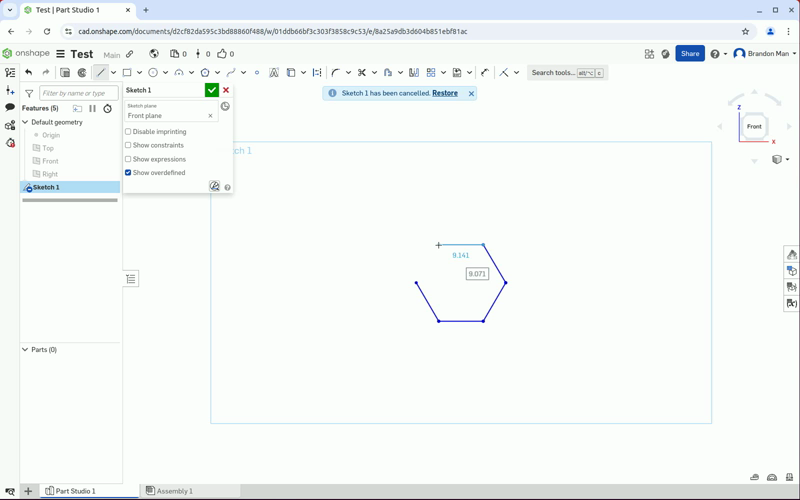
mouse_move(468, 244)
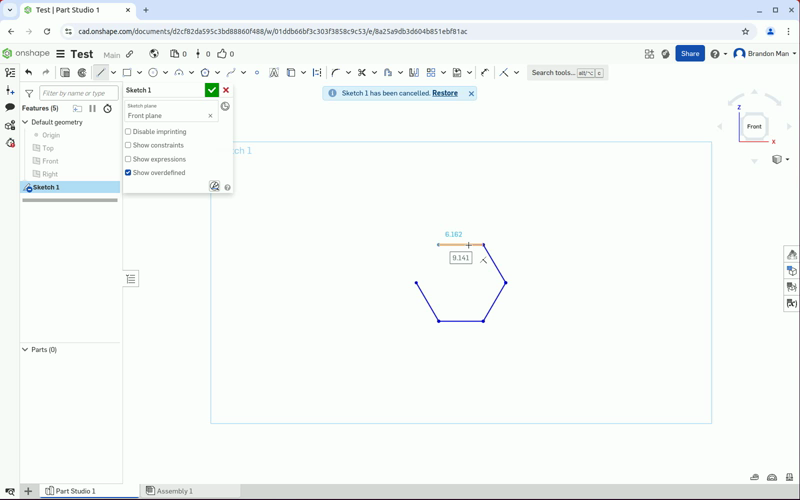
key_down(shift)
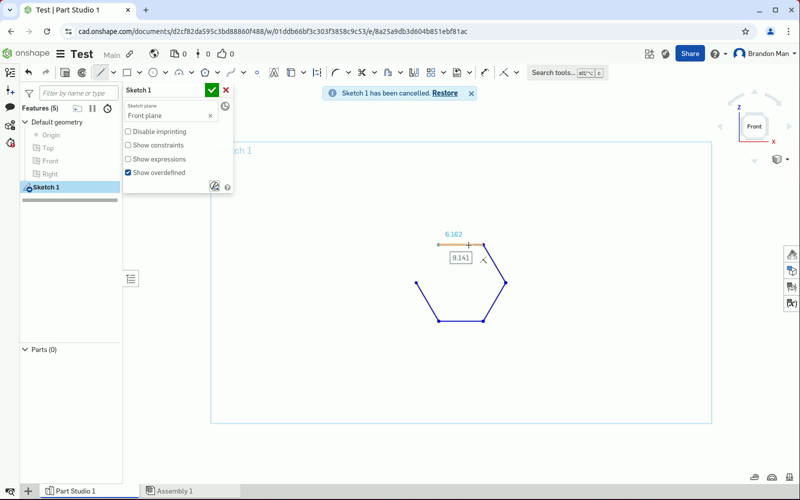
mouse_move(416, 282)
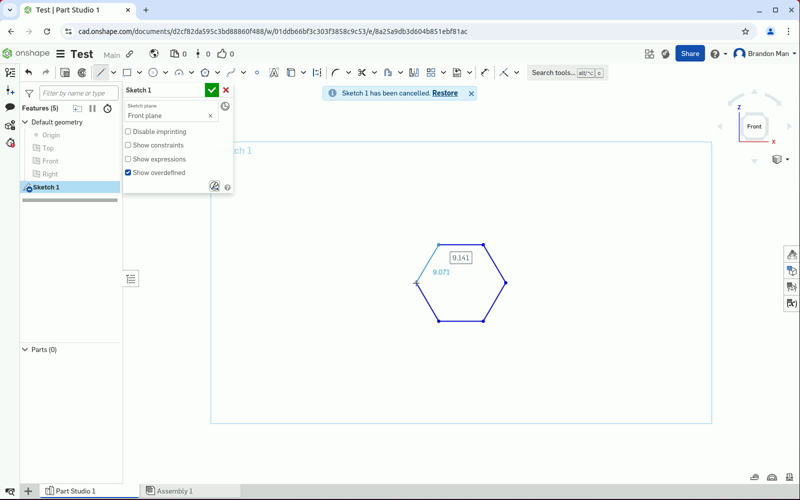
key_up(shift)
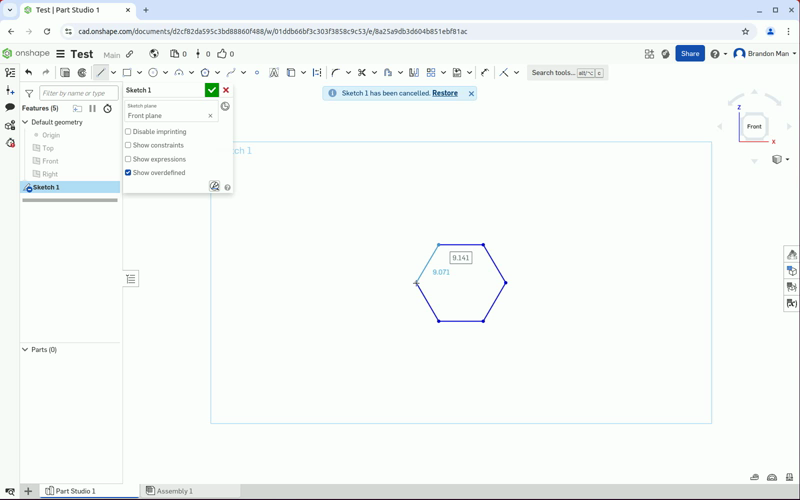
click(416, 282)
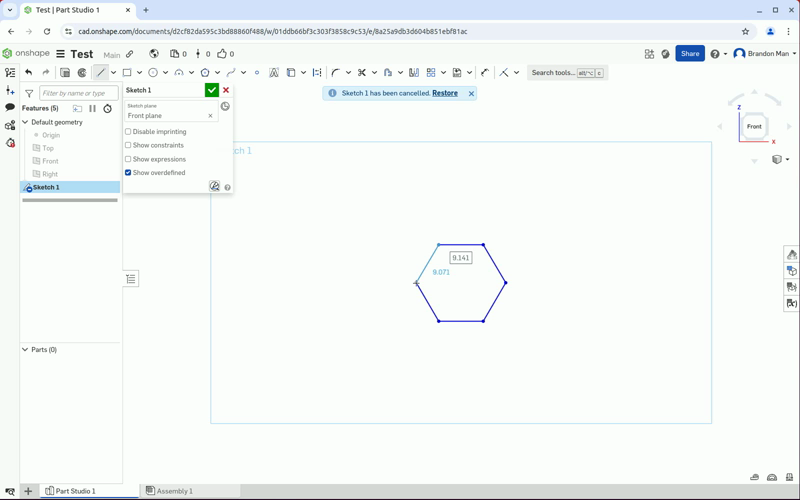
key(esc)
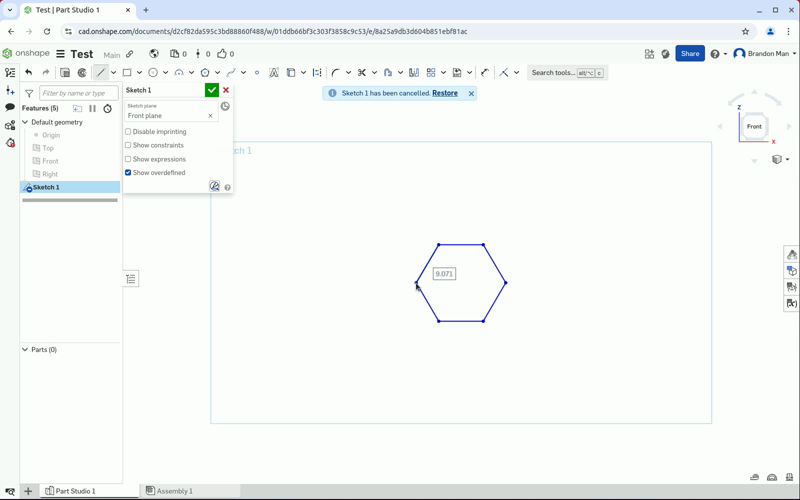
key(l)
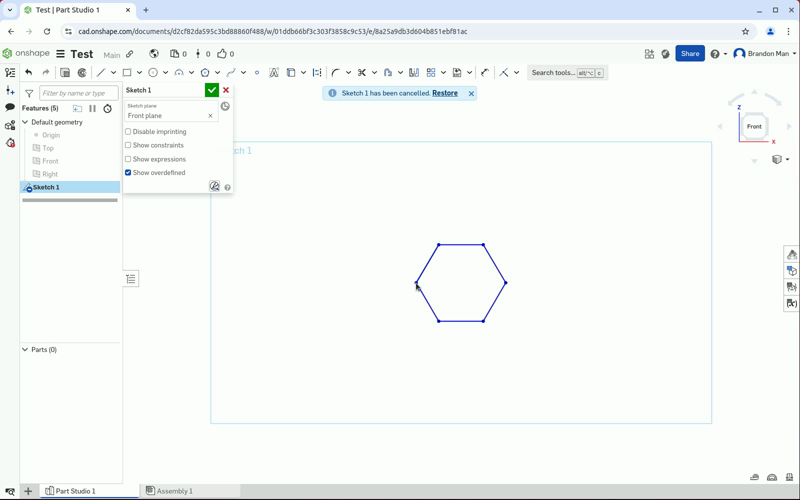
key_down(shift)
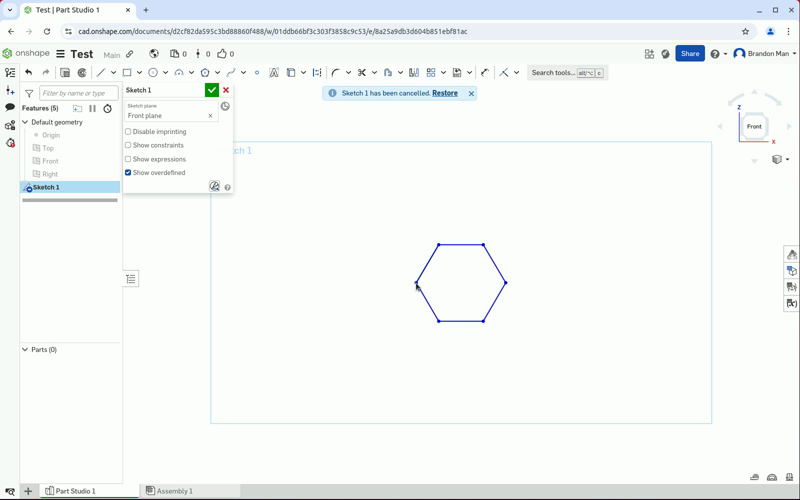
mouse_move(423, 282)
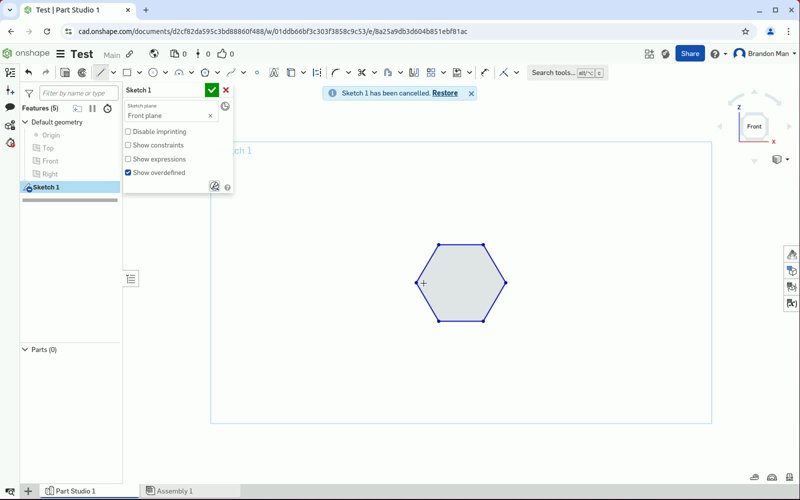
click(423, 282)
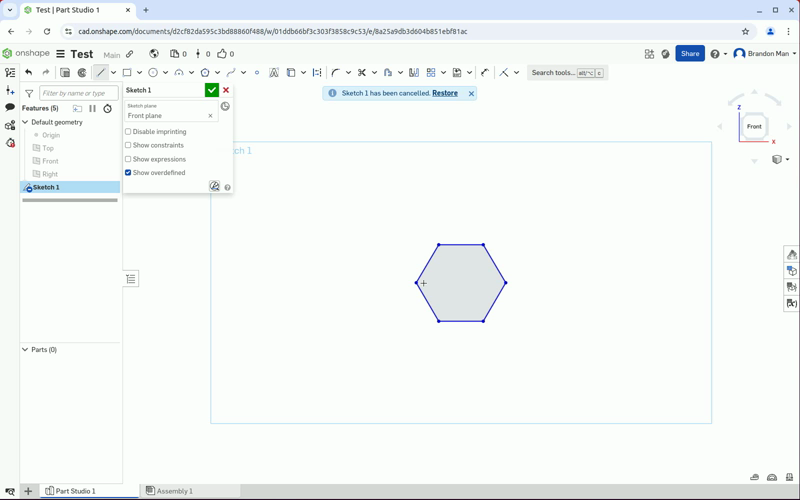
key_up(shift)
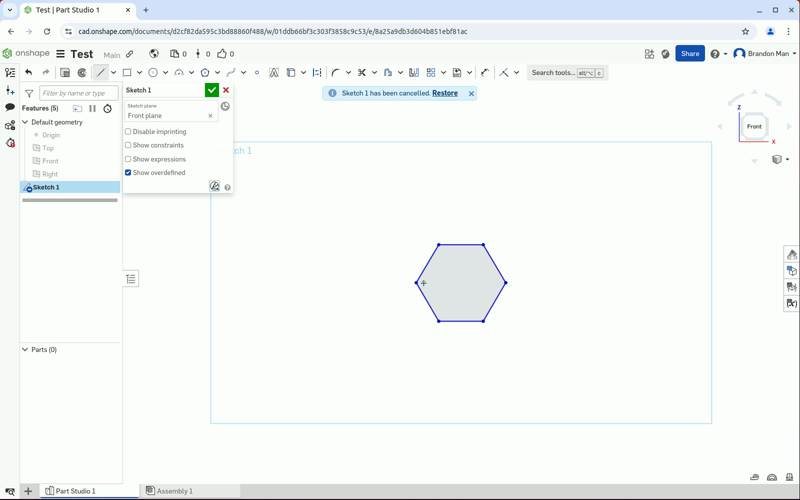
key_down(shift)
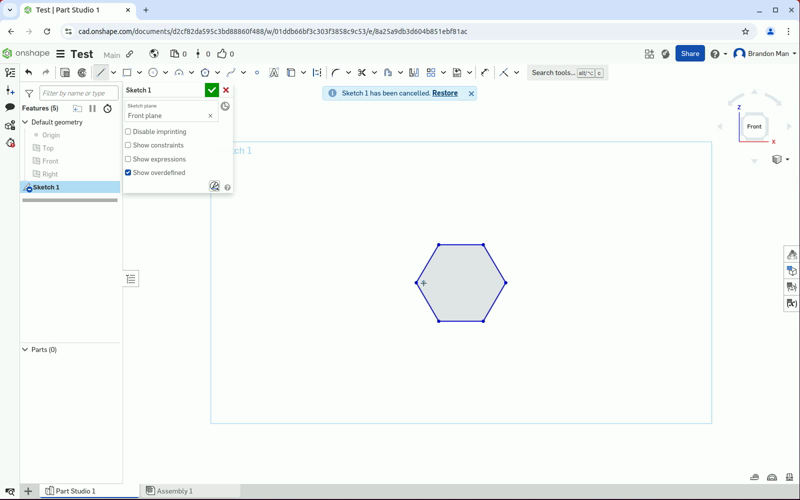
mouse_move(453, 282)
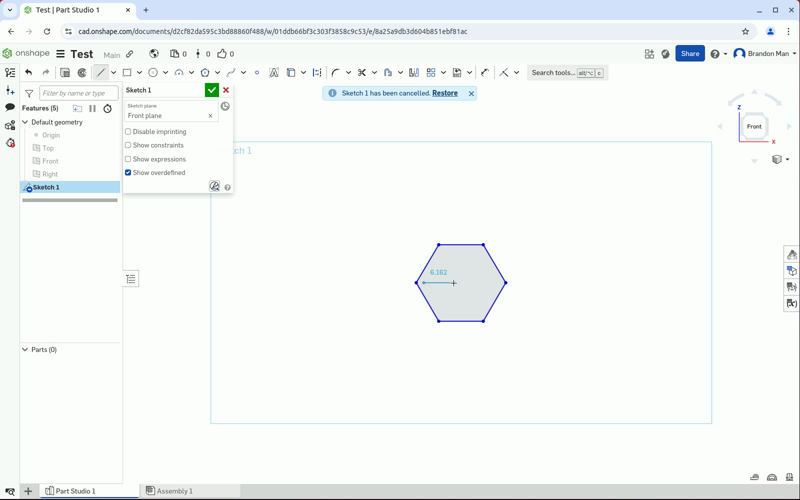
mouse_move(442, 315)
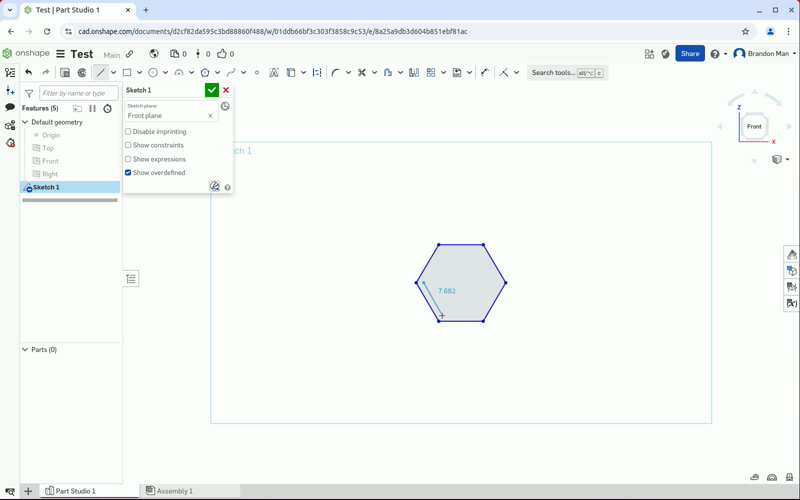
click(442, 315)
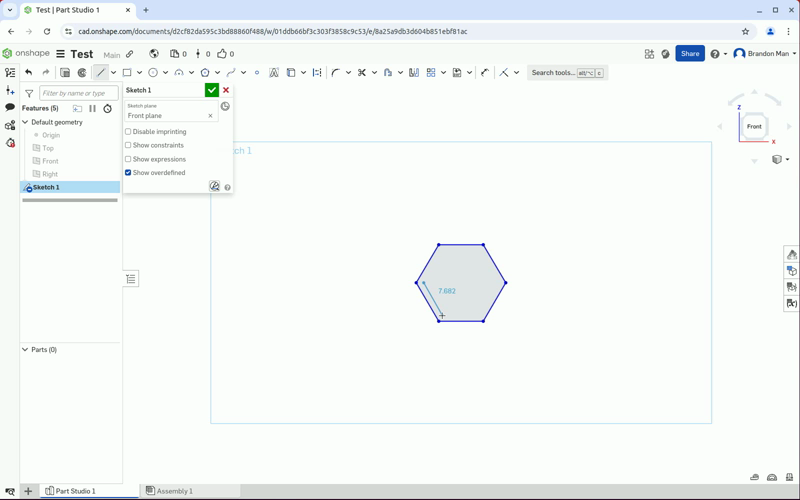
key_up(shift)
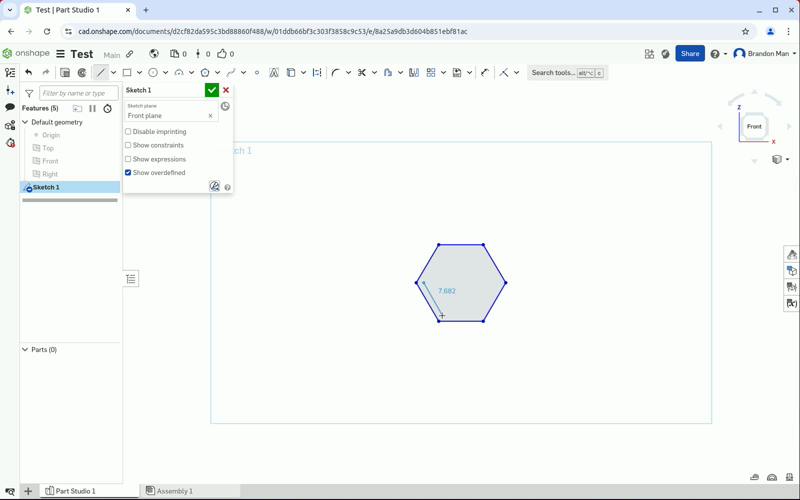
key_down(shift)
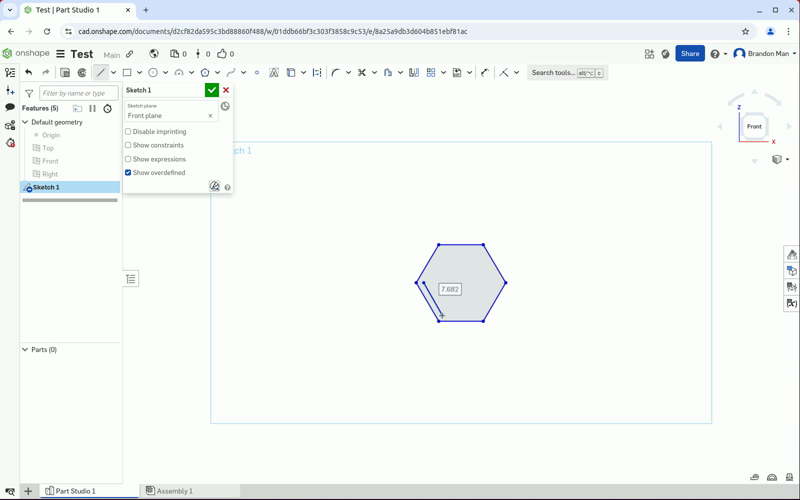
mouse_move(472, 315)
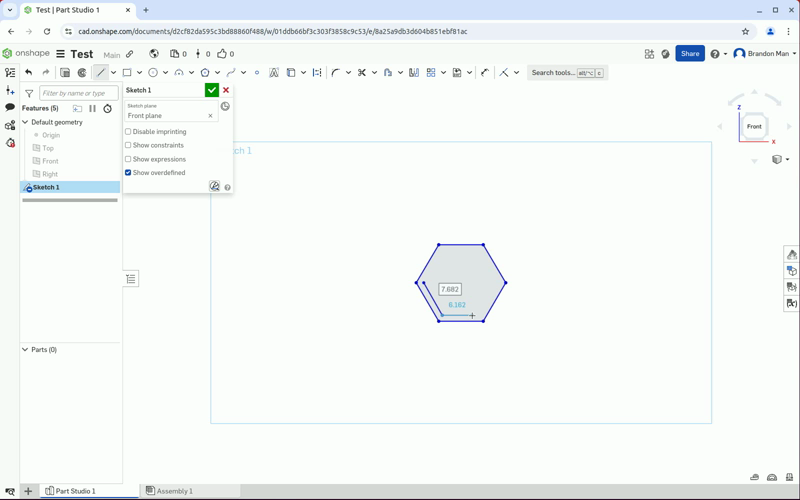
mouse_move(479, 315)
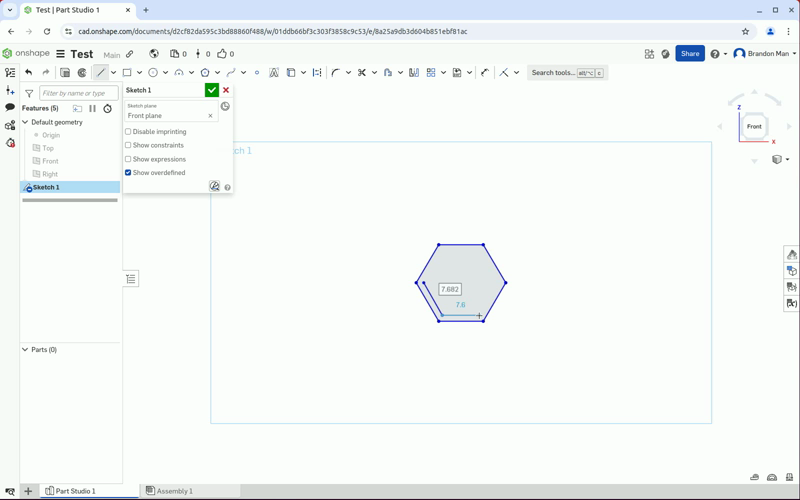
click(479, 315)
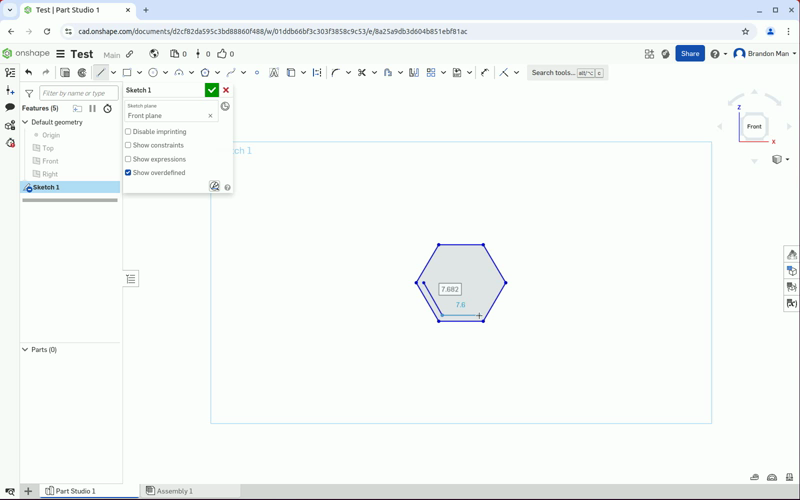
key_up(shift)
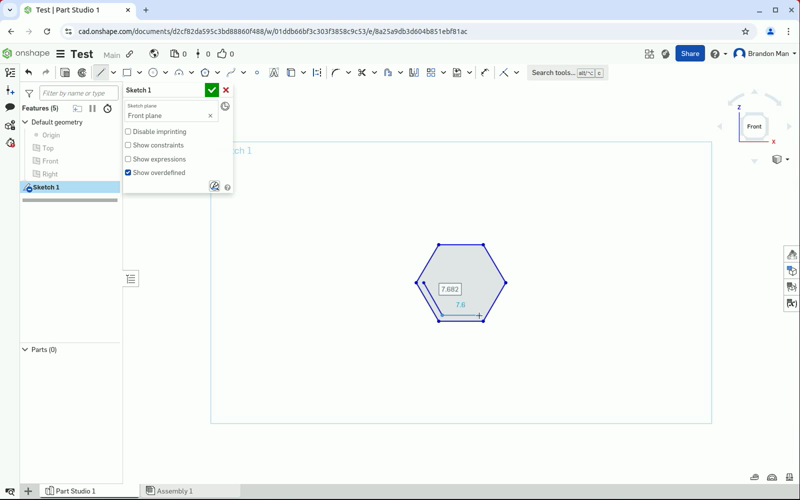
key_down(shift)
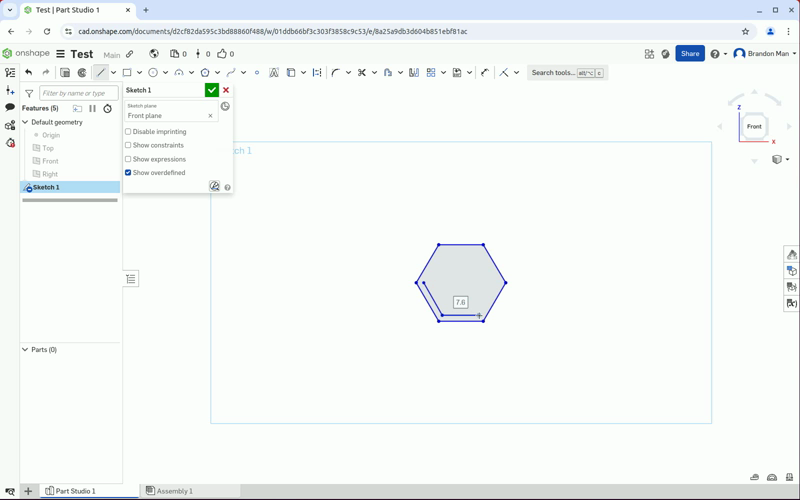
mouse_move(509, 315)
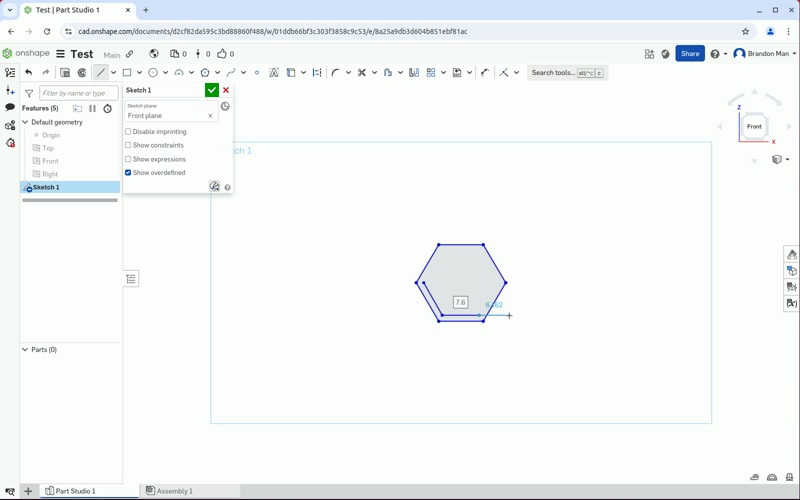
mouse_move(498, 282)
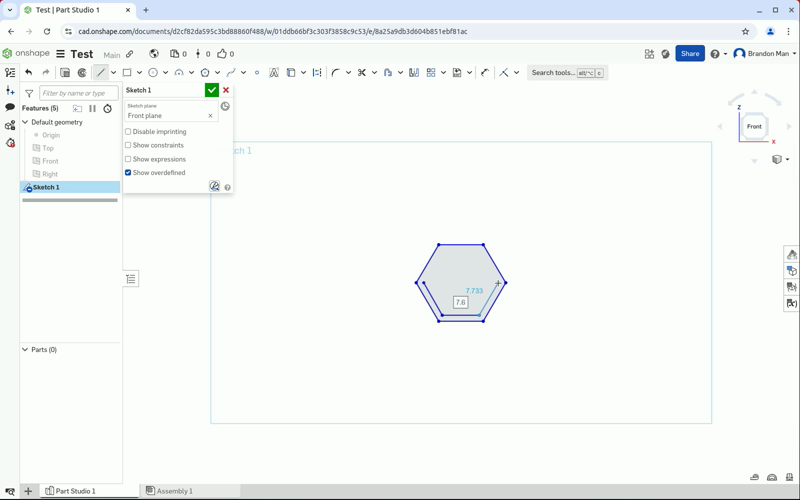
click(498, 282)
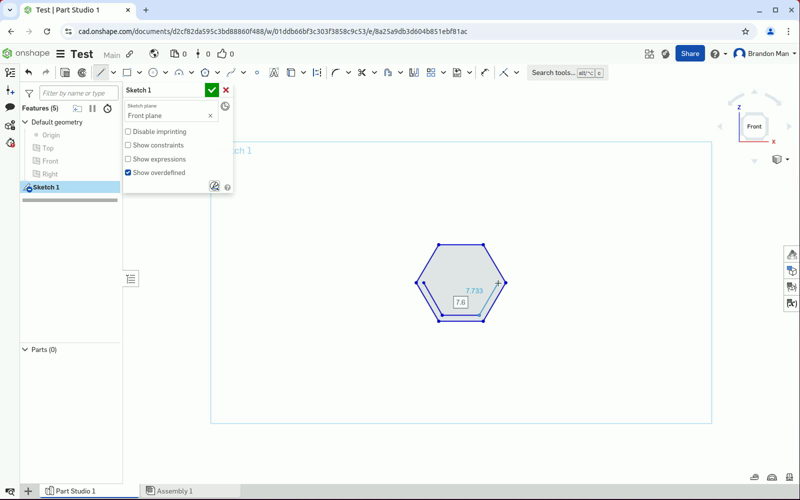
key_up(shift)
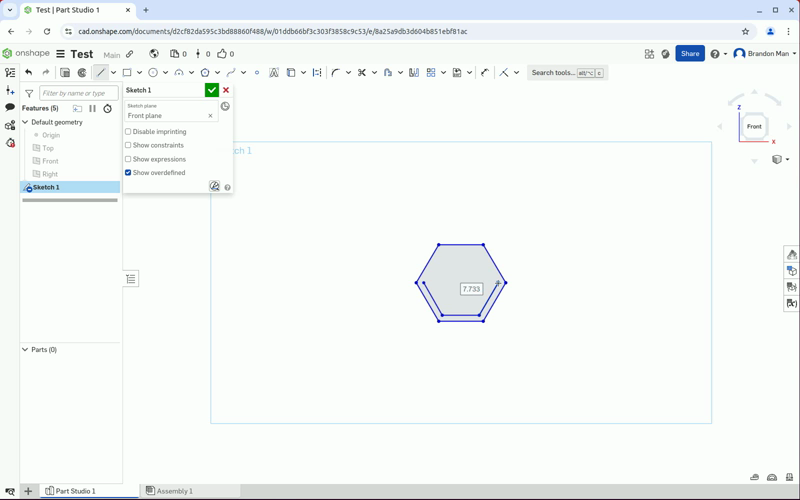
key_down(shift)
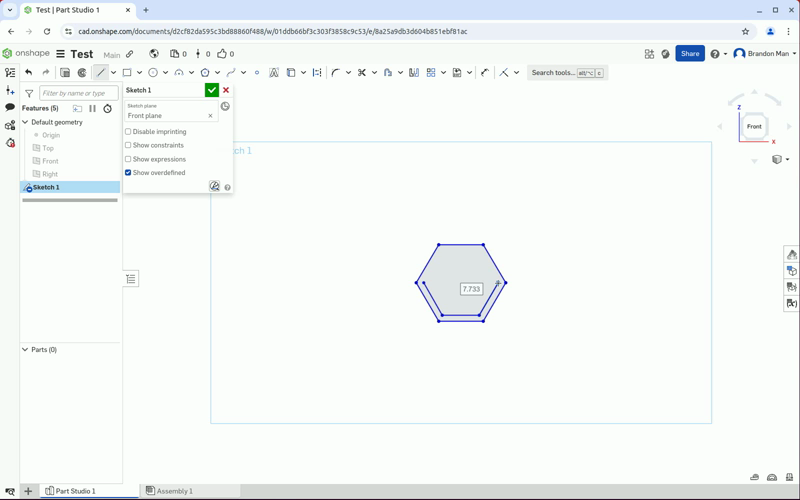
mouse_move(528, 282)
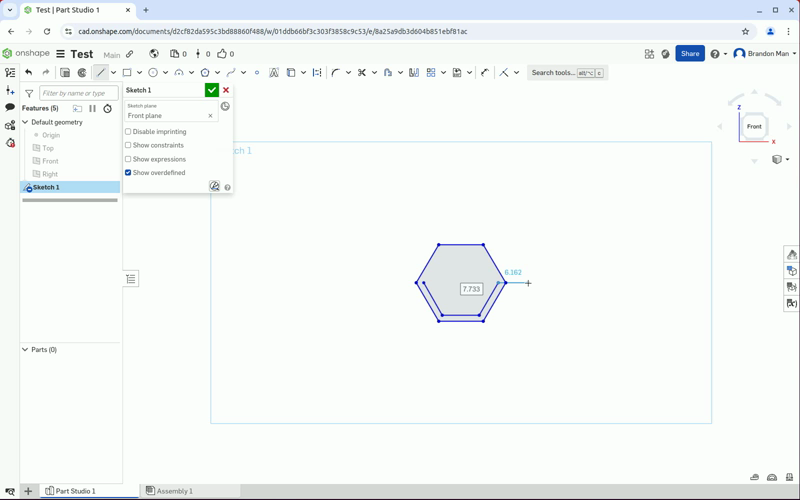
mouse_move(479, 250)
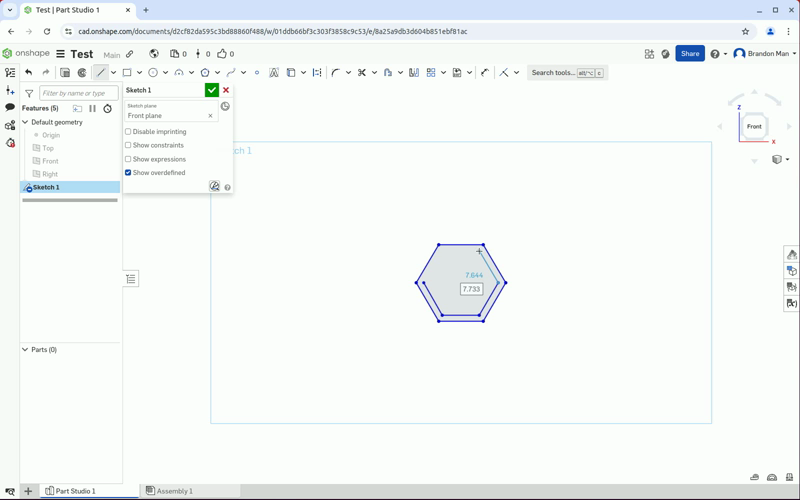
click(479, 250)
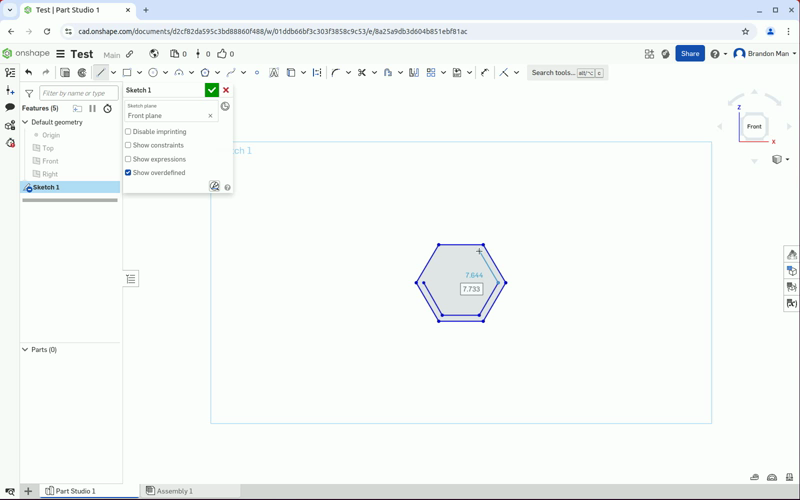
key_up(shift)
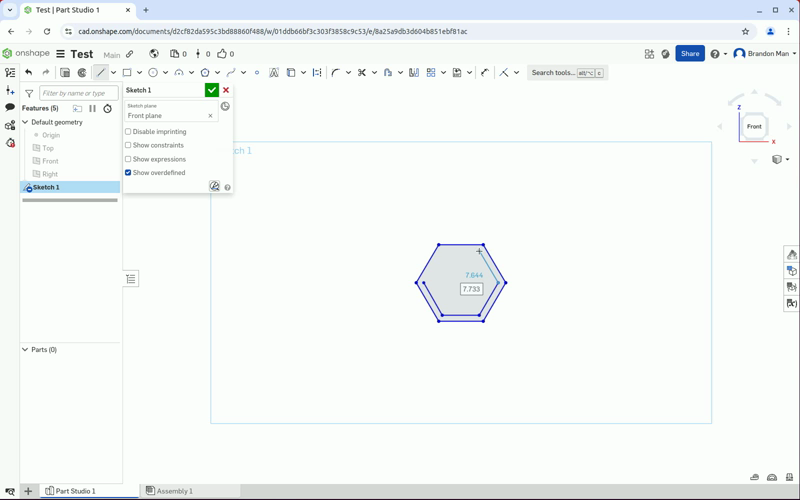
key_down(shift)
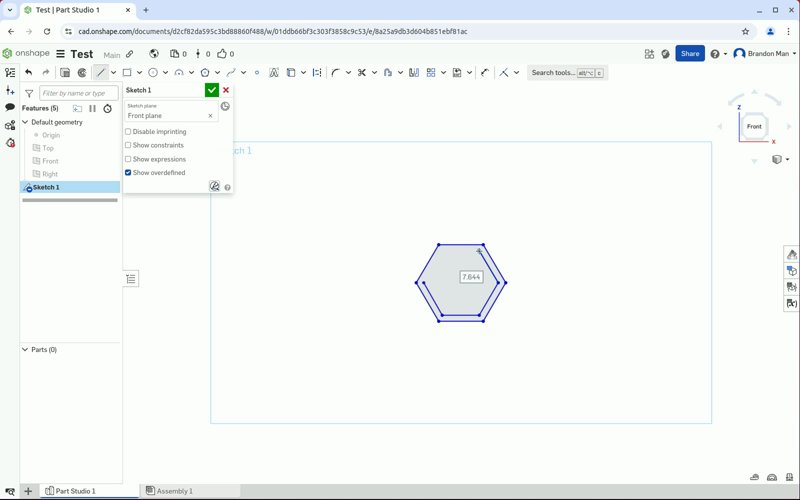
mouse_move(509, 250)
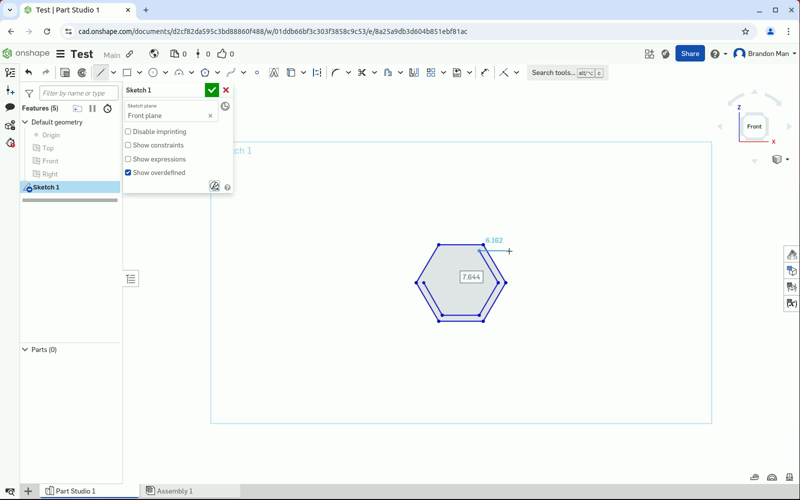
mouse_move(442, 250)
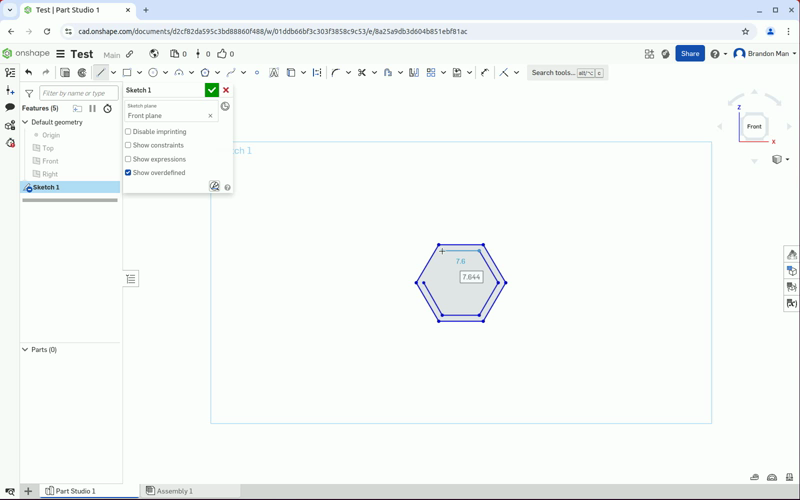
click(442, 250)
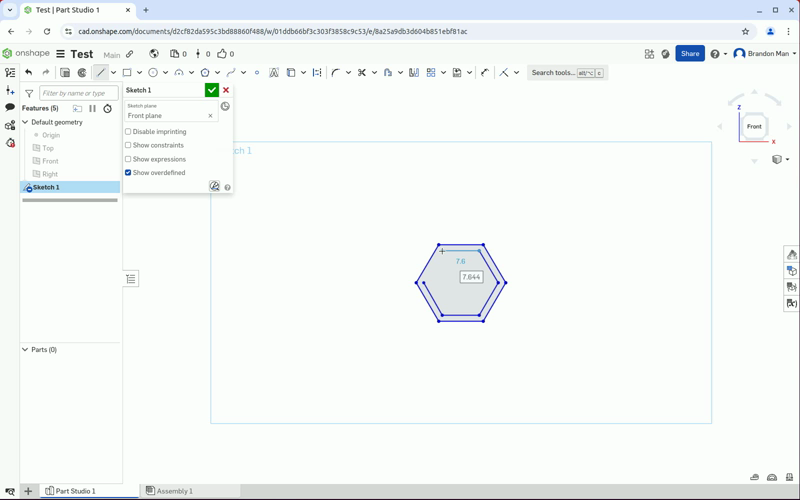
key_up(shift)
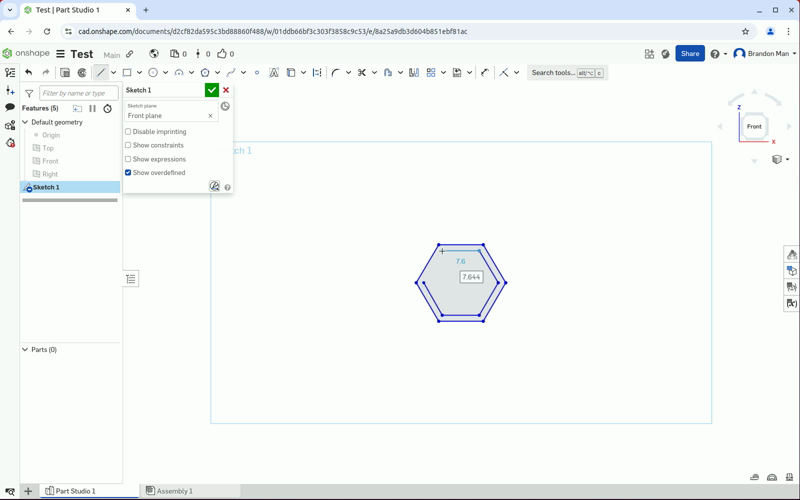
mouse_move(472, 250)
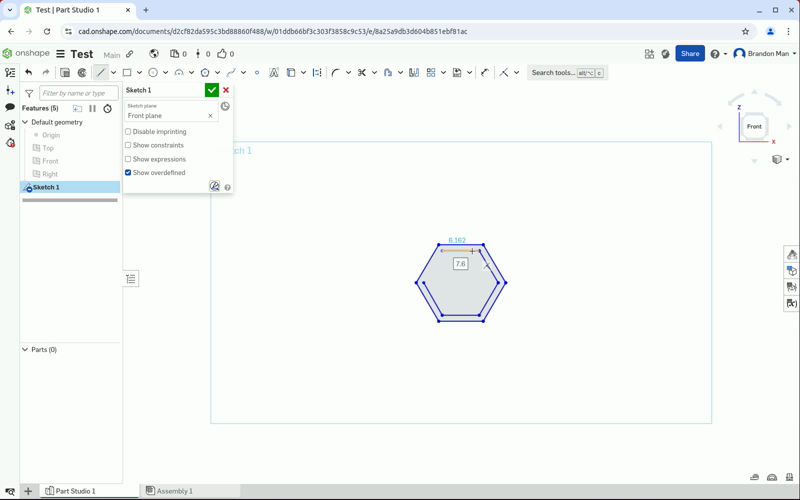
key_down(shift)
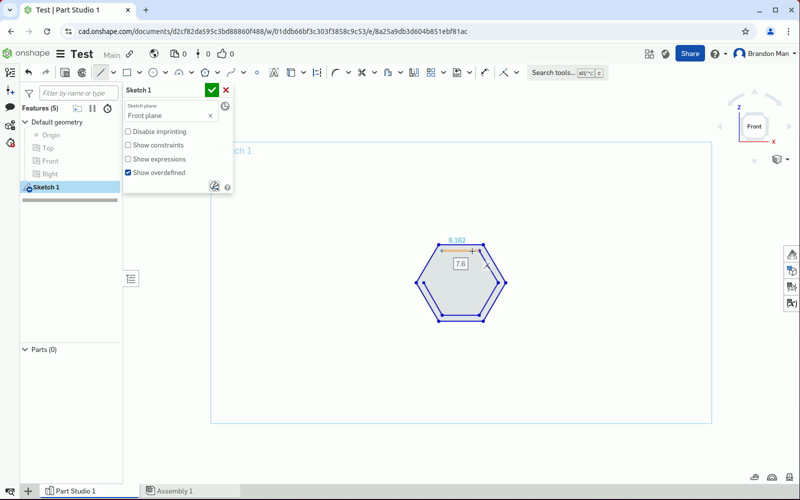
mouse_move(423, 282)
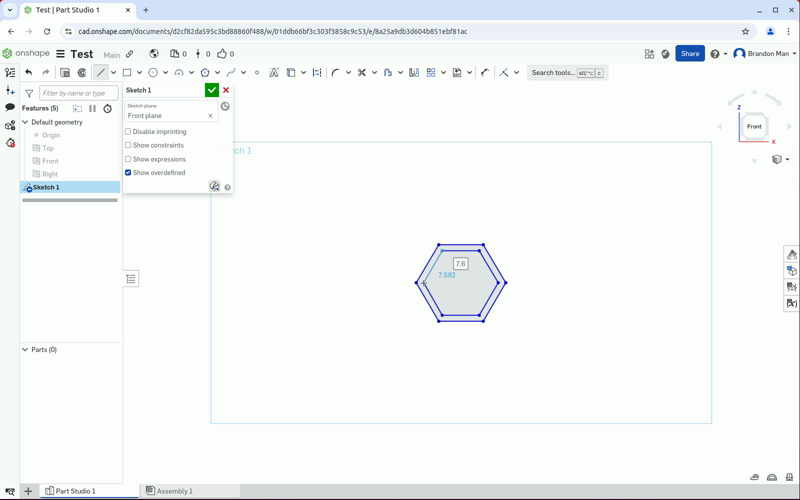
key_up(shift)
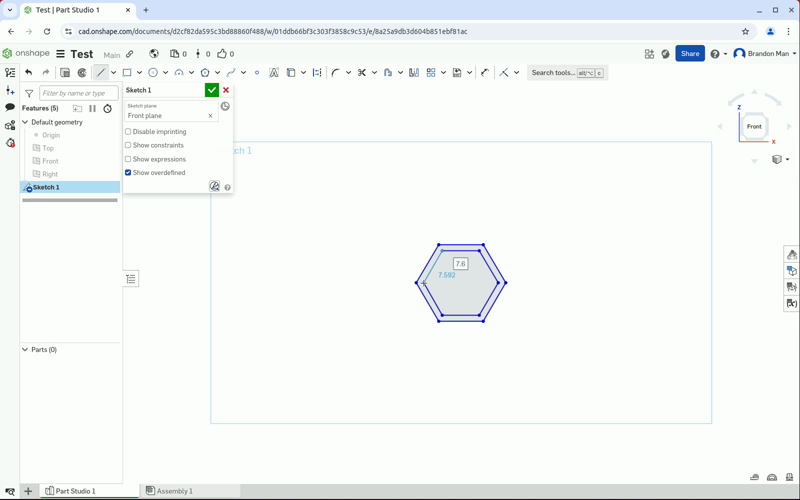
click(423, 282)
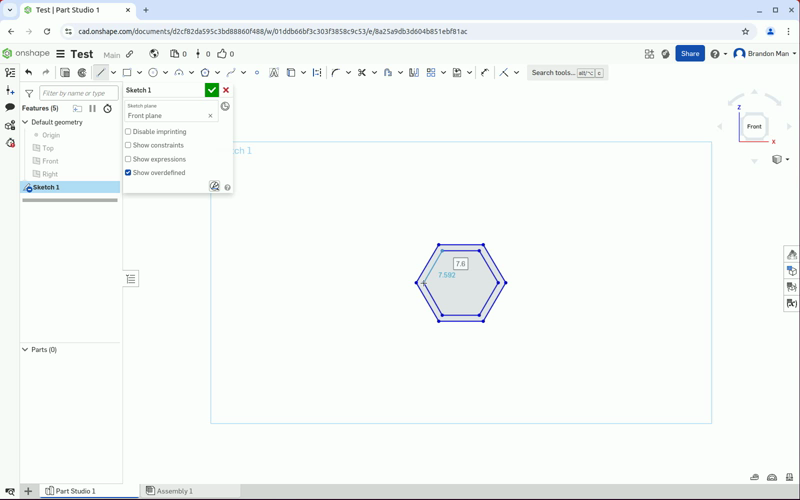
key(esc)
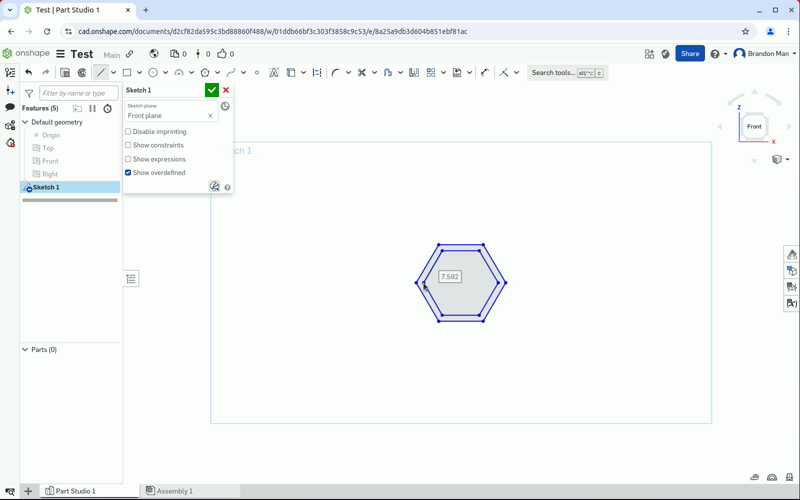
mouse_move(422, 288)
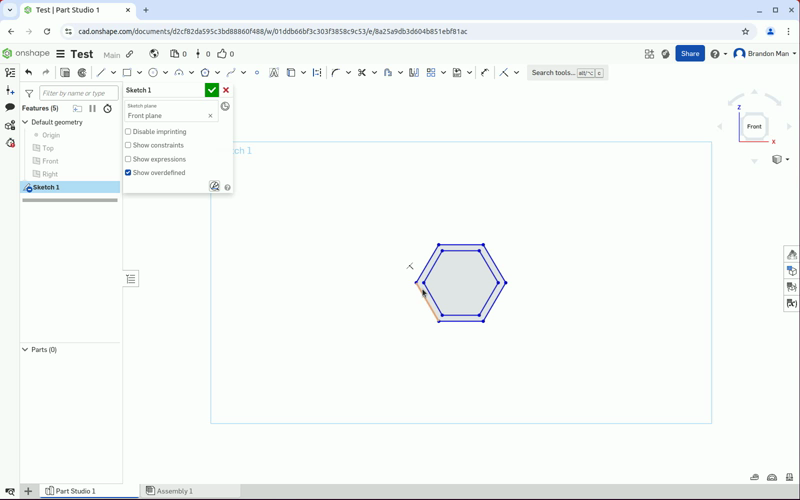
scroll(6)
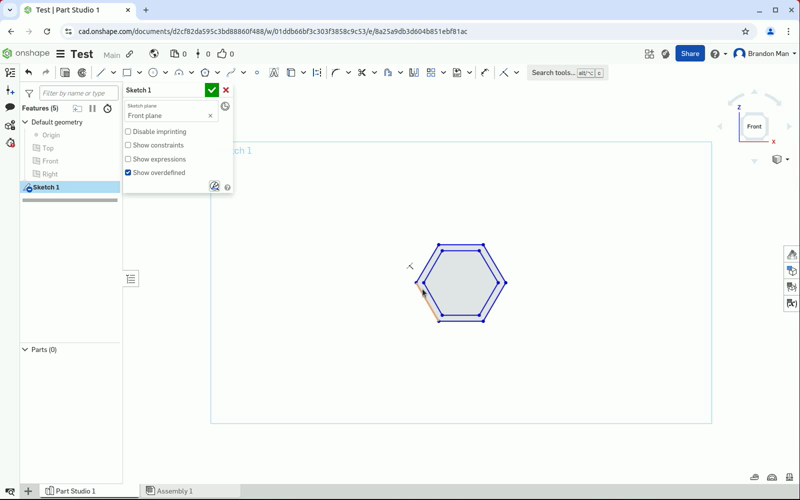
scroll(6)
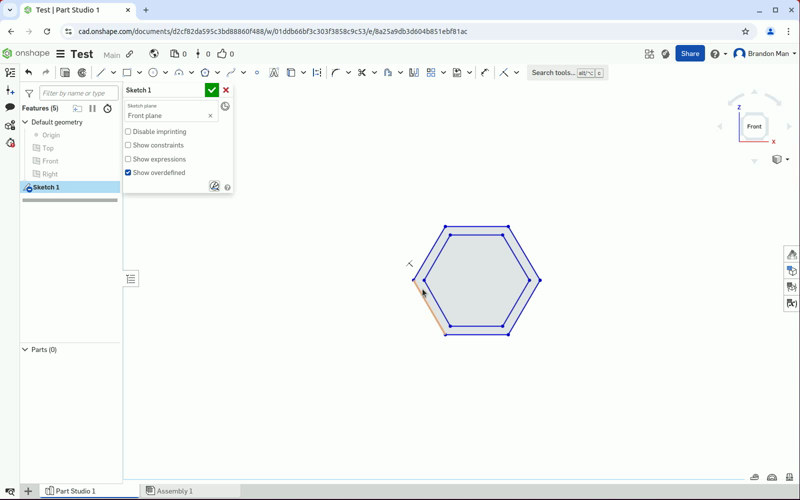
scroll(6)
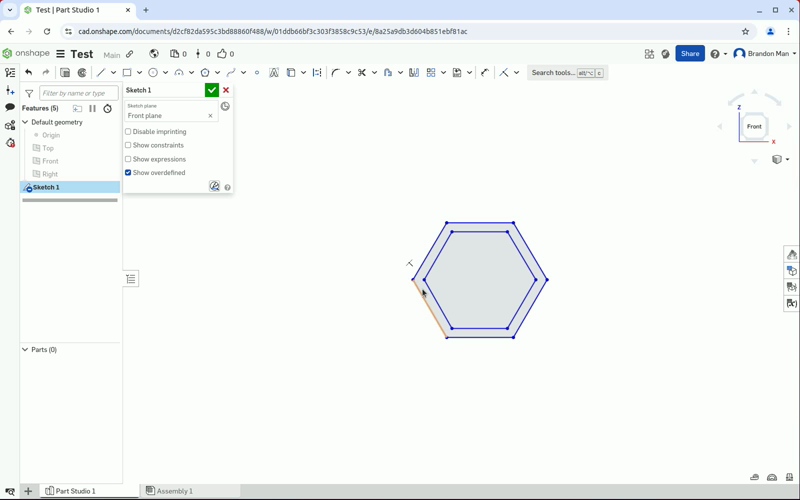
scroll(6)
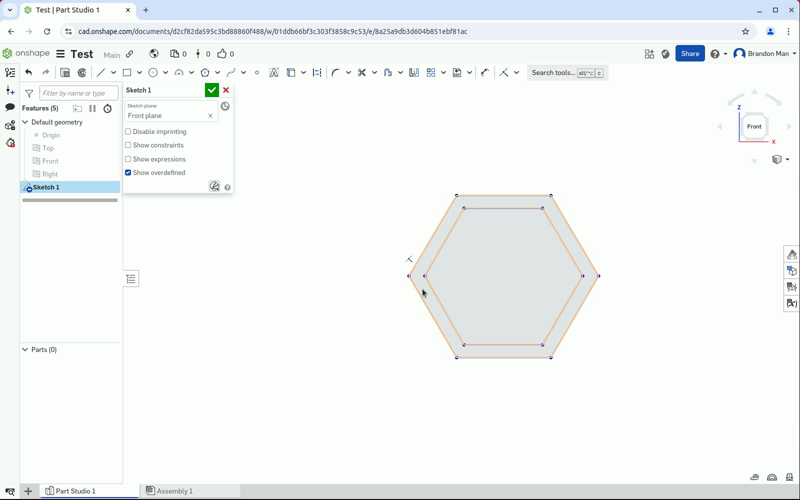
scroll(6)
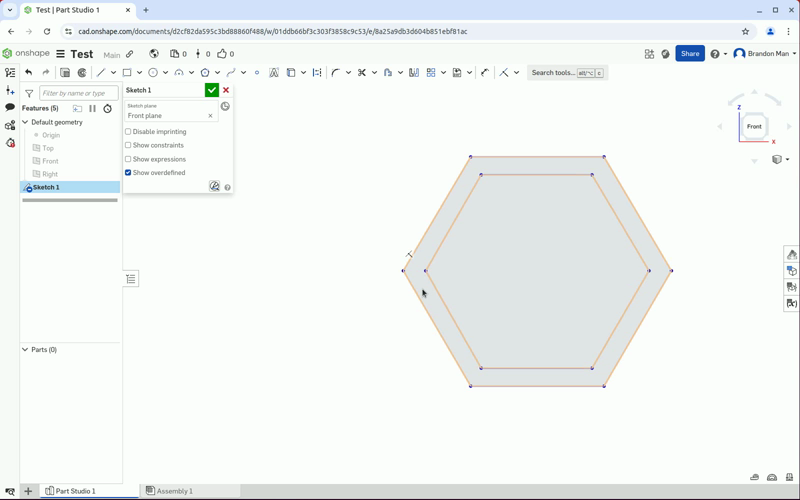
scroll(6)
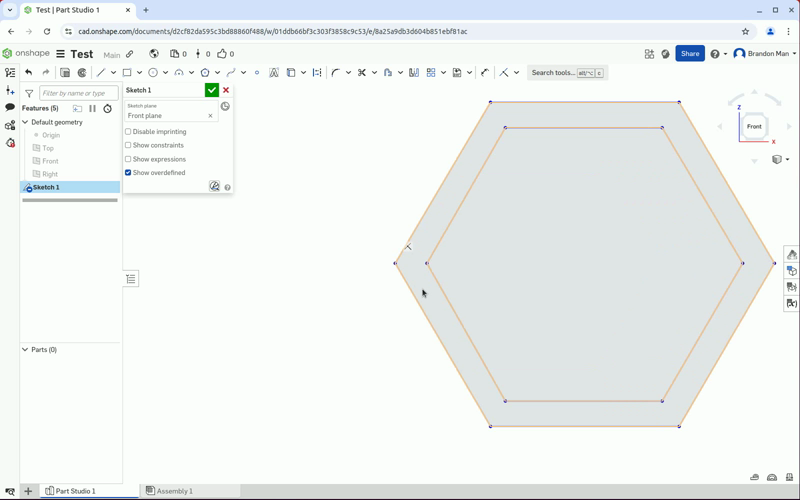
scroll(6)
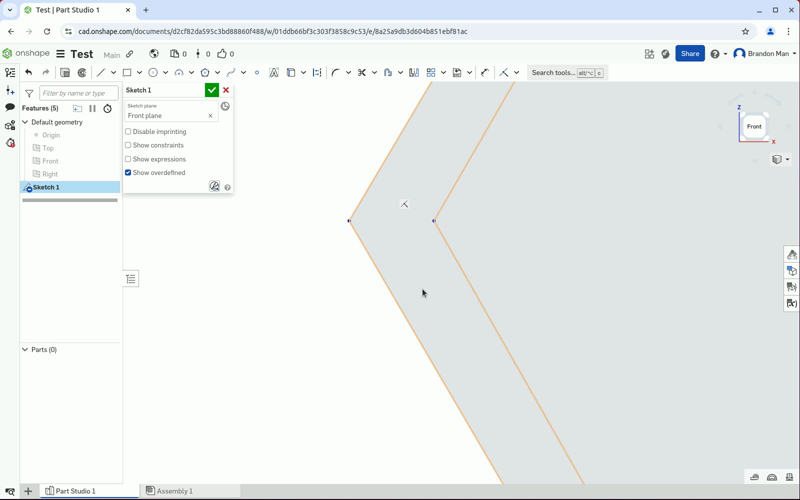
click(422, 288)
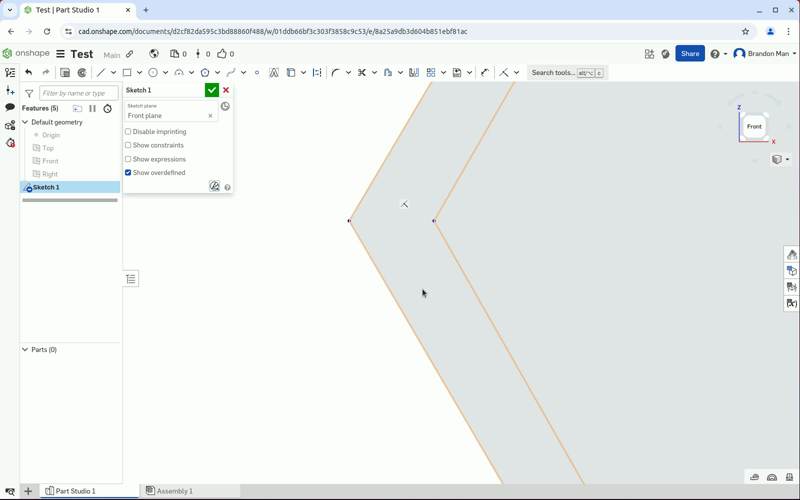
scroll(-6)
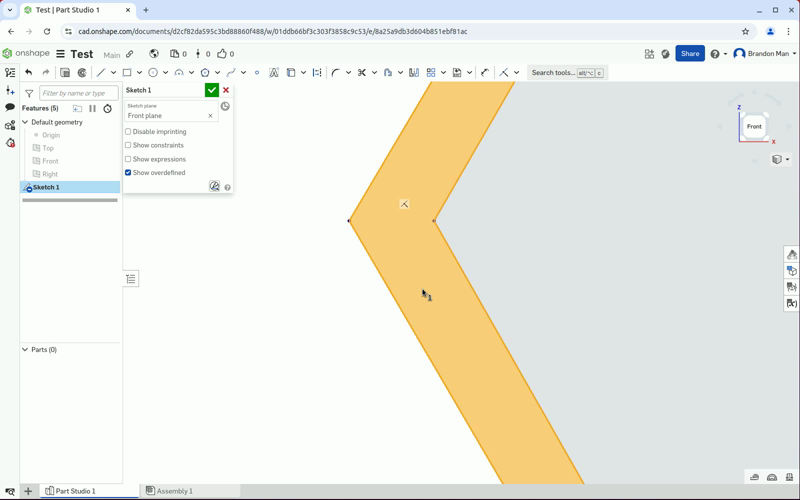
scroll(-6)
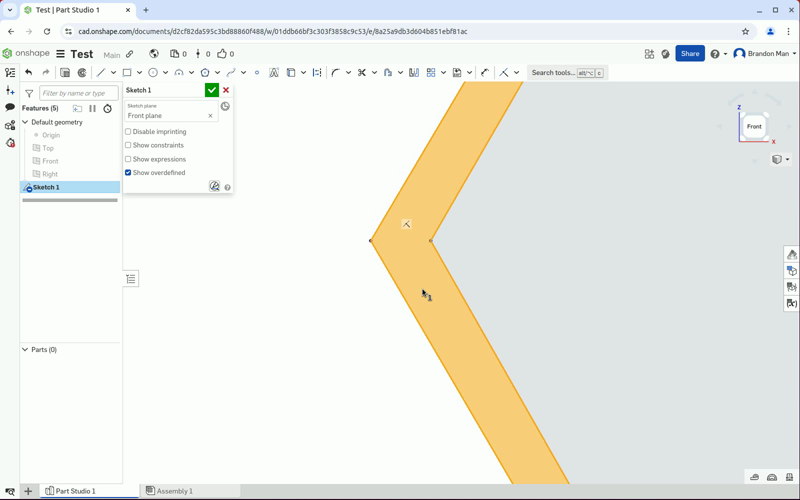
scroll(-6)
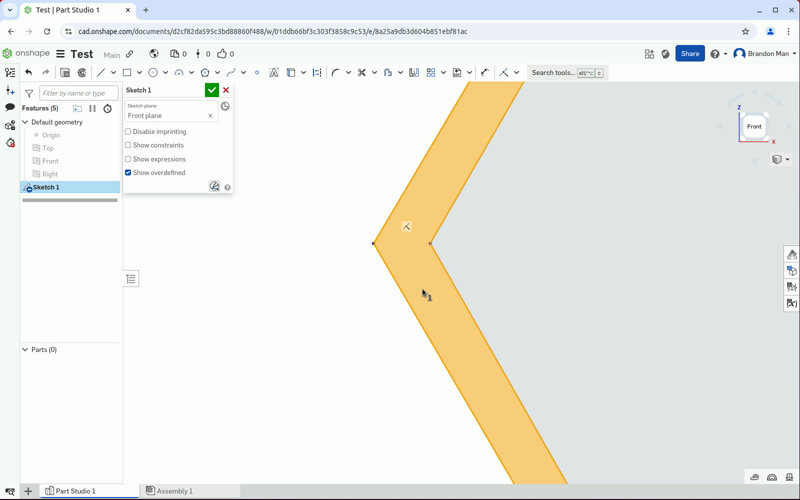
scroll(-6)
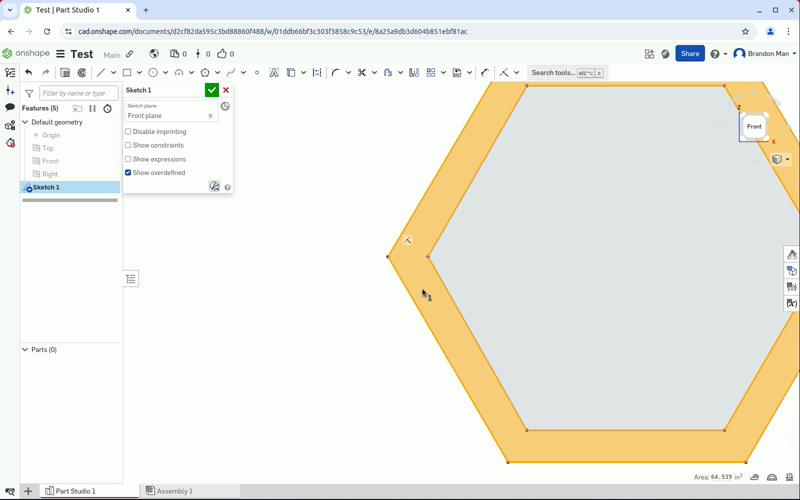
scroll(-6)
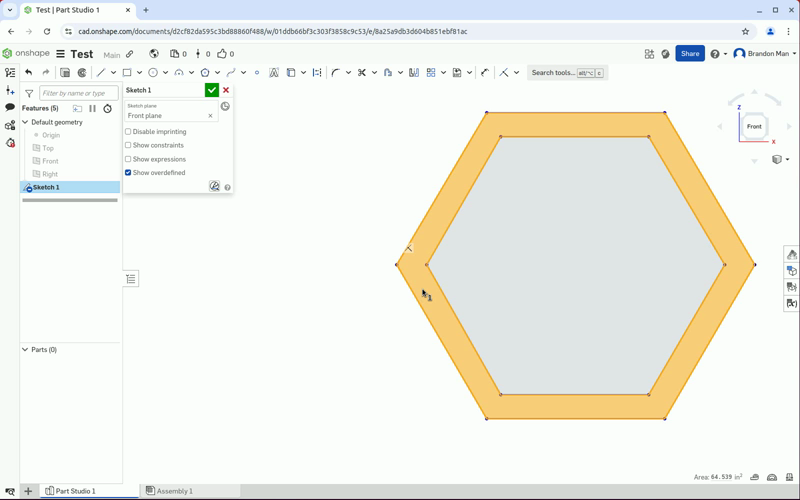
scroll(-6)
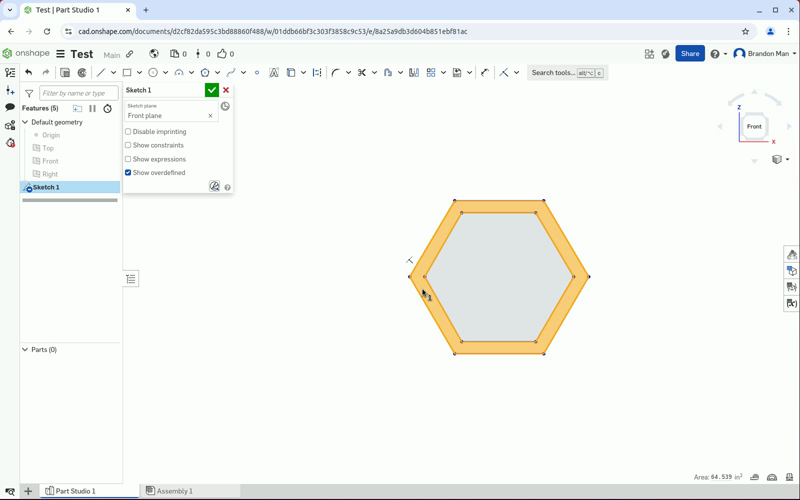
scroll(-6)
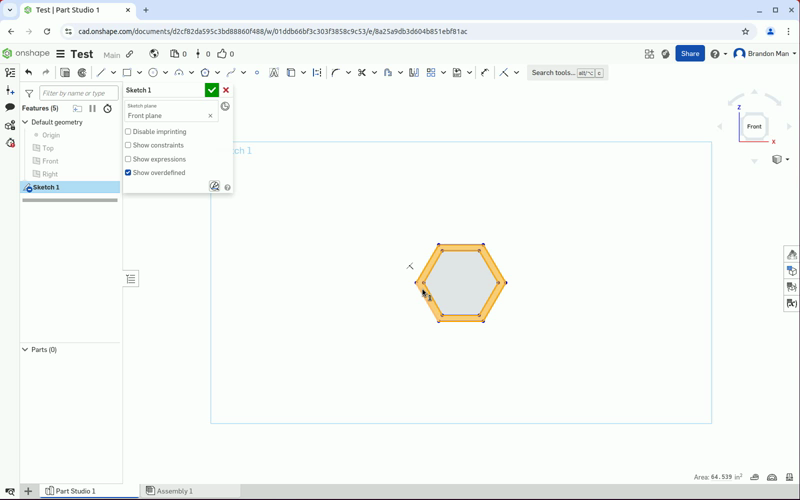
mouse_move(73, 352)
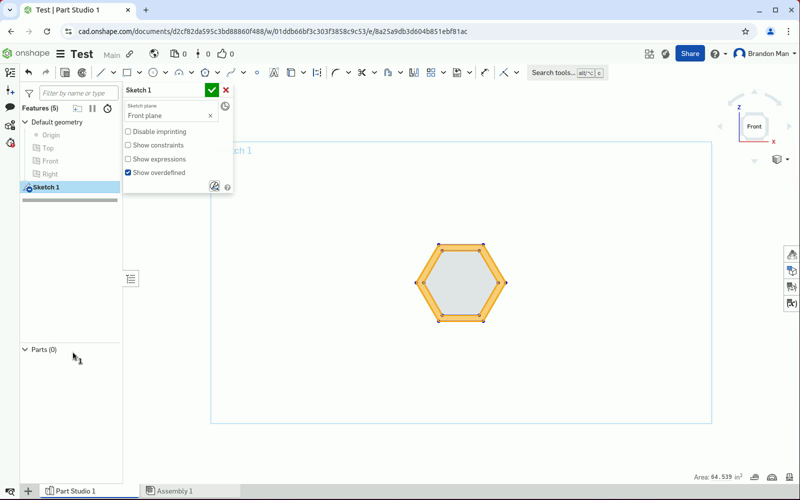
key(shift+y)
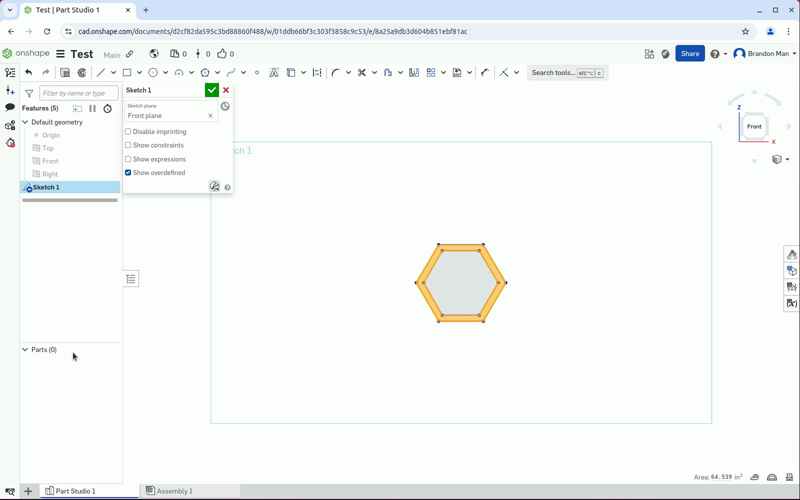
key(shift+e)
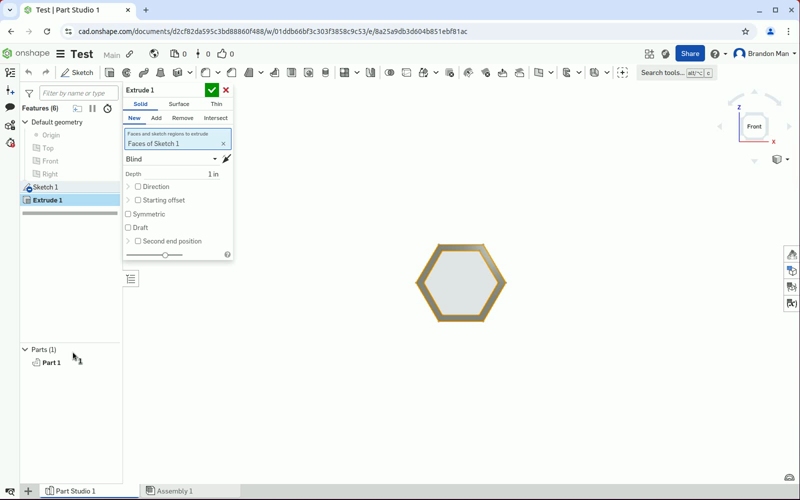
mouse_move(143, 106)
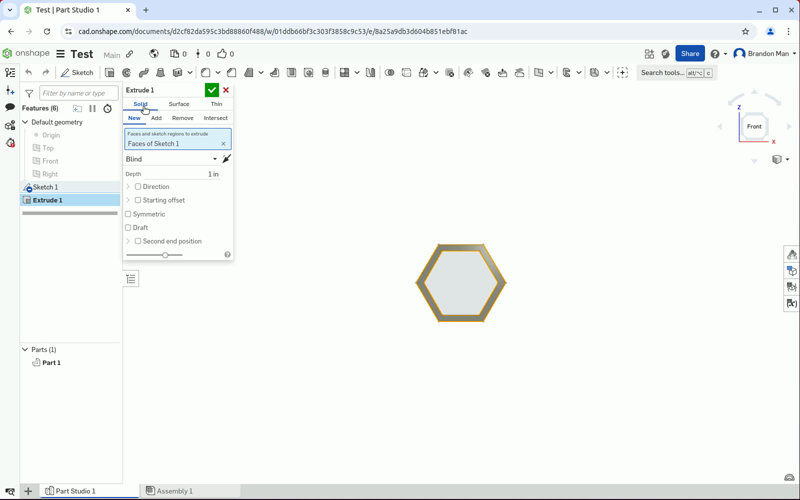
click(143, 106)
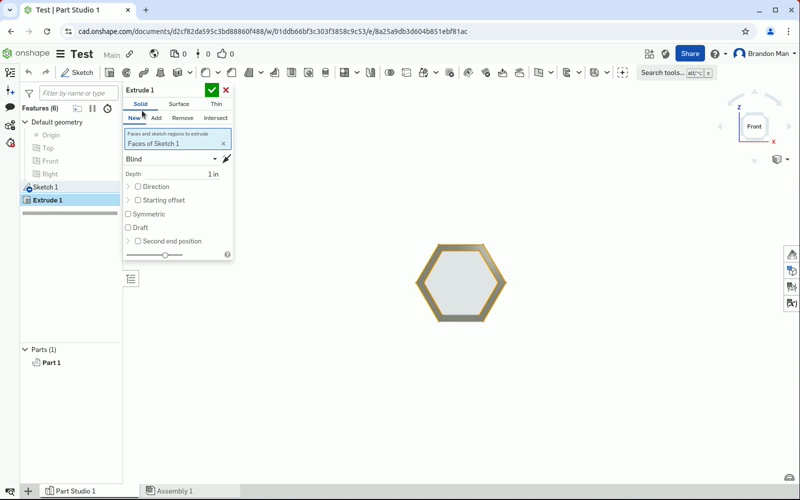
mouse_move(137, 120)
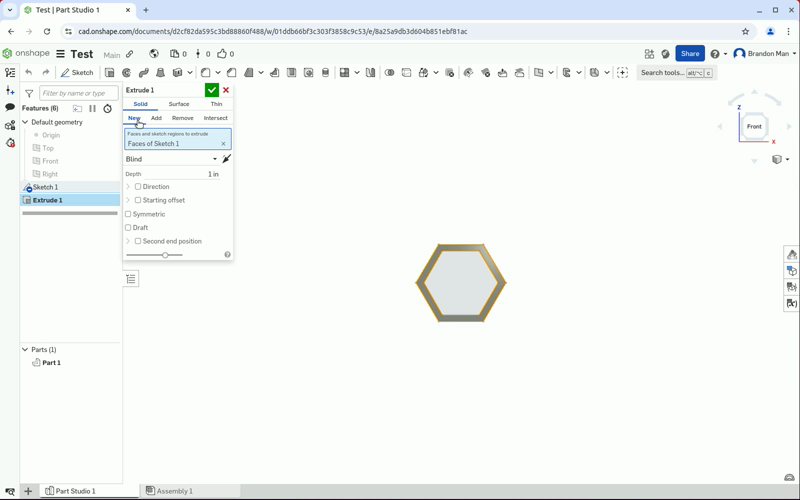
click(137, 120)
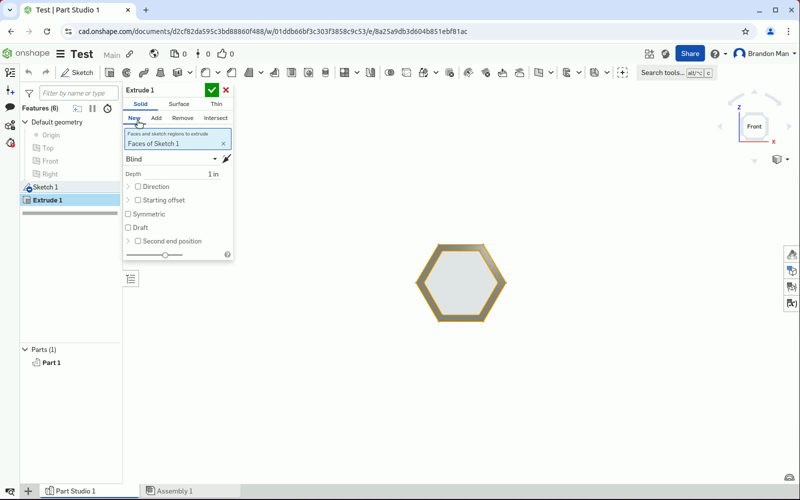
key(tab, 4)
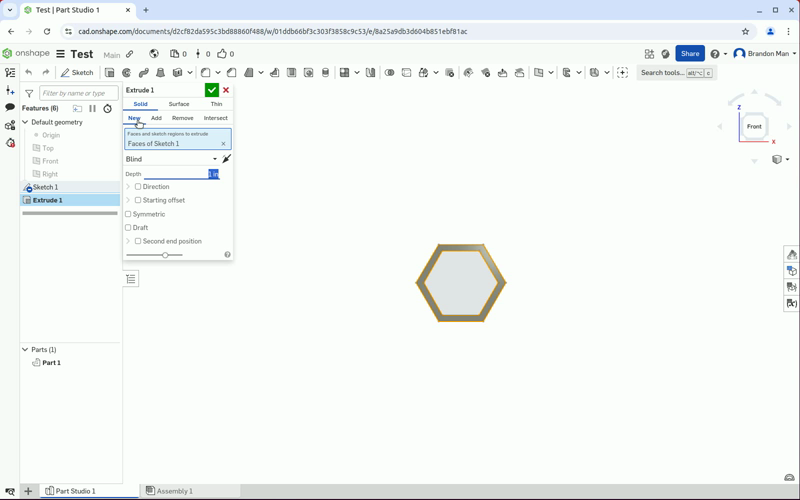
text(23.108)
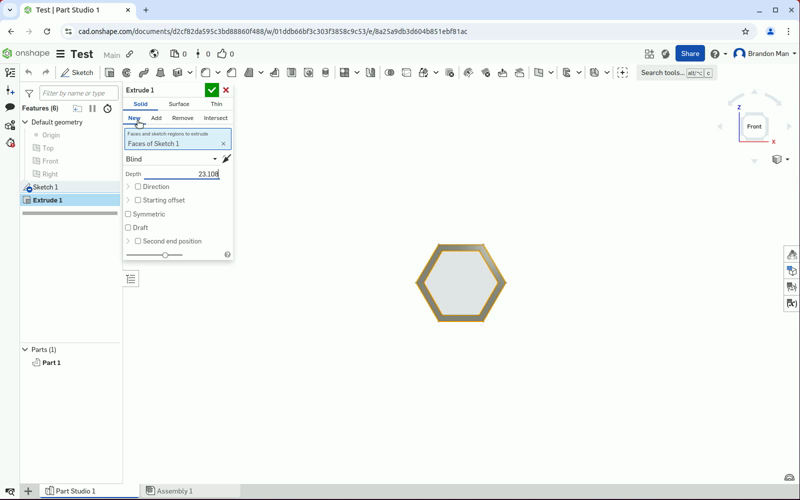
key(enter)
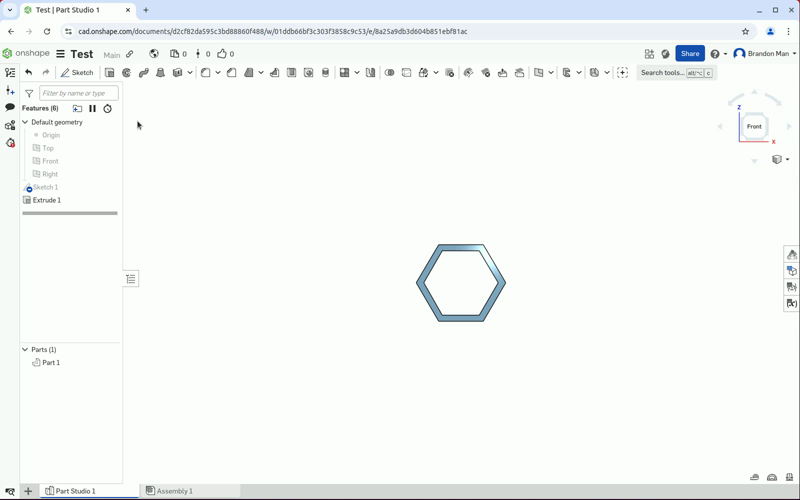
key(shift+h)
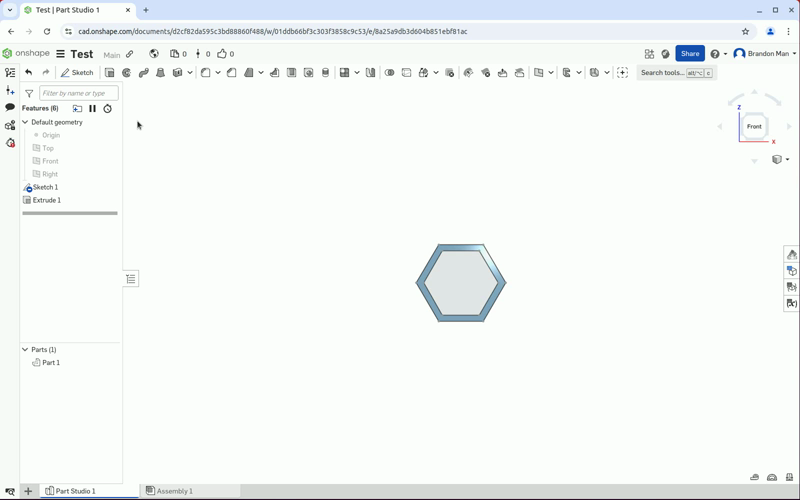
key(shift+h)
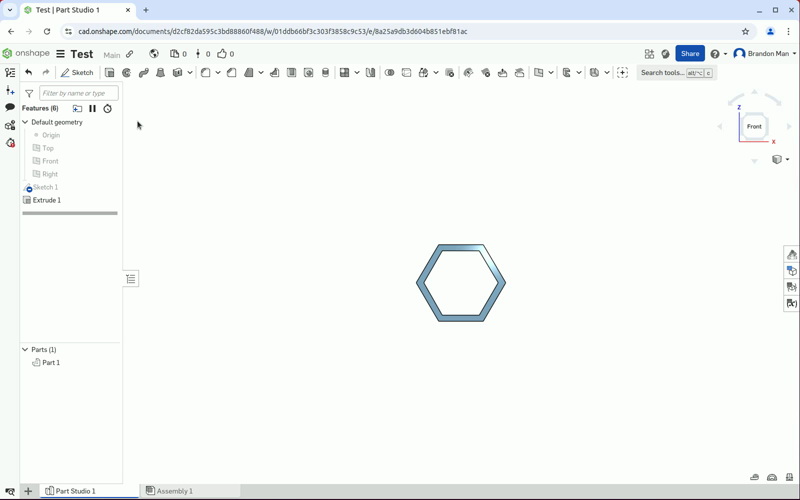
mouse_move(73, 189)
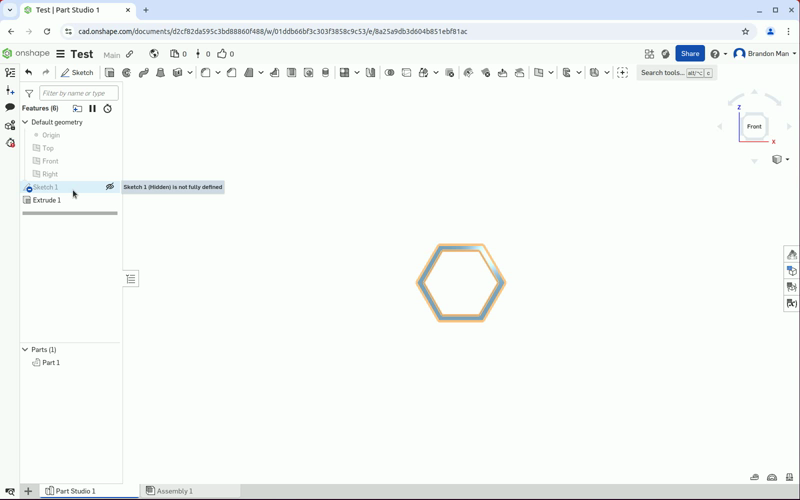
click(73, 189)
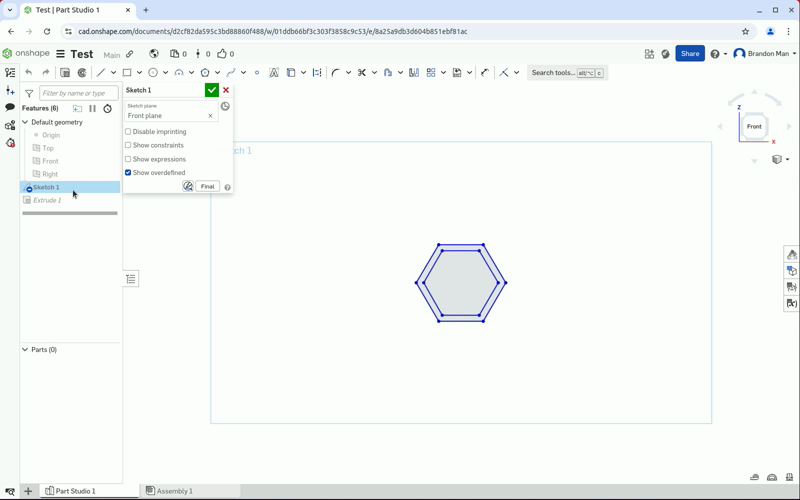
mouse_move(229, 92)
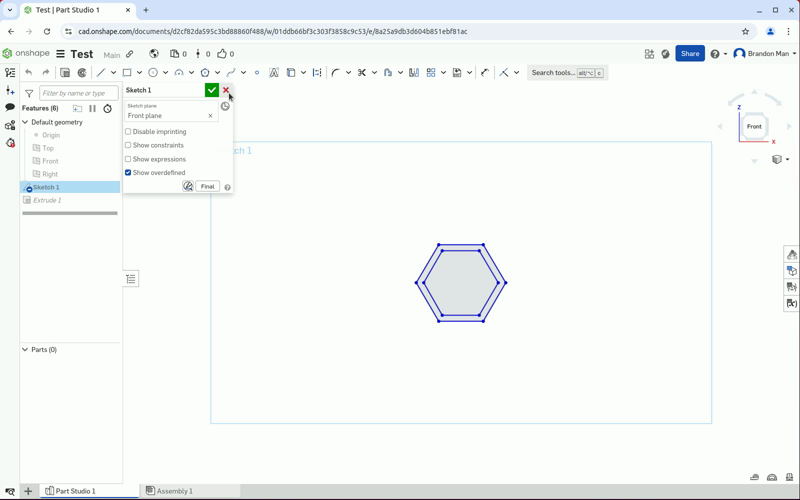
click(229, 92)
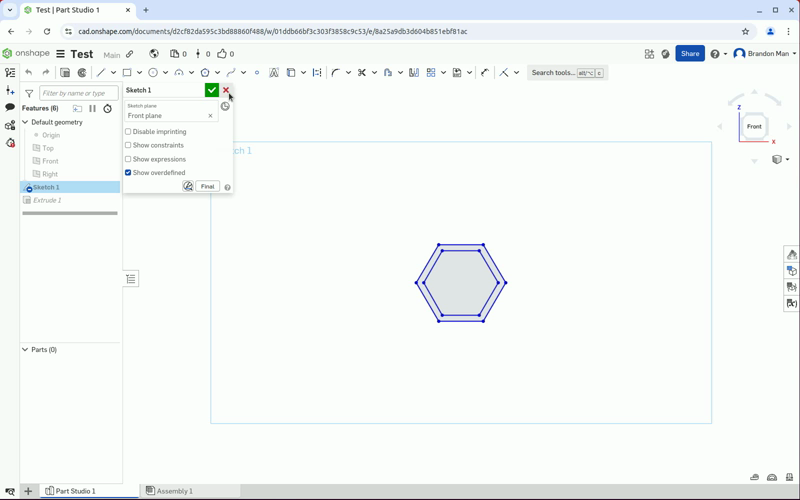
key(shift+s)
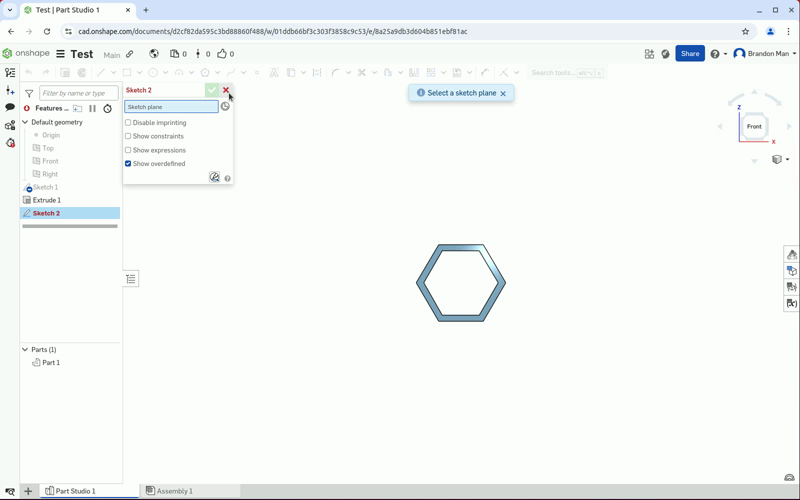
mouse_move(73, 163)
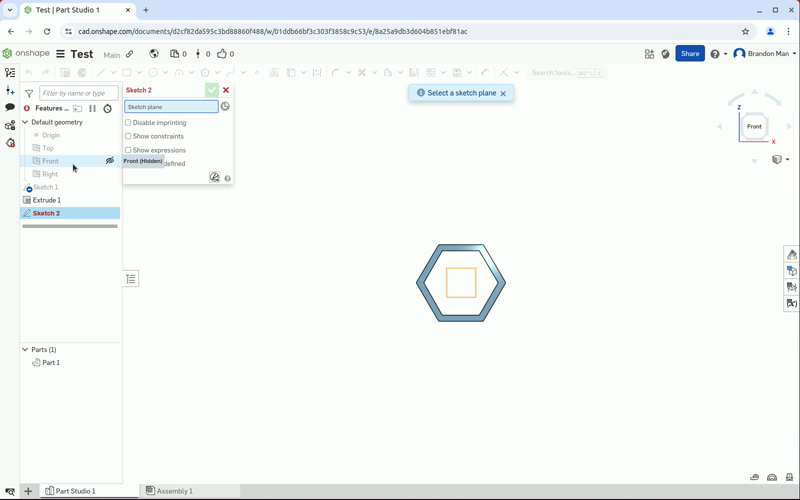
click(73, 163)
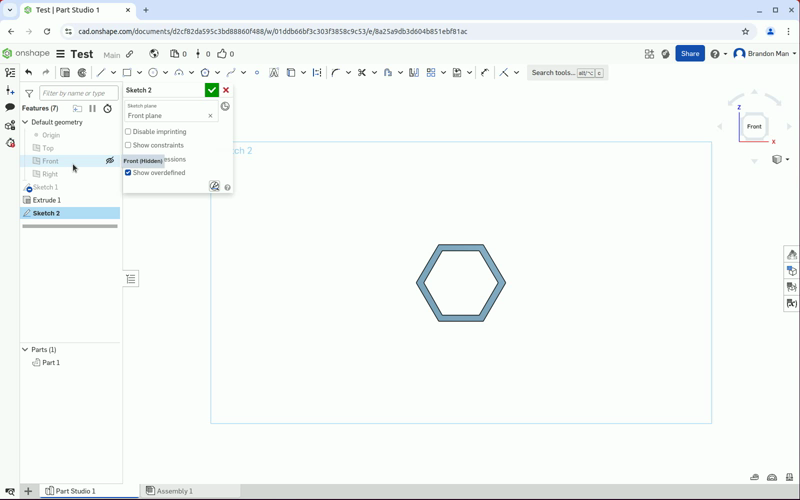
mouse_move(73, 352)
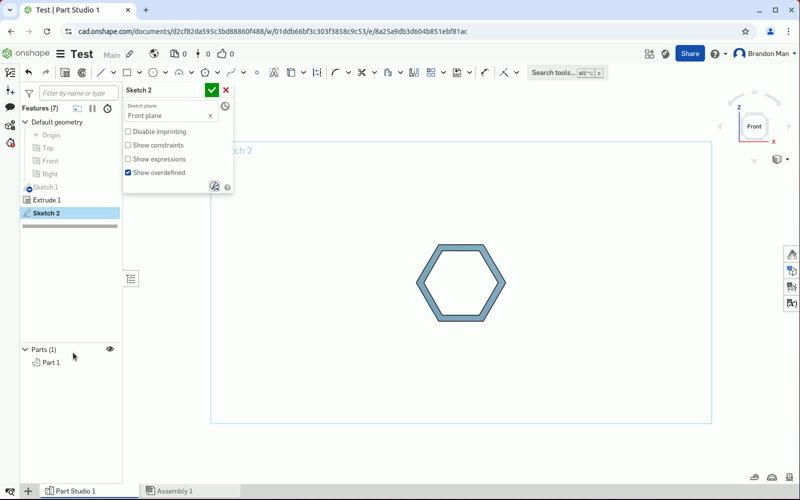
key(y)
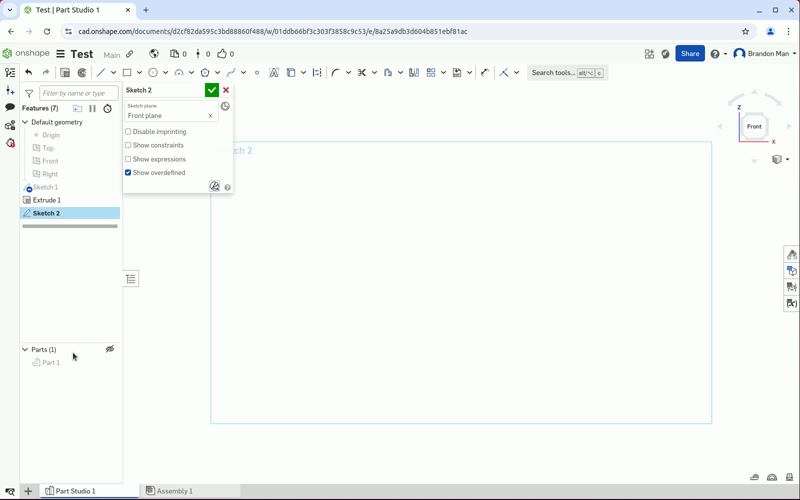
key(l)
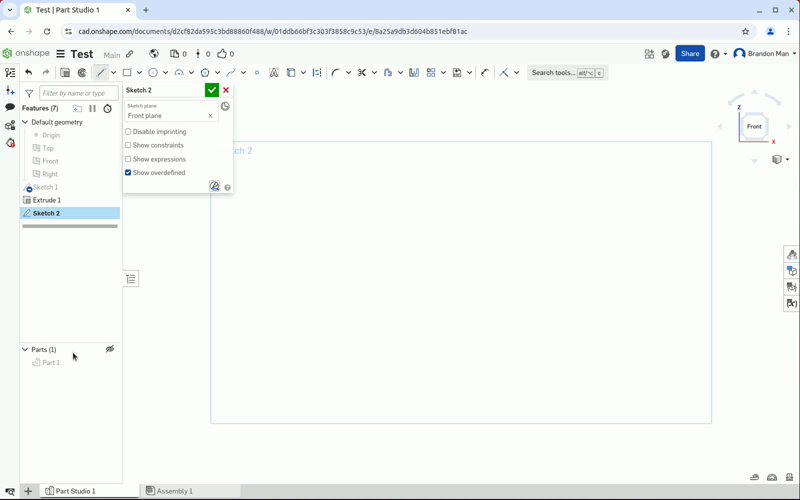
key_down(shift)
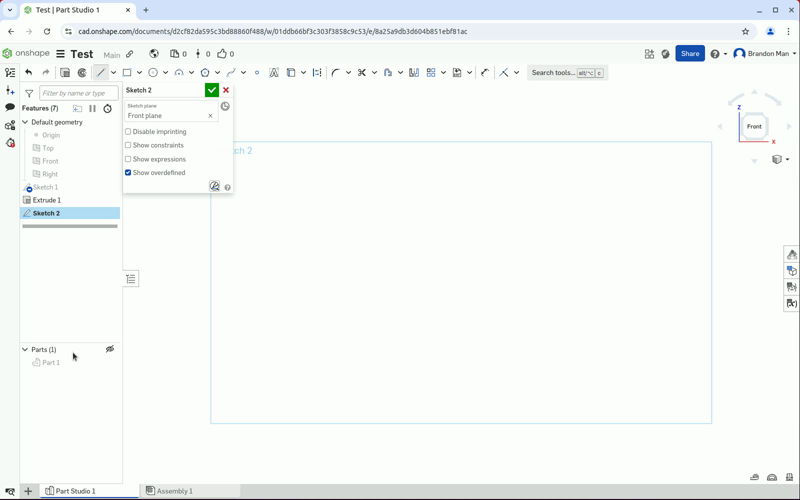
mouse_move(416, 282)
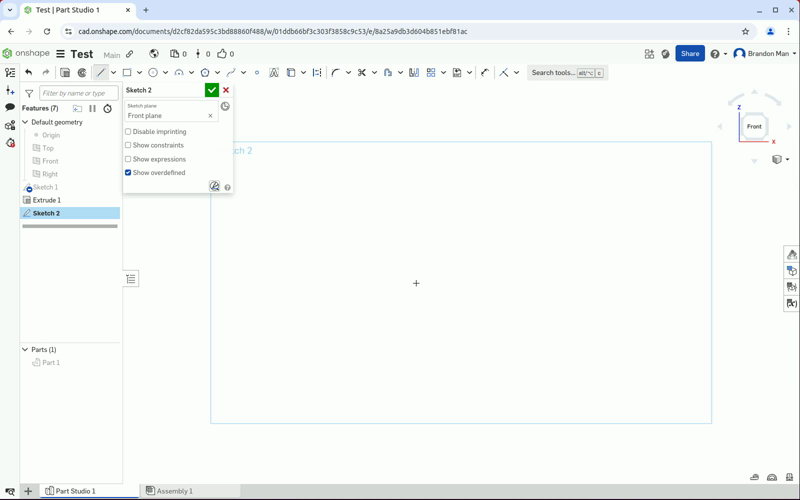
click(416, 282)
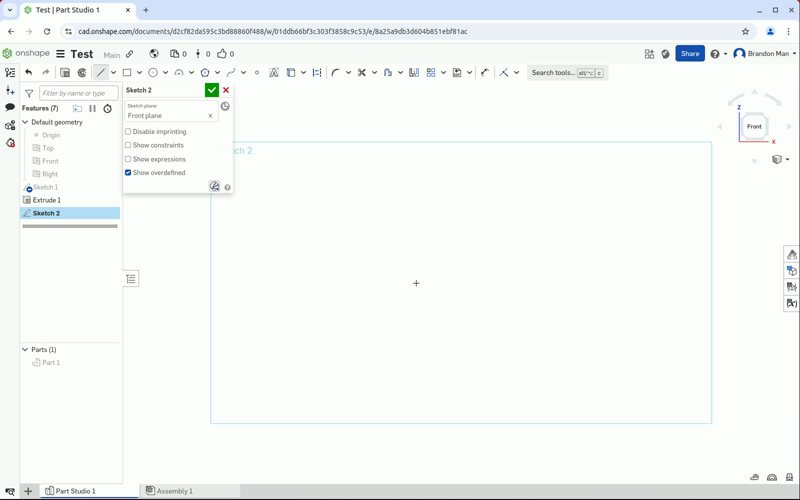
key_up(shift)
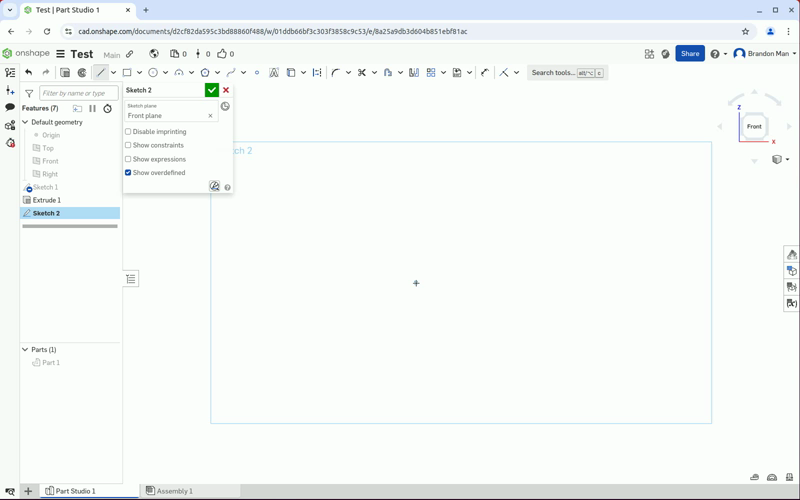
key_down(shift)
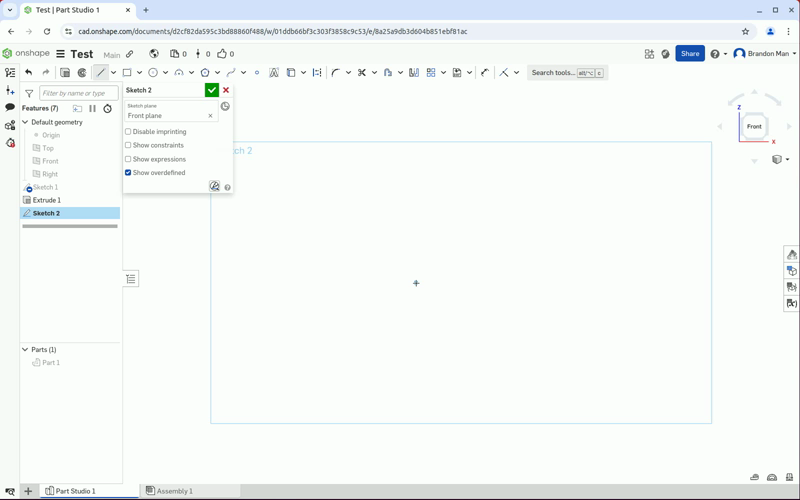
mouse_move(446, 282)
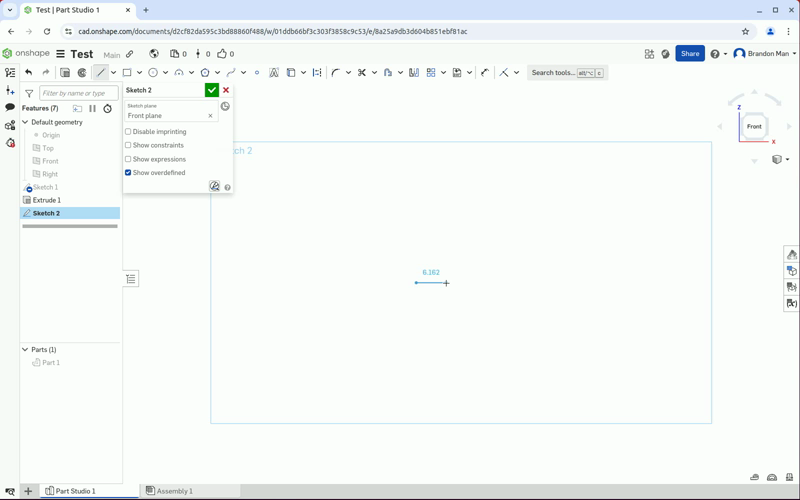
mouse_move(438, 321)
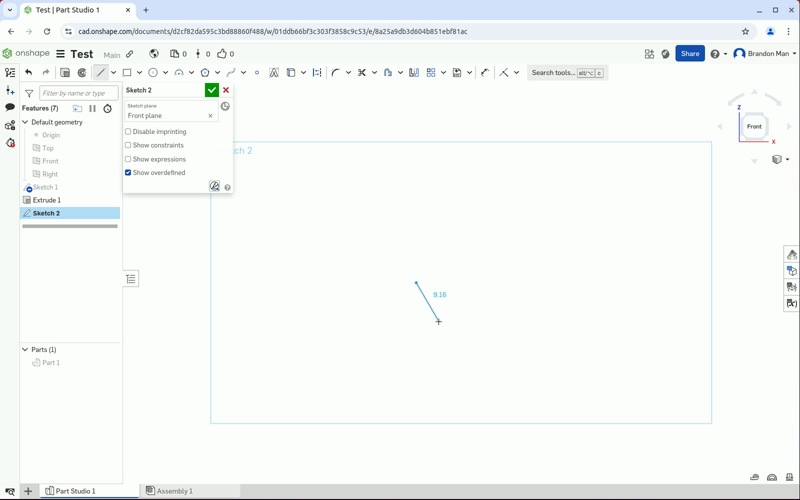
click(438, 321)
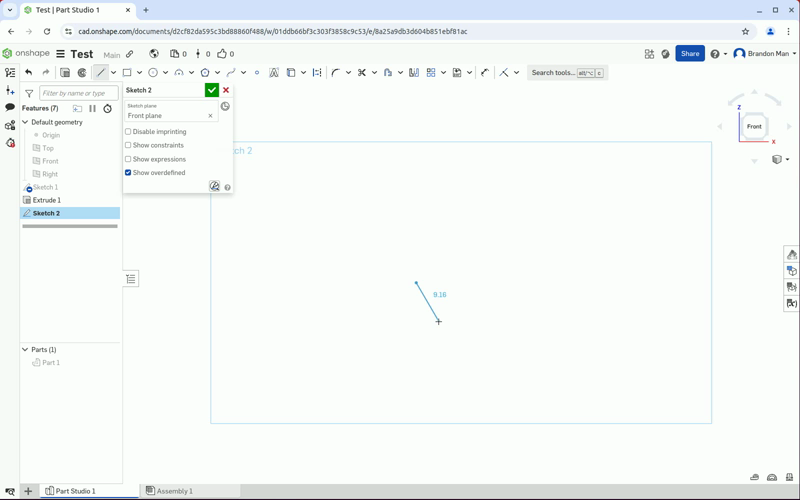
key_up(shift)
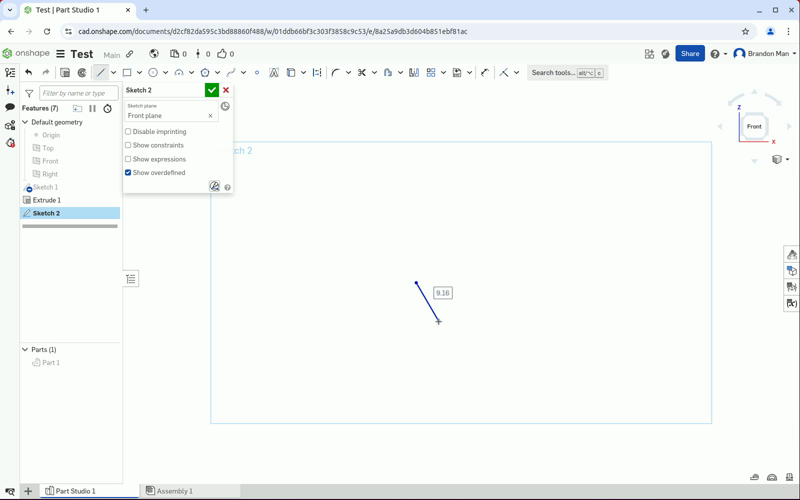
key_down(shift)
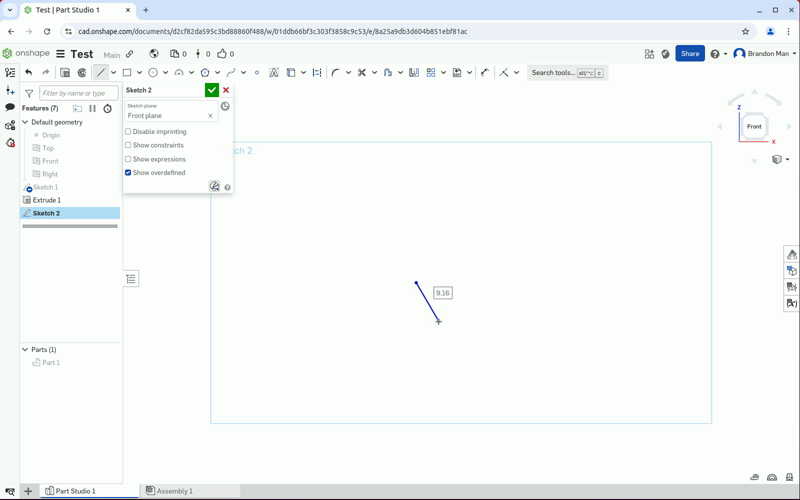
mouse_move(468, 321)
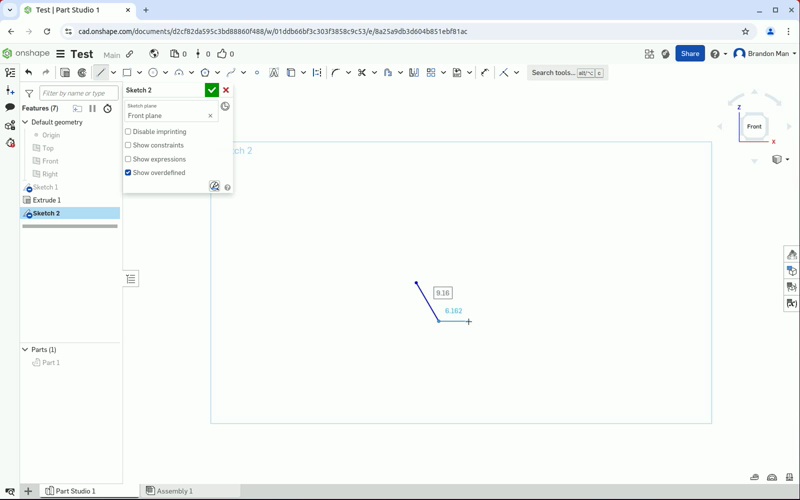
mouse_move(483, 321)
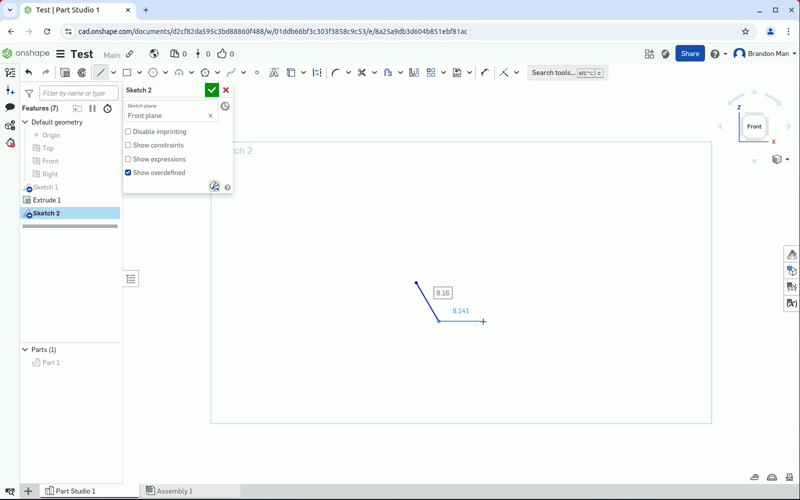
click(483, 321)
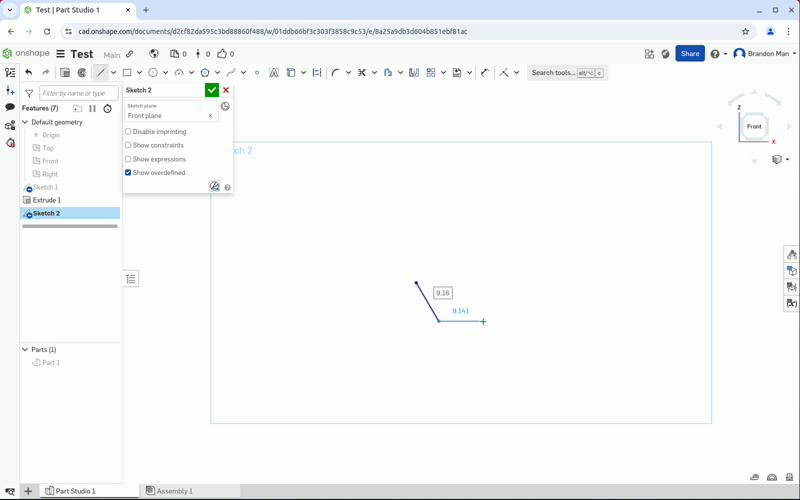
key_up(shift)
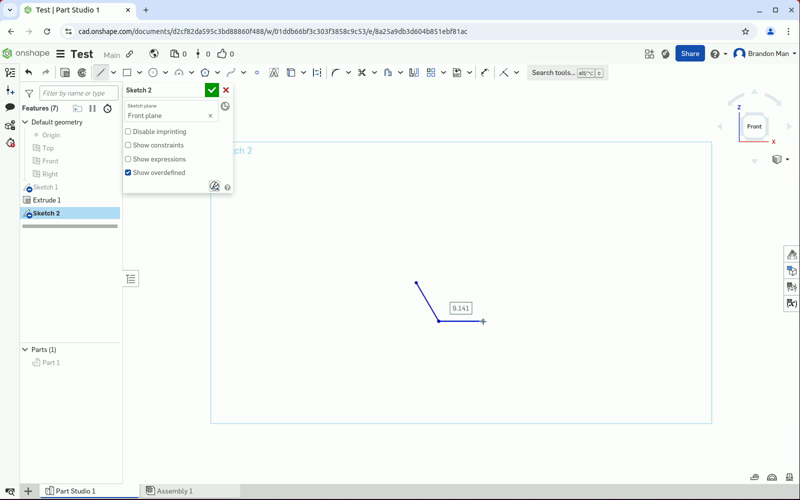
key_down(shift)
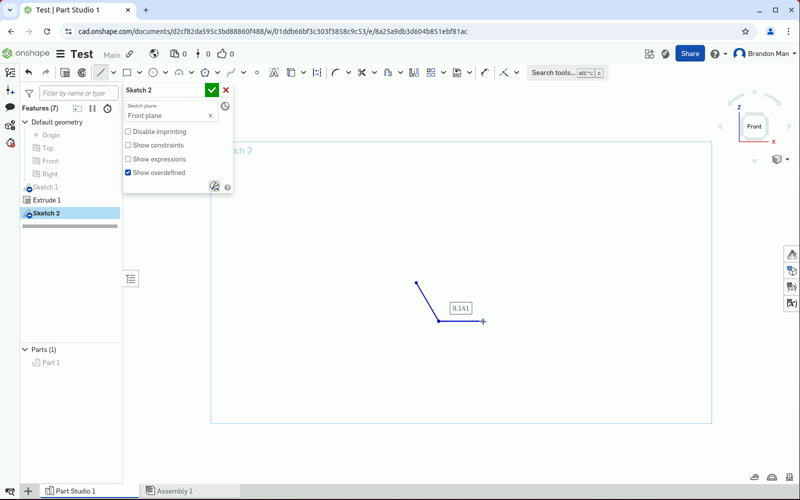
mouse_move(513, 321)
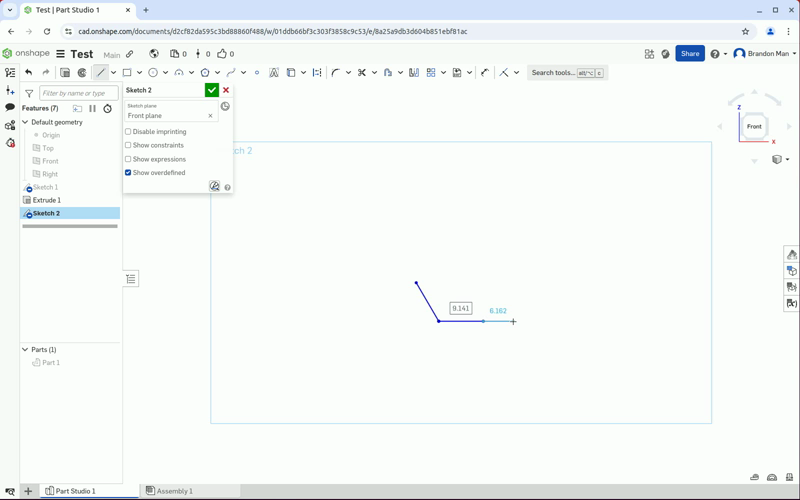
mouse_move(505, 282)
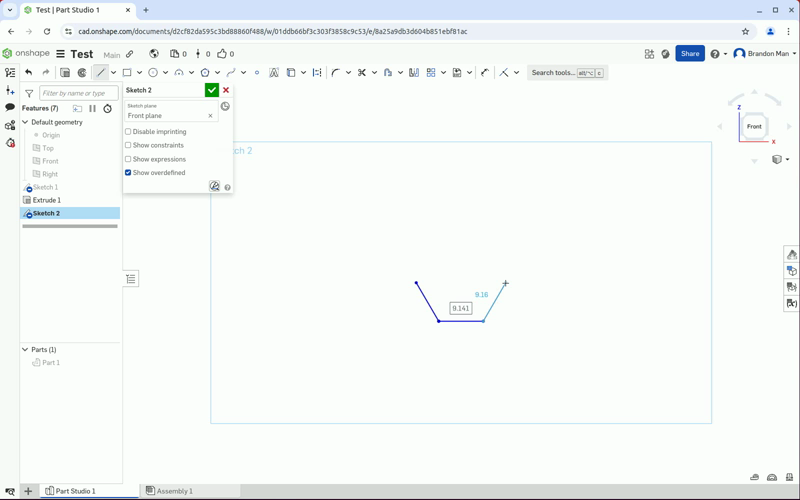
click(505, 282)
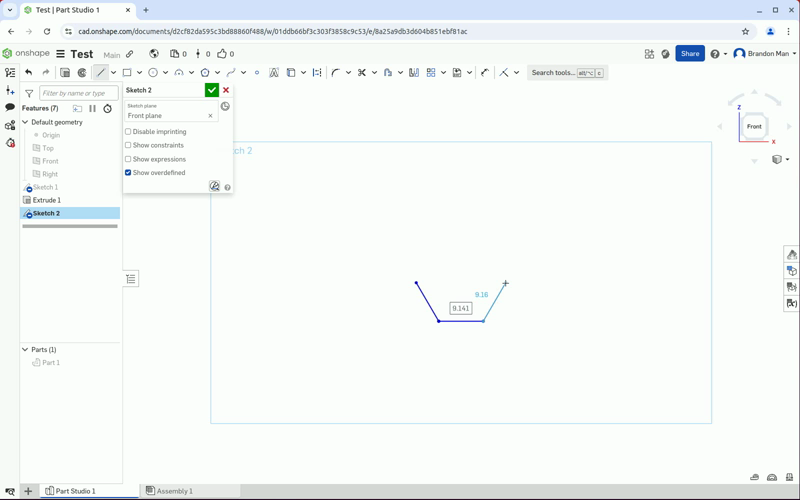
key_up(shift)
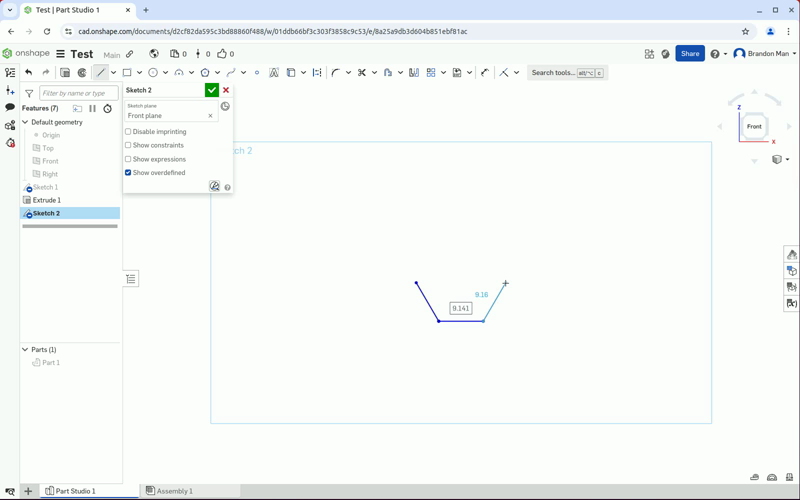
key_down(shift)
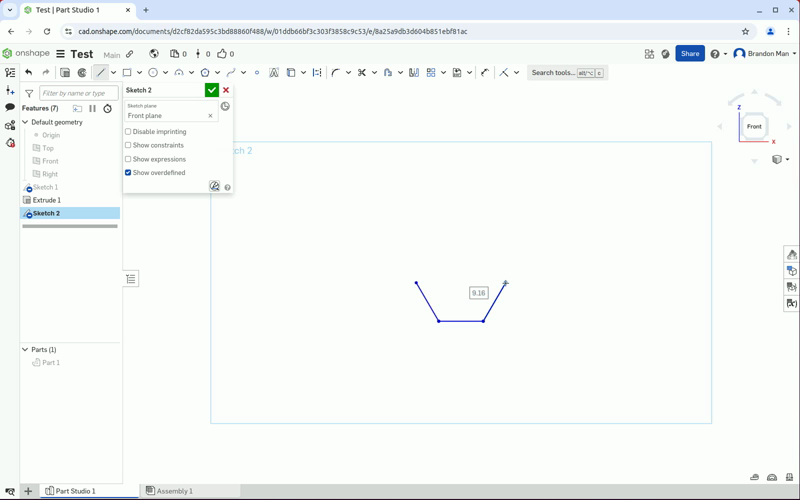
mouse_move(535, 282)
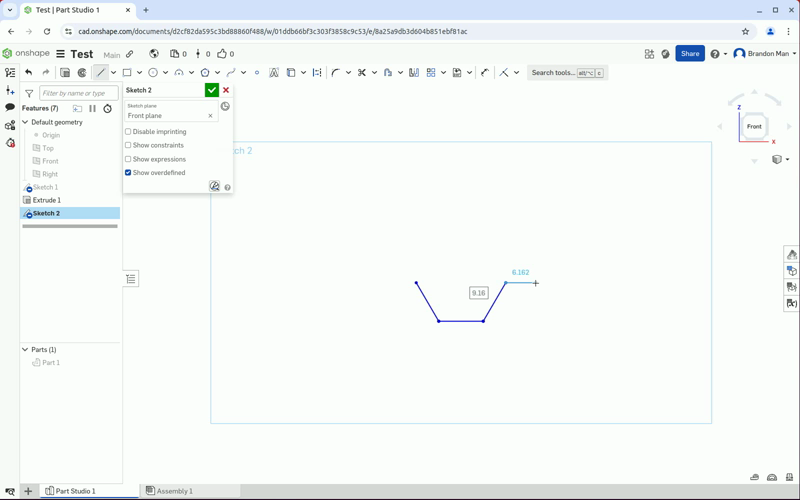
mouse_move(483, 244)
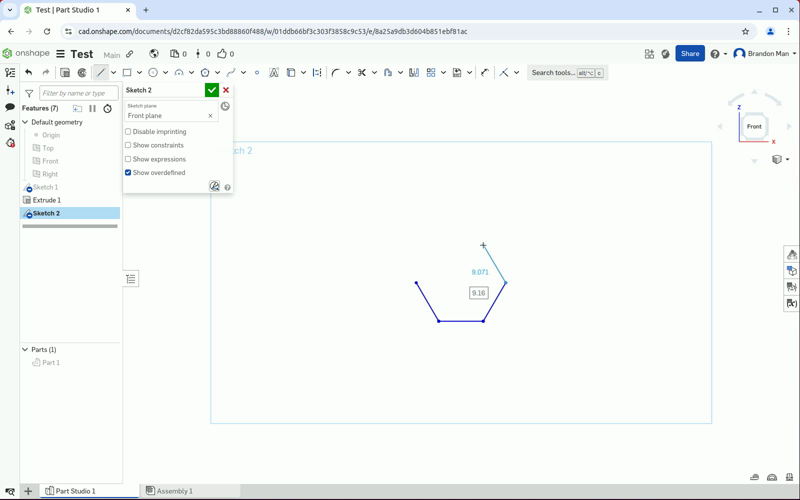
click(483, 244)
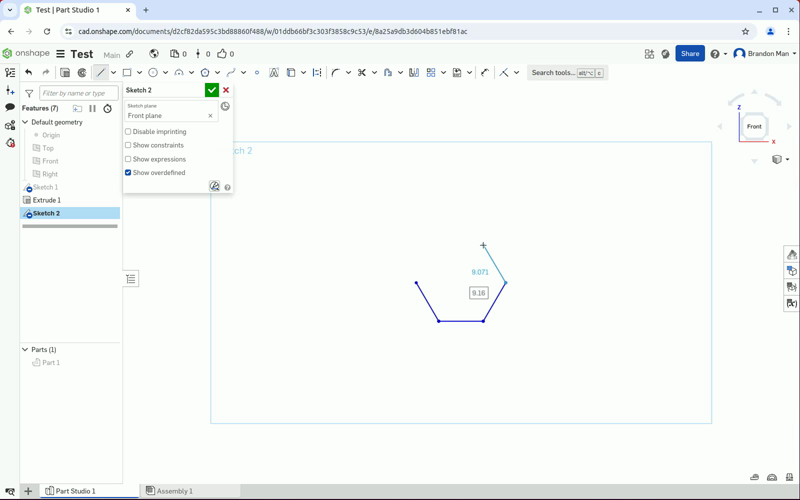
key_up(shift)
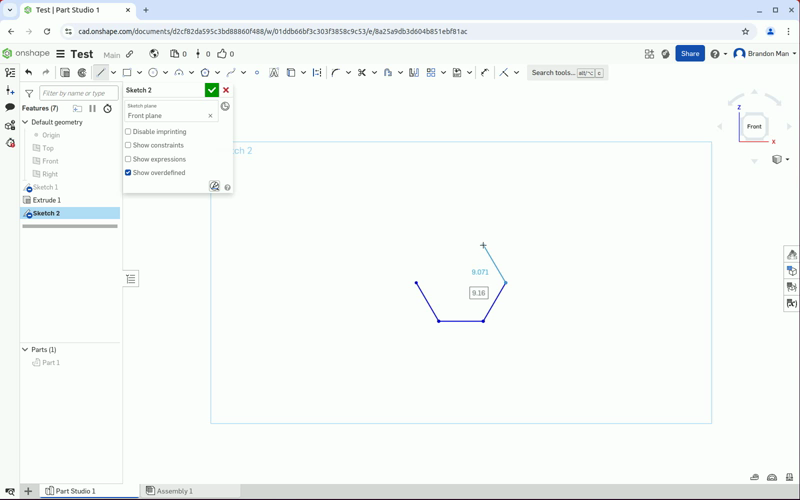
key_down(shift)
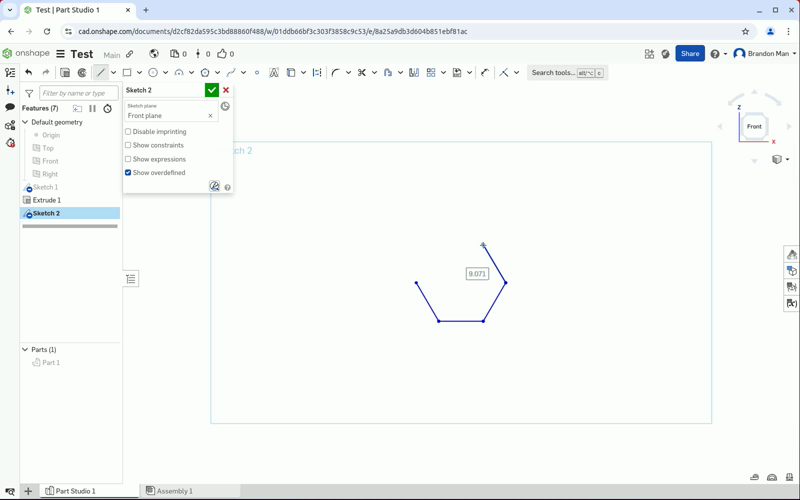
mouse_move(513, 244)
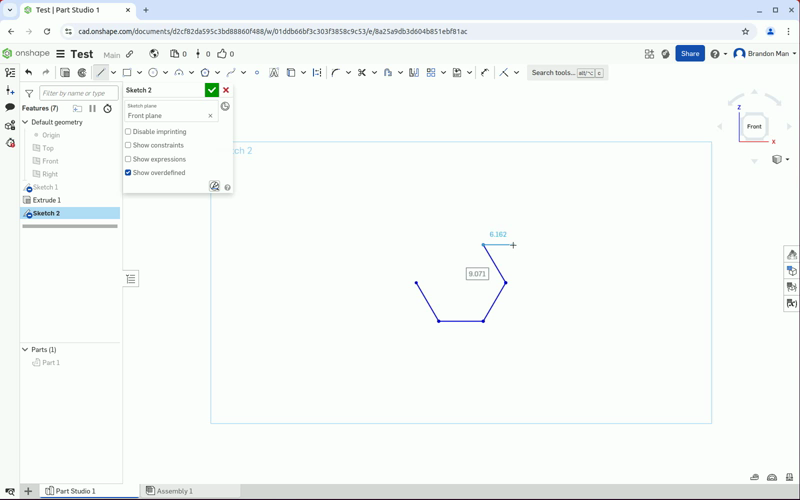
mouse_move(438, 244)
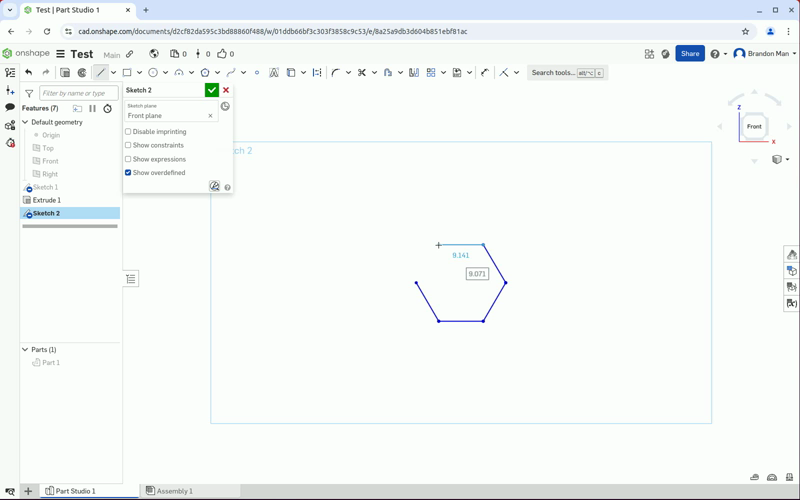
click(438, 244)
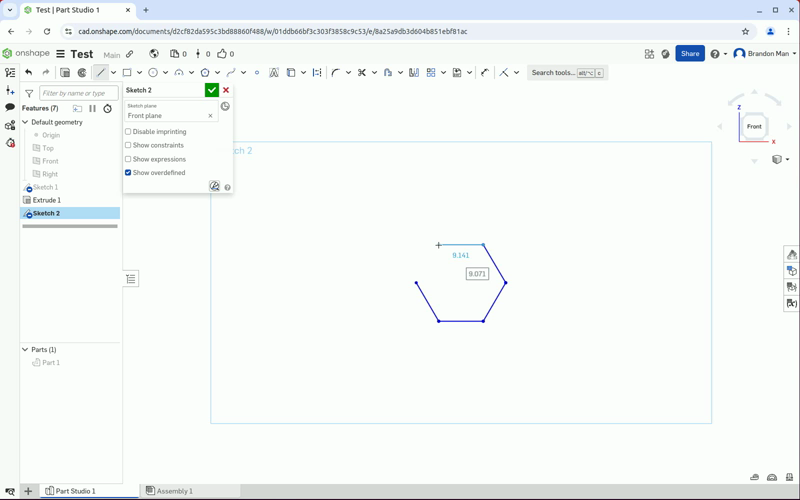
key_up(shift)
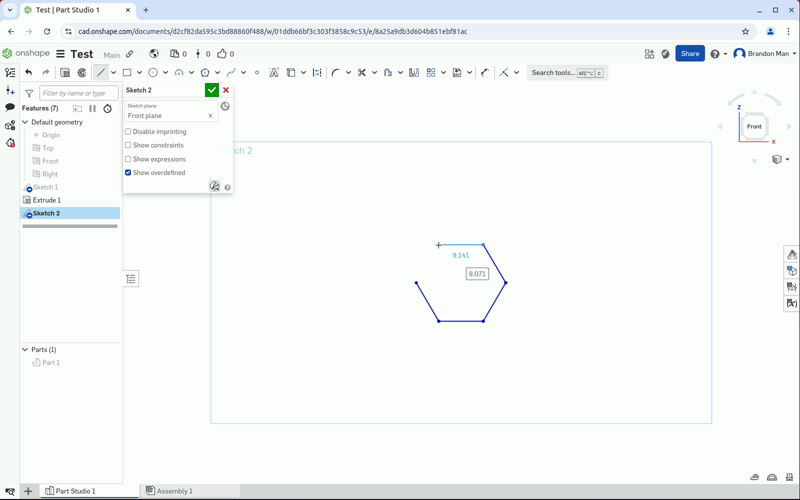
mouse_move(468, 244)
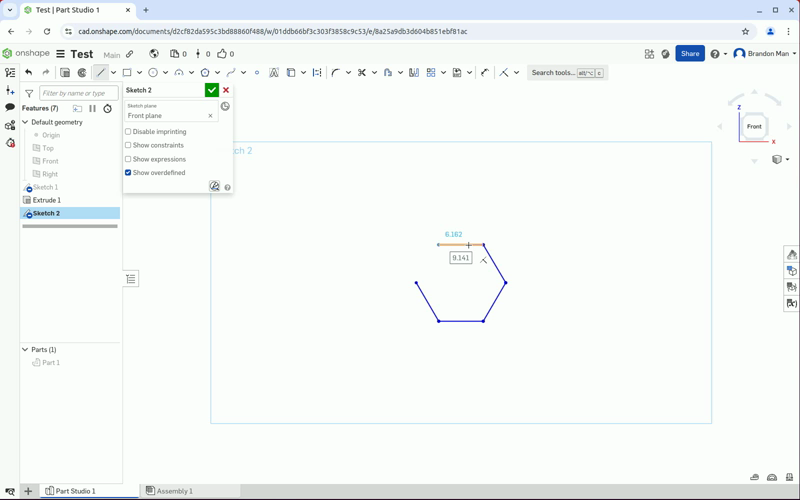
key_down(shift)
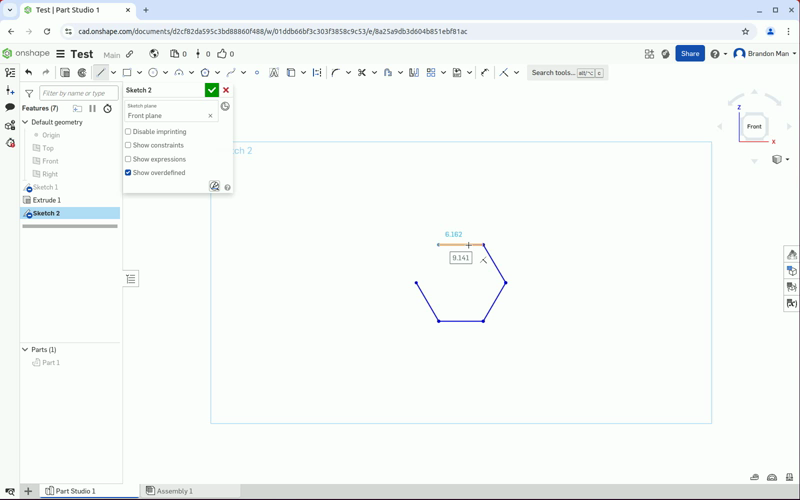
mouse_move(416, 282)
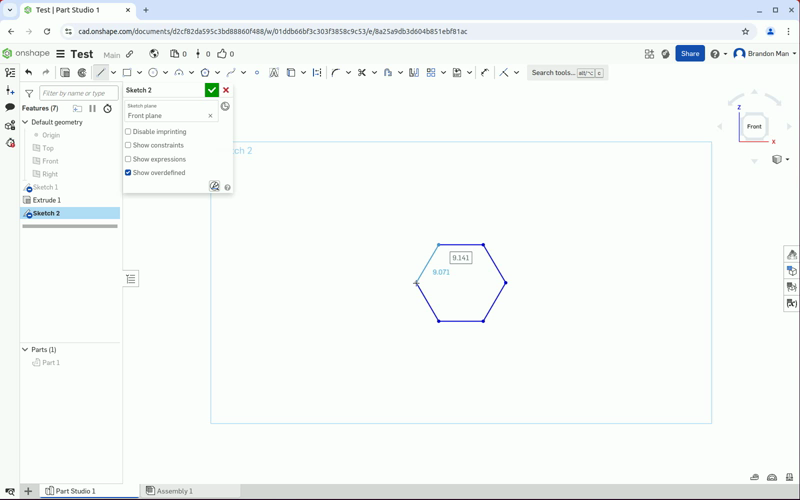
key_up(shift)
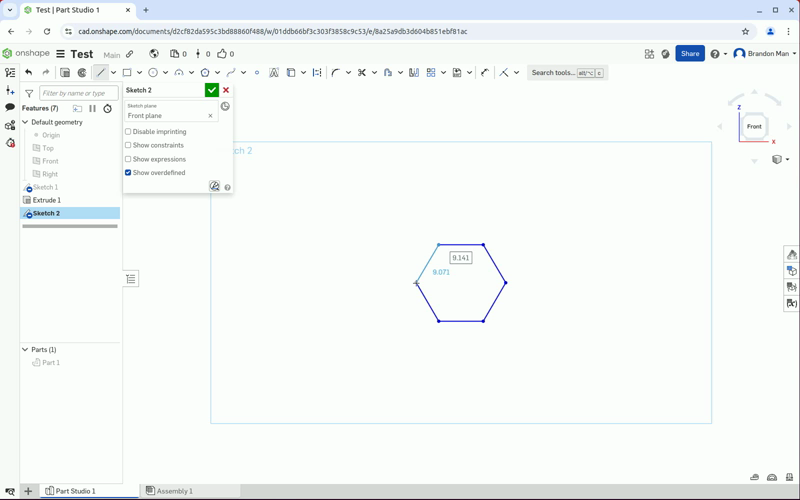
click(416, 282)
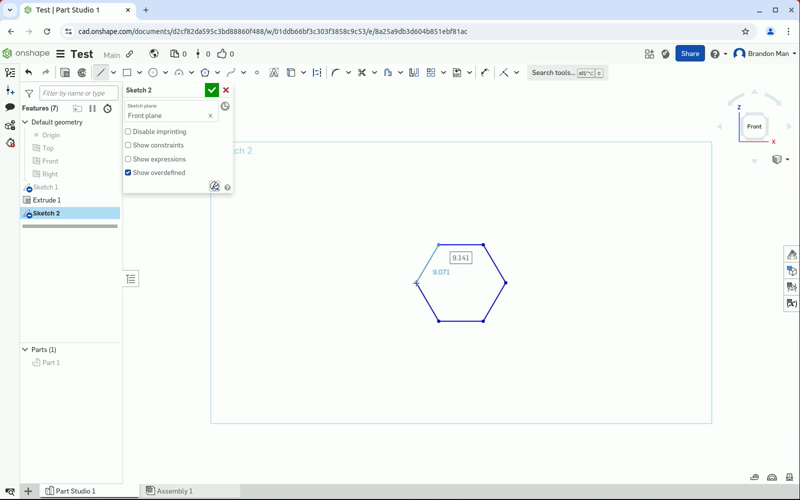
key(esc)
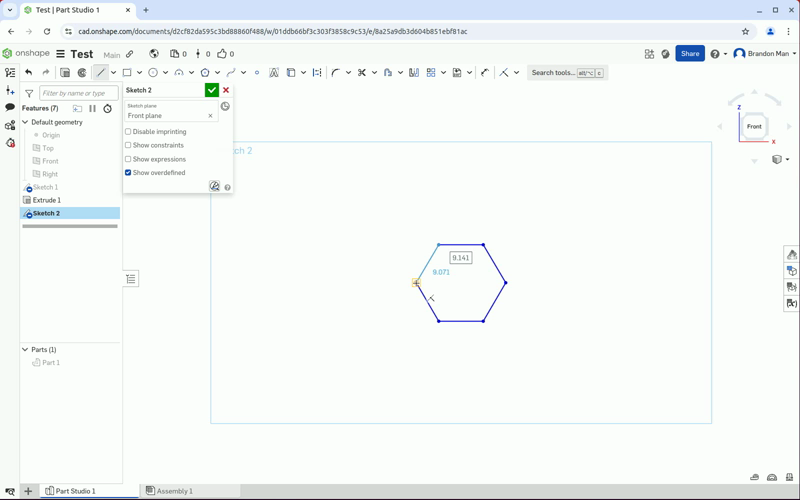
key(l)
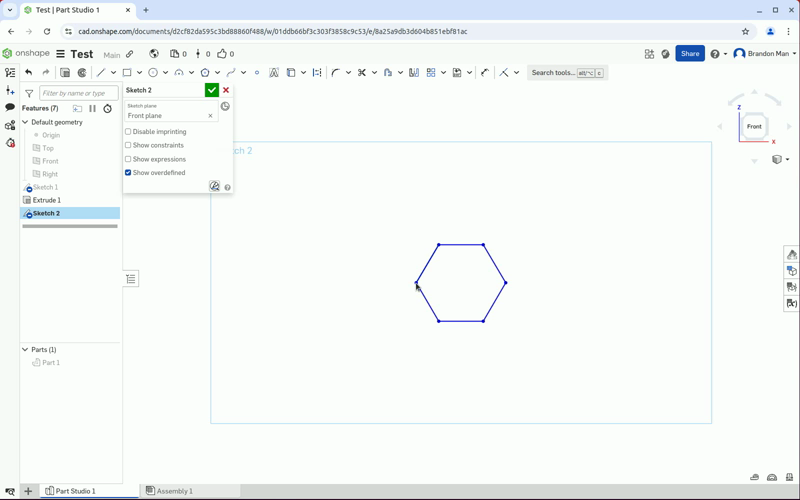
key_down(shift)
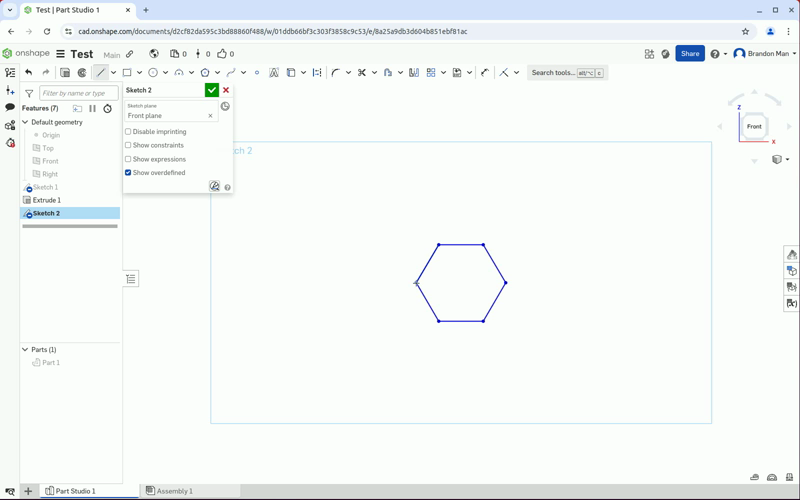
mouse_move(423, 282)
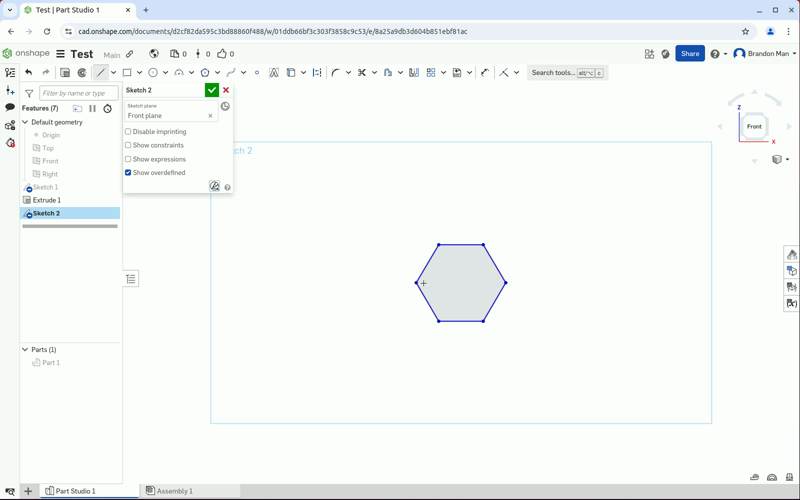
click(423, 282)
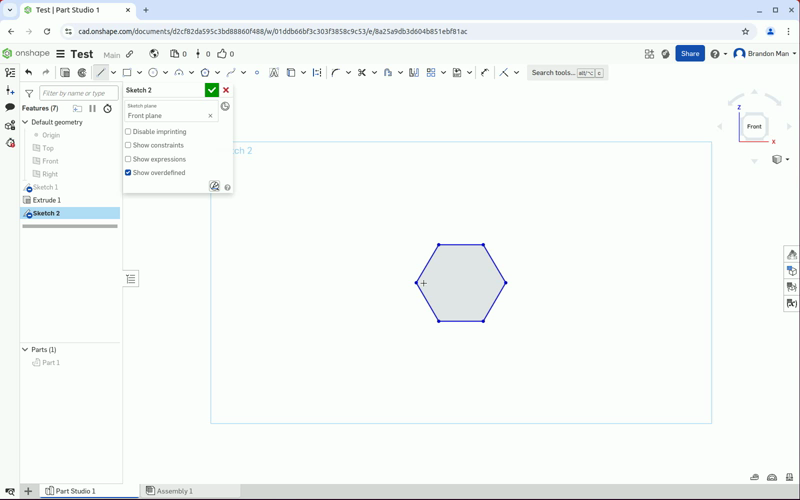
key_up(shift)
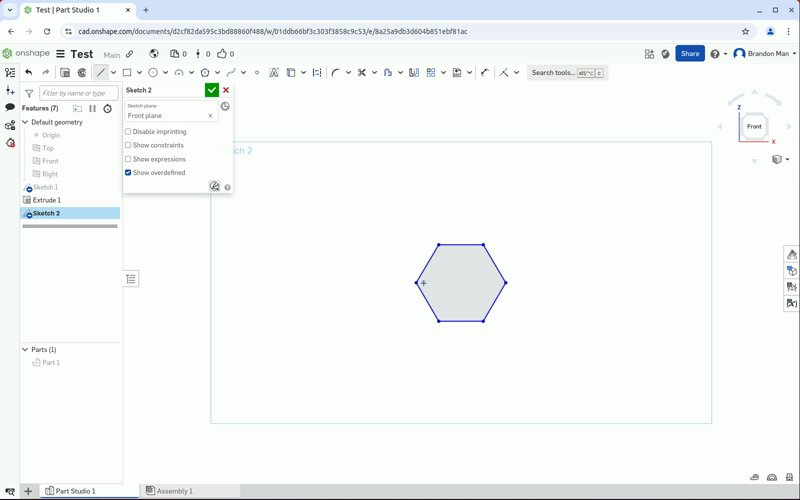
key_down(shift)
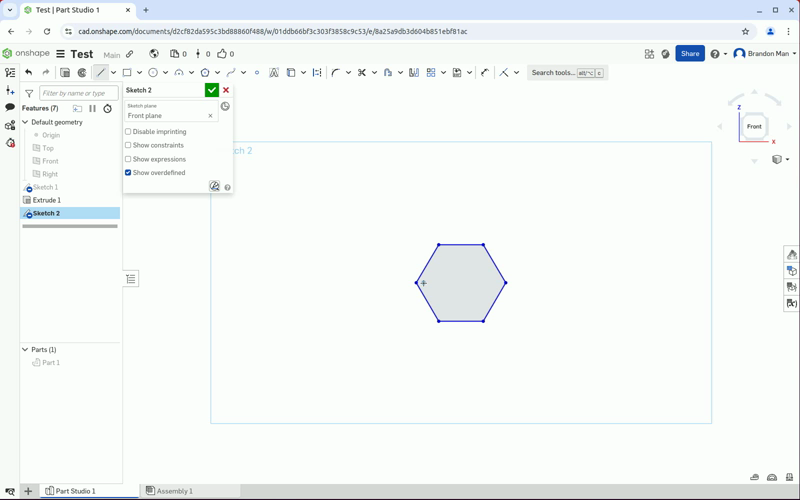
mouse_move(453, 282)
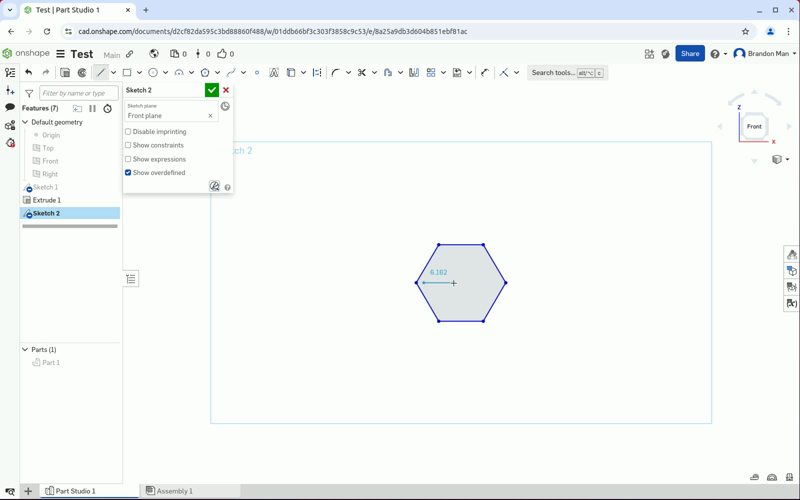
mouse_move(442, 315)
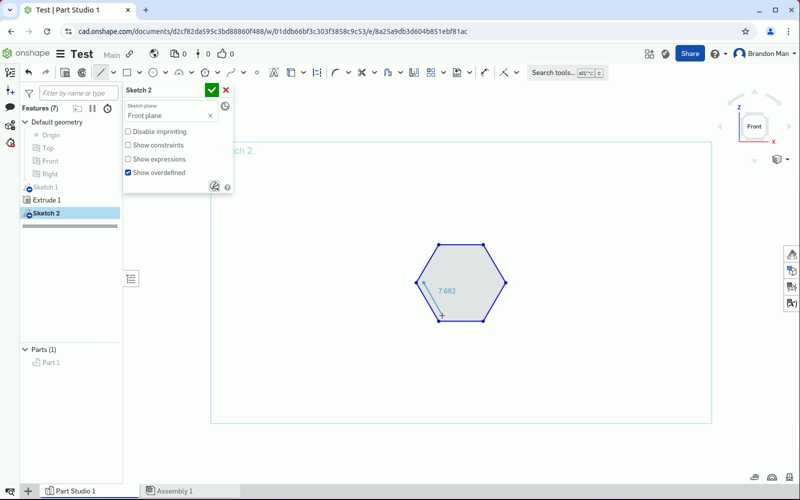
click(442, 315)
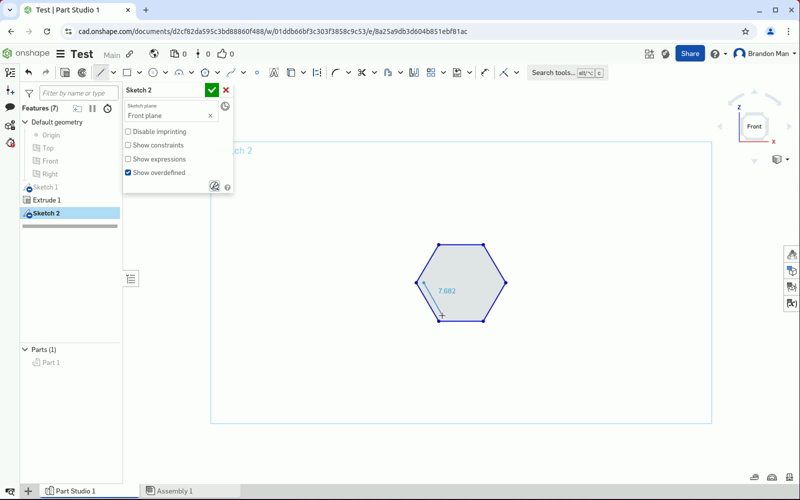
key_up(shift)
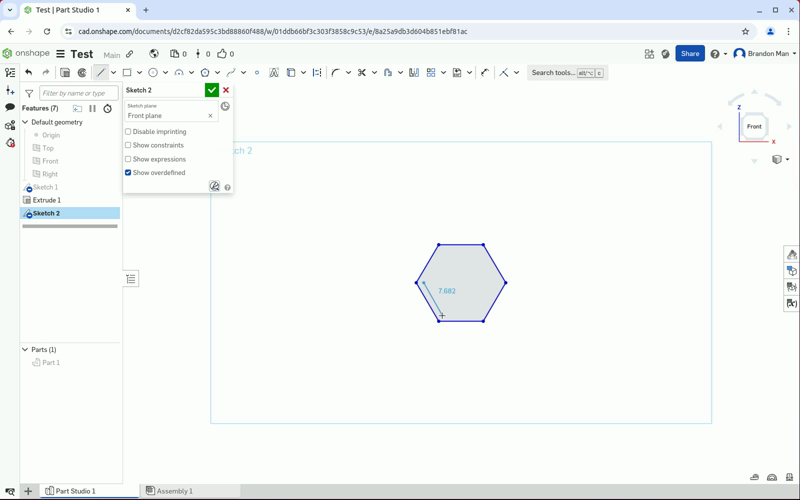
key_down(shift)
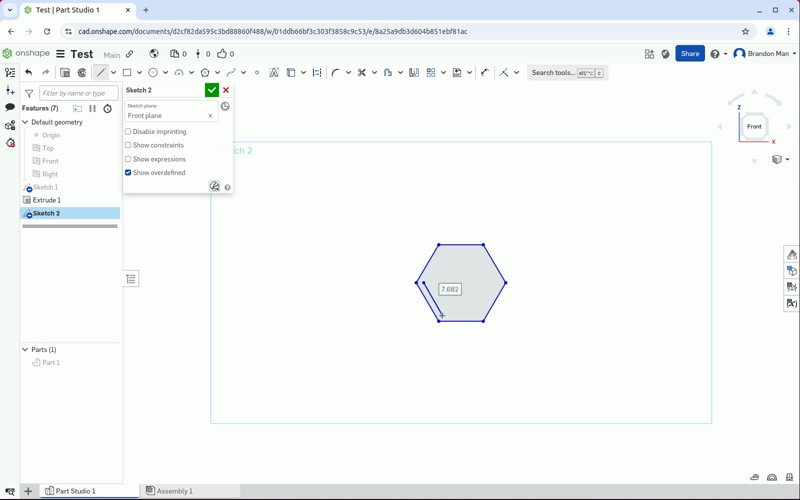
mouse_move(472, 315)
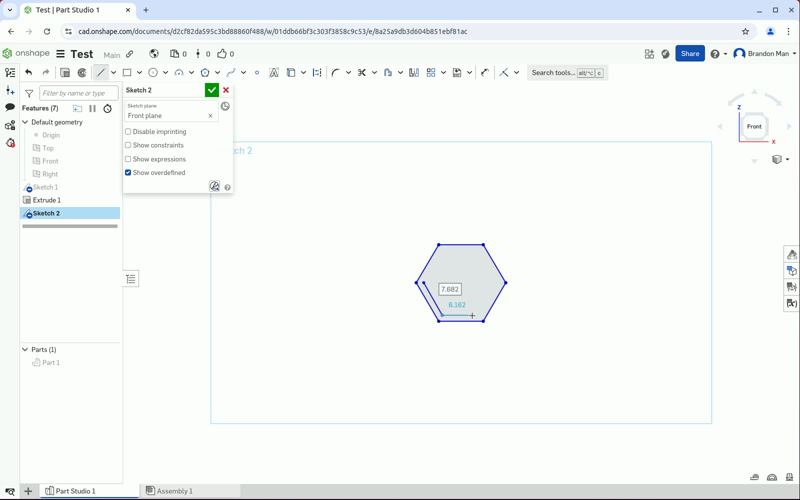
mouse_move(479, 315)
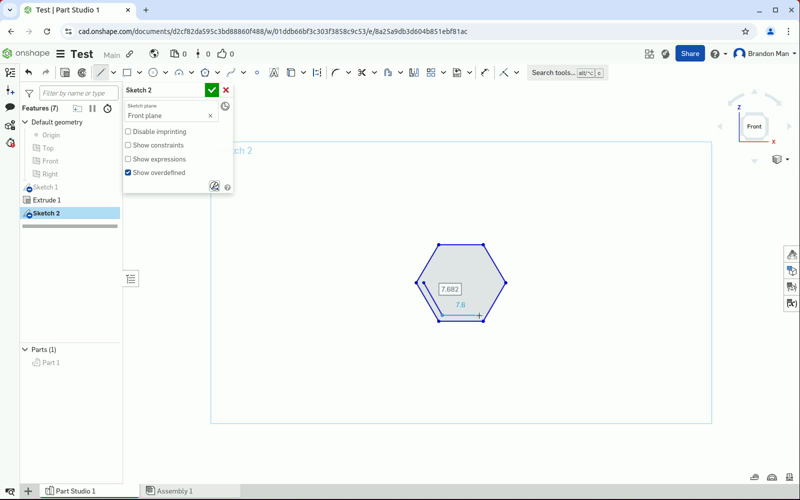
click(479, 315)
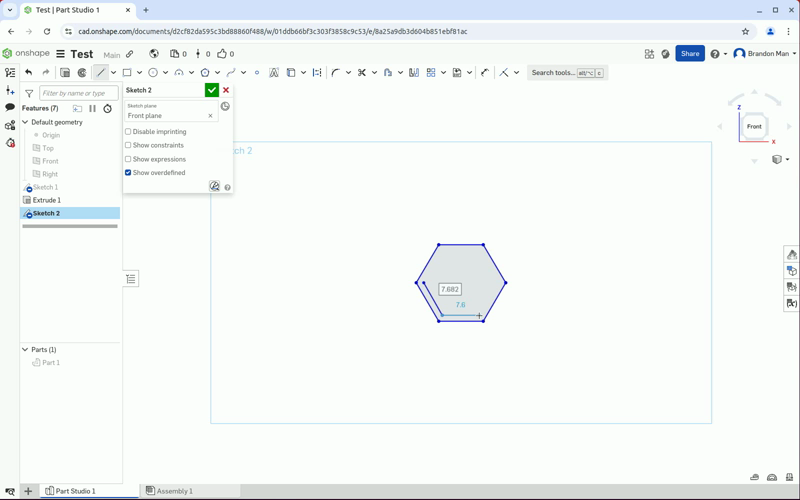
key_up(shift)
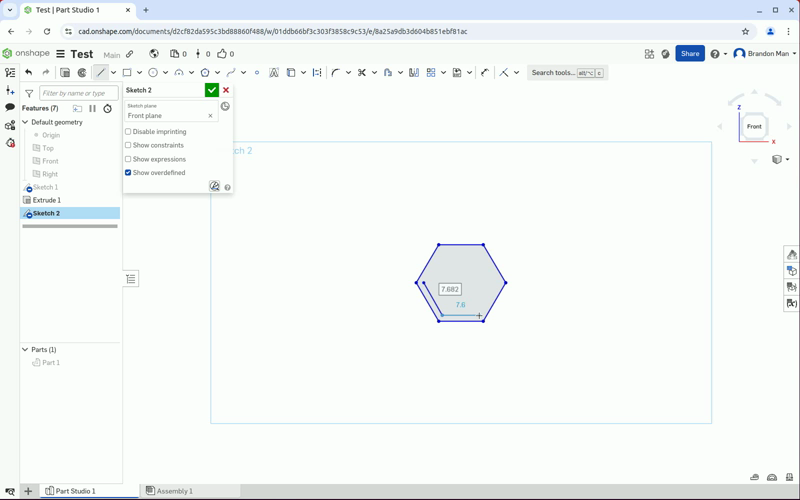
key_down(shift)
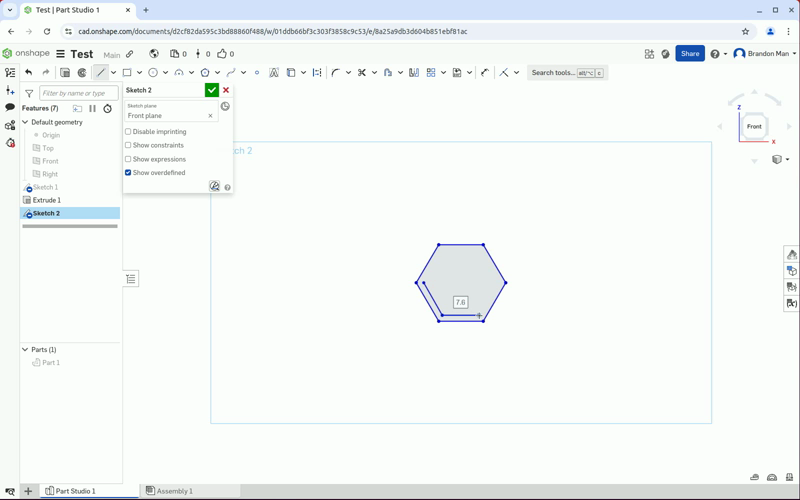
mouse_move(509, 315)
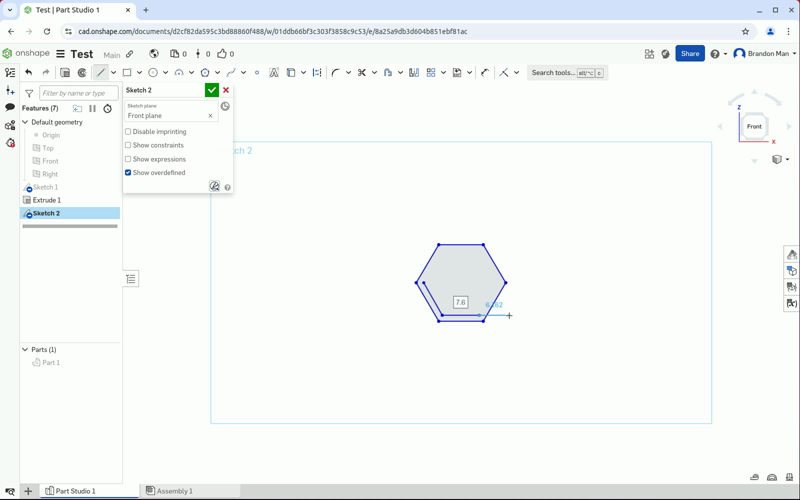
mouse_move(498, 282)
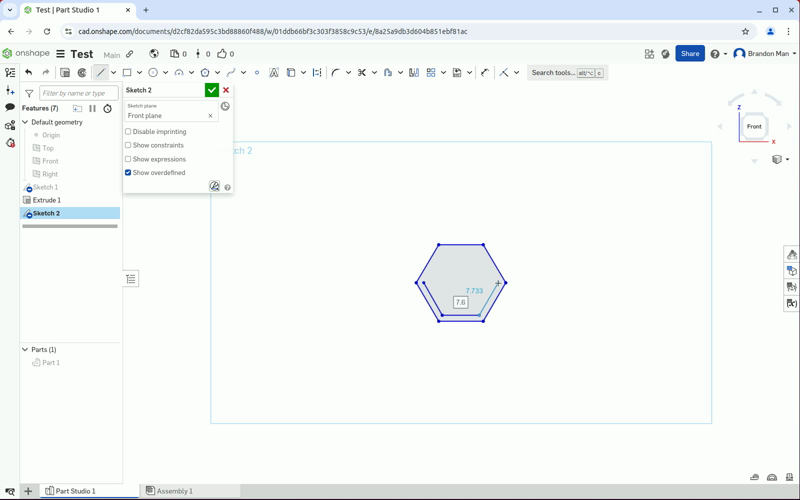
click(498, 282)
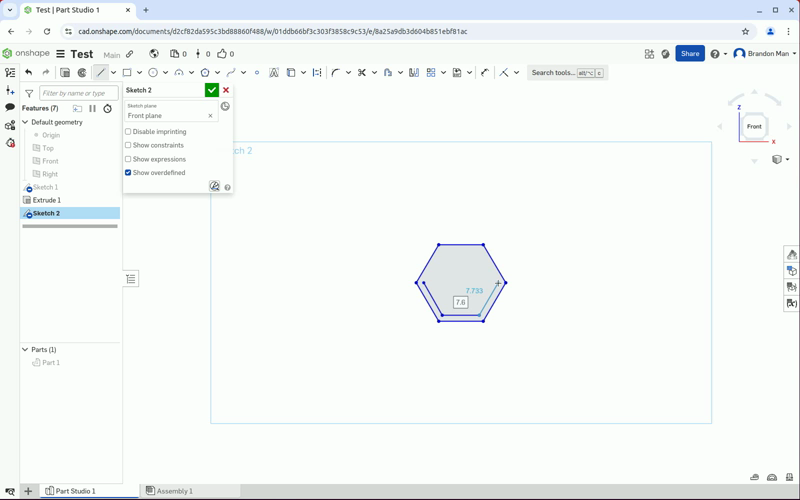
key_up(shift)
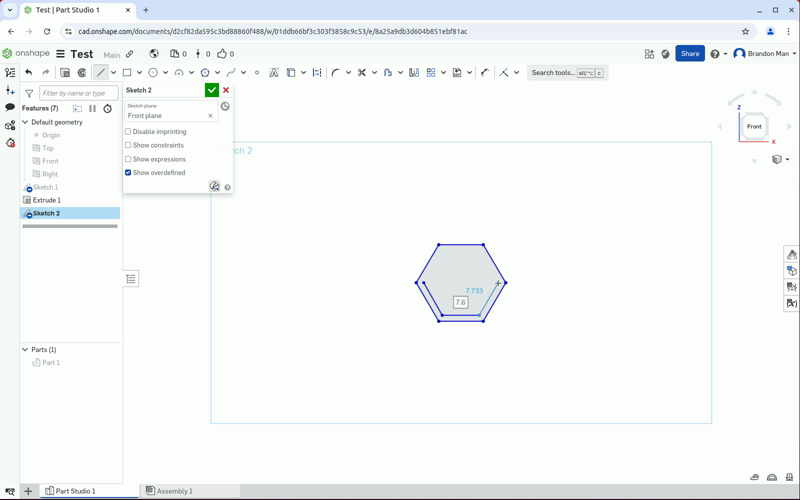
key_down(shift)
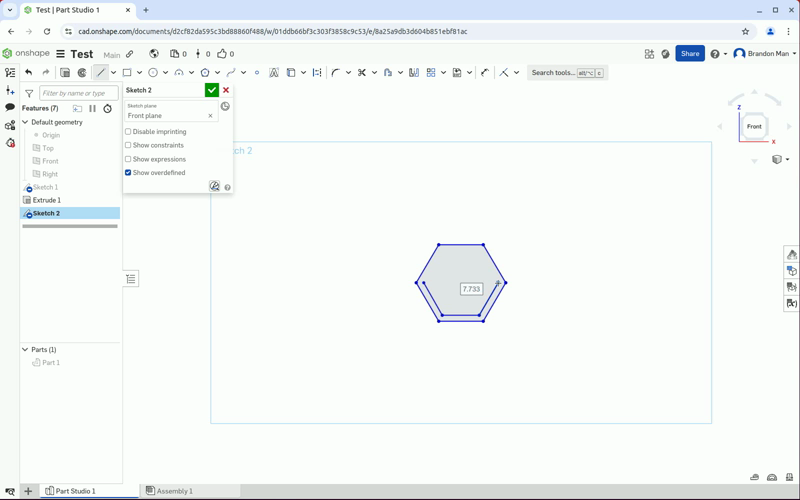
mouse_move(528, 282)
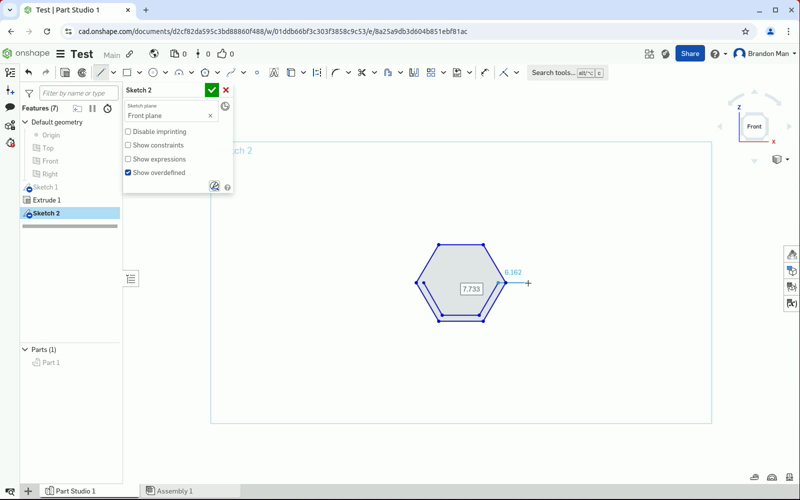
mouse_move(479, 250)
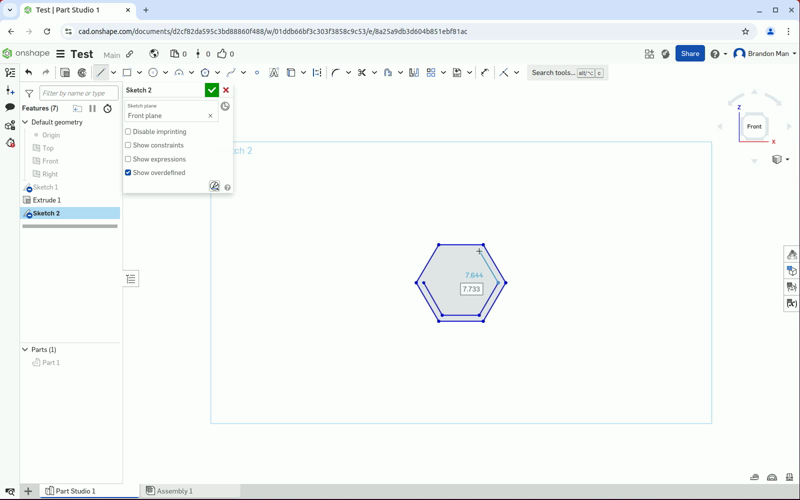
click(479, 250)
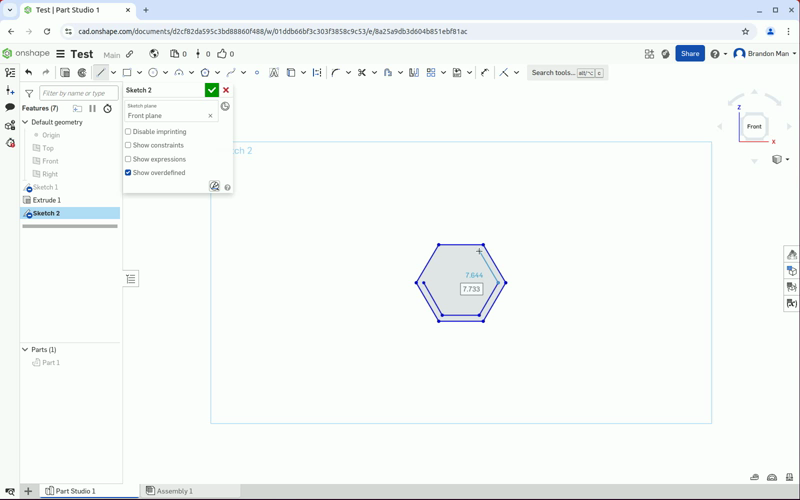
key_up(shift)
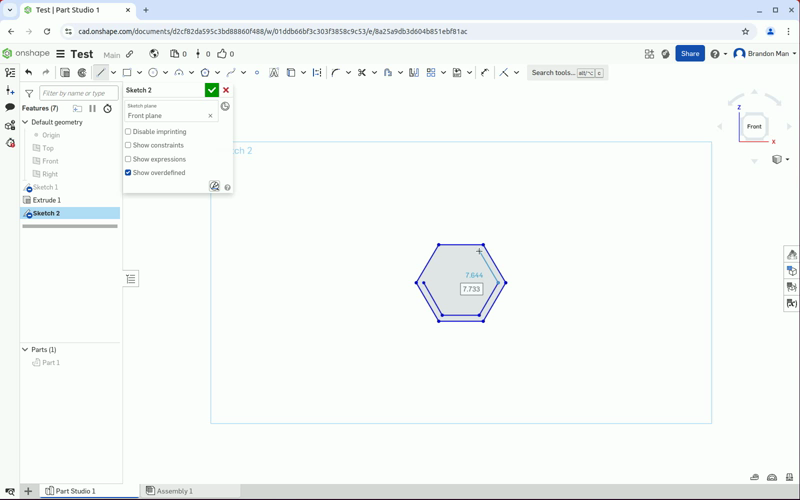
key_down(shift)
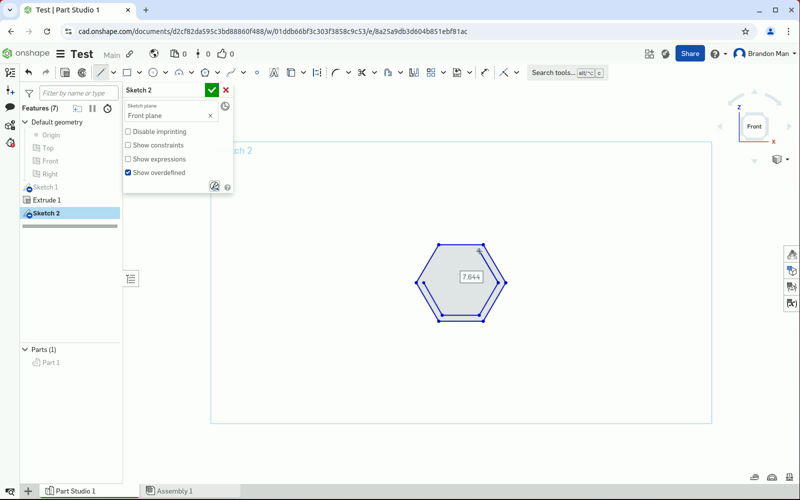
mouse_move(509, 250)
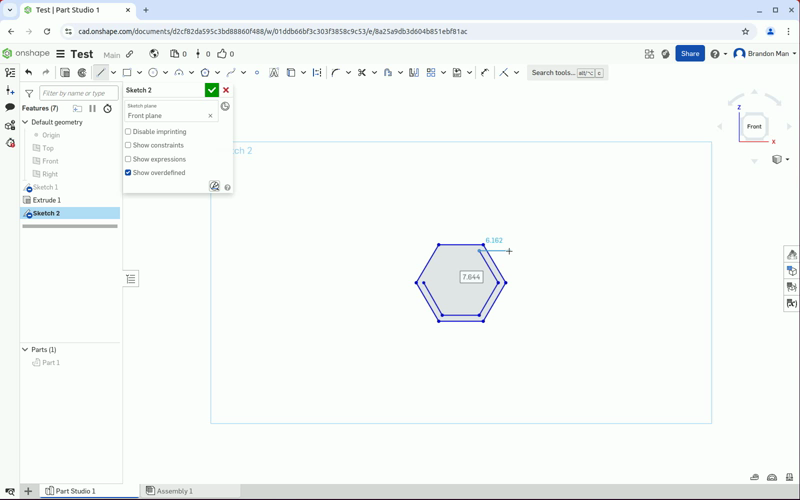
mouse_move(442, 250)
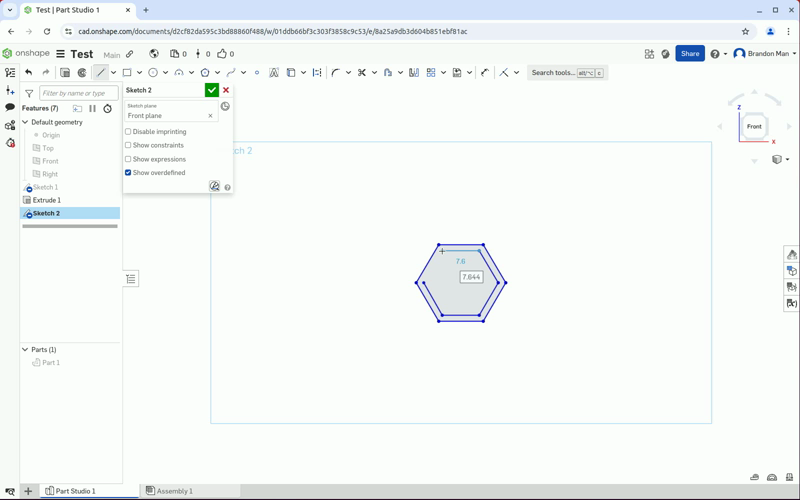
click(442, 250)
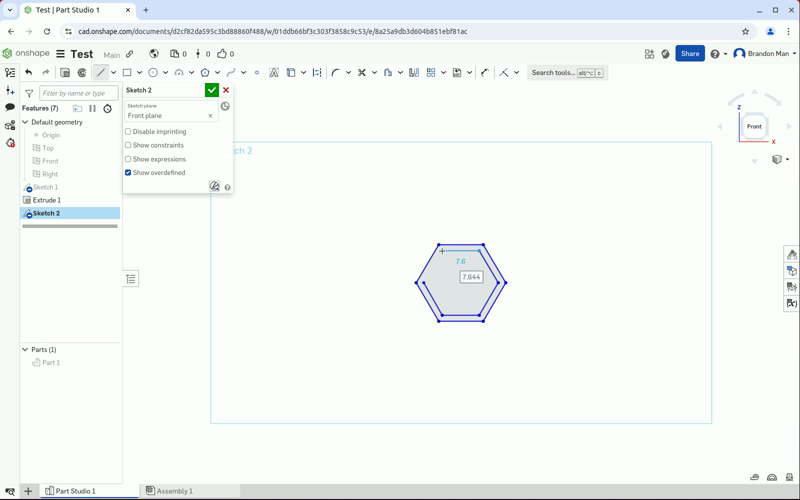
key_up(shift)
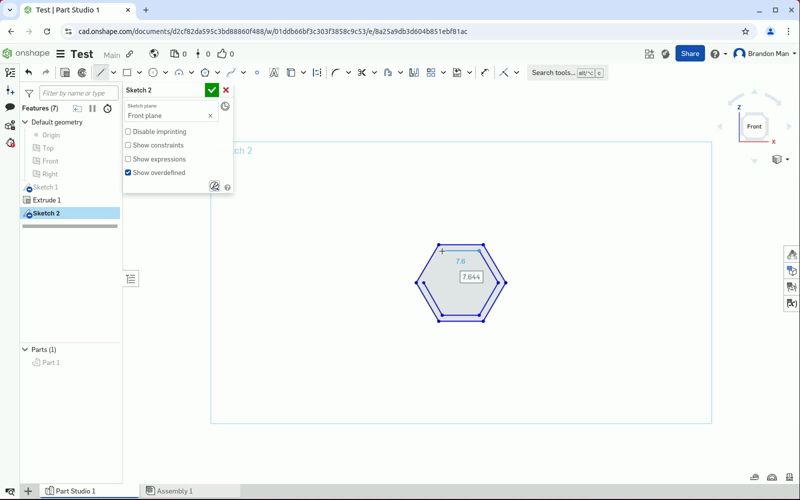
mouse_move(472, 250)
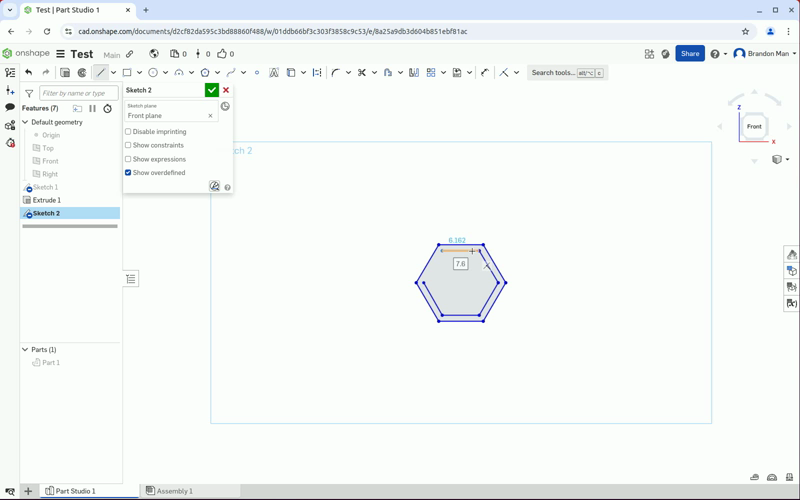
key_down(shift)
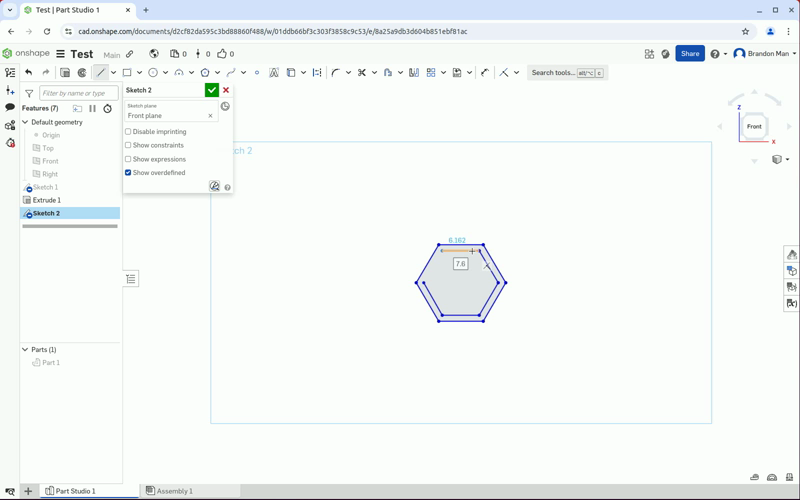
mouse_move(423, 282)
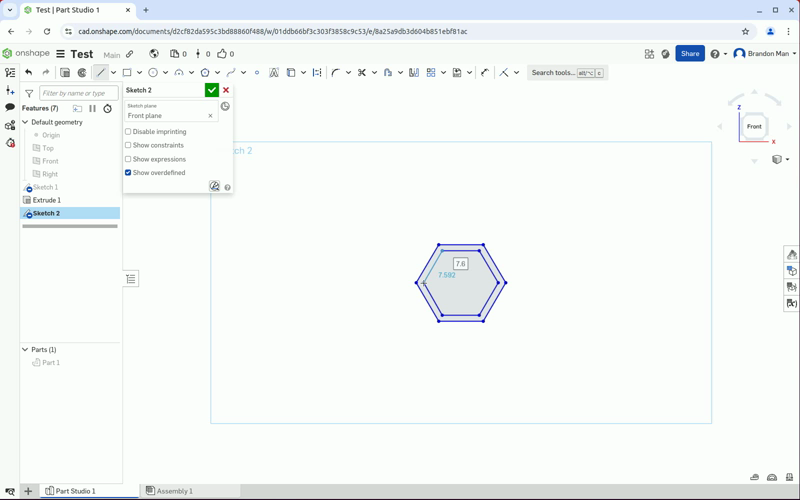
key_up(shift)
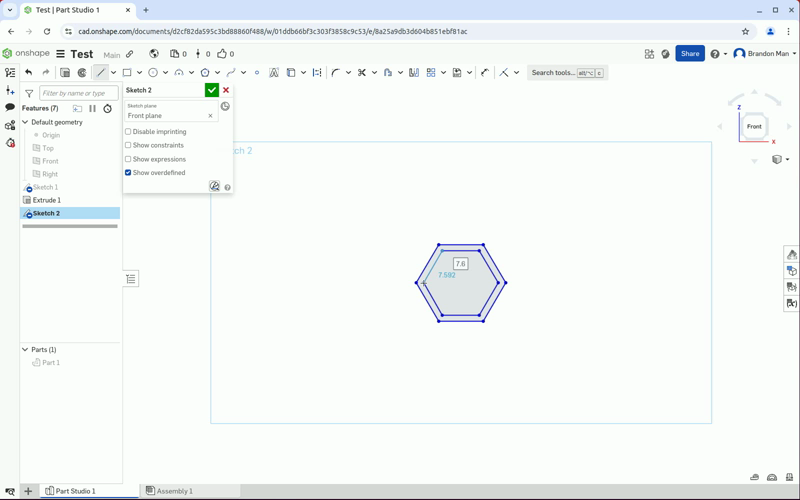
click(423, 282)
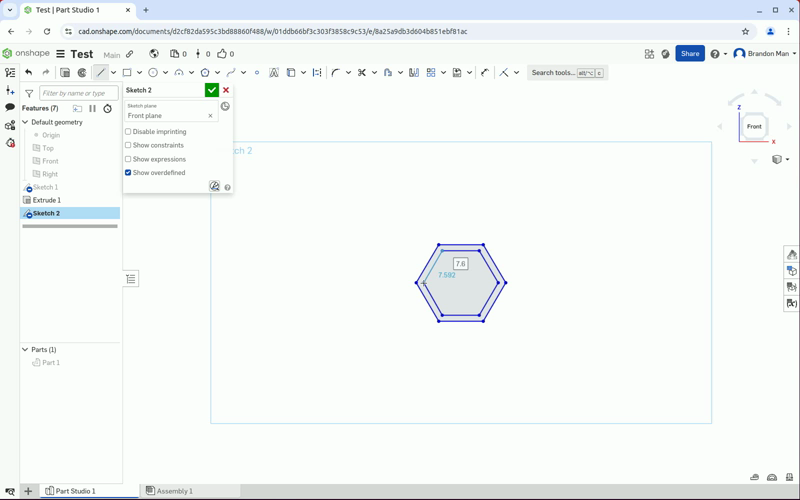
key(esc)
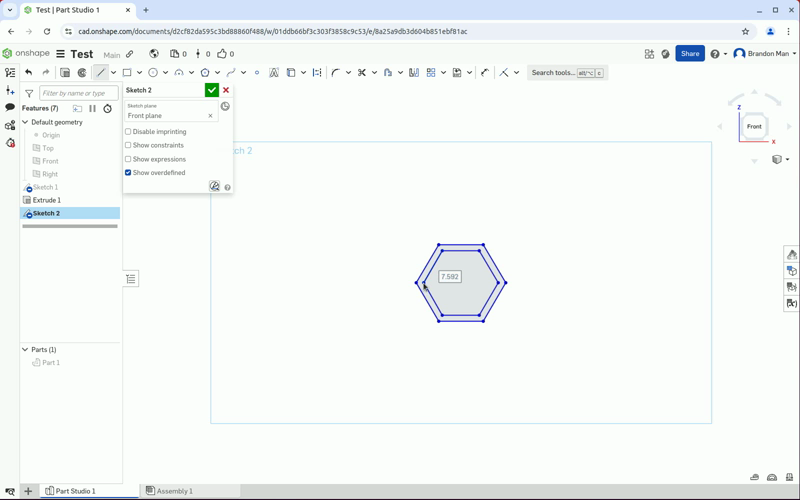
mouse_move(492, 302)
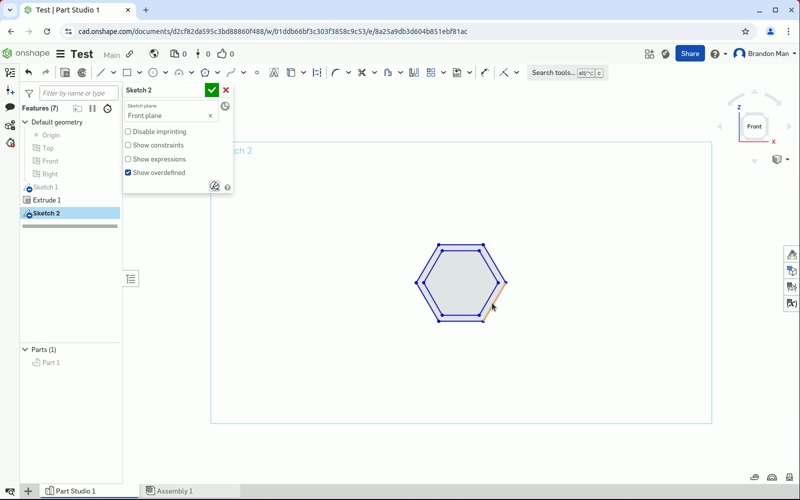
scroll(6)
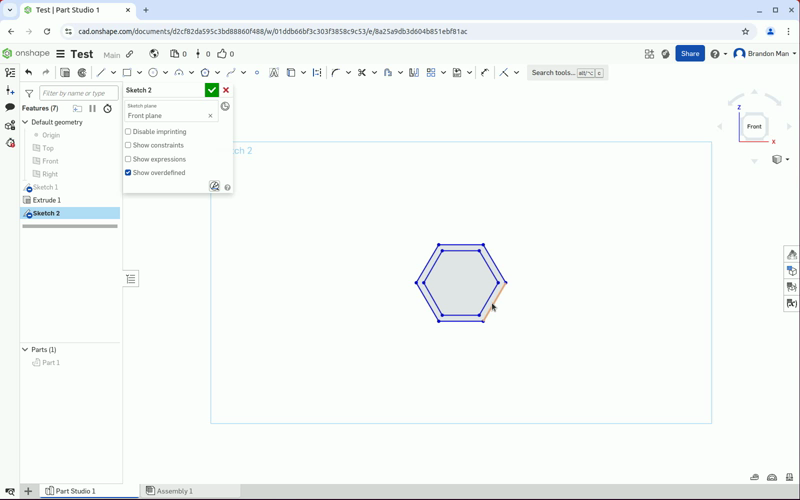
scroll(6)
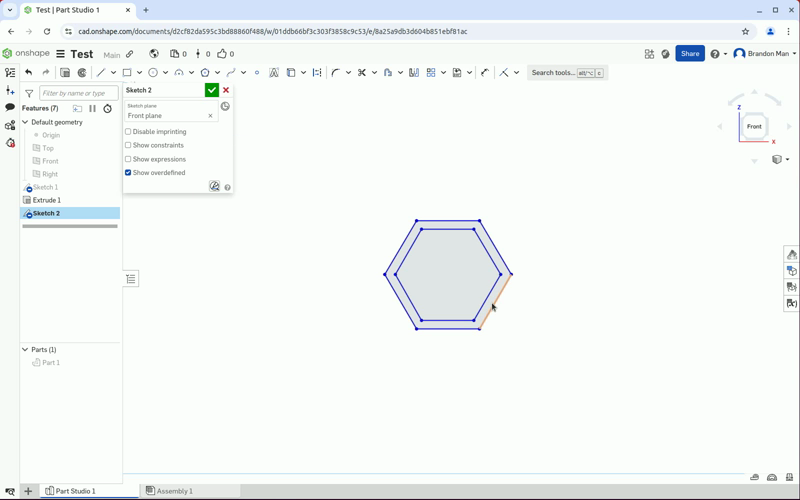
scroll(6)
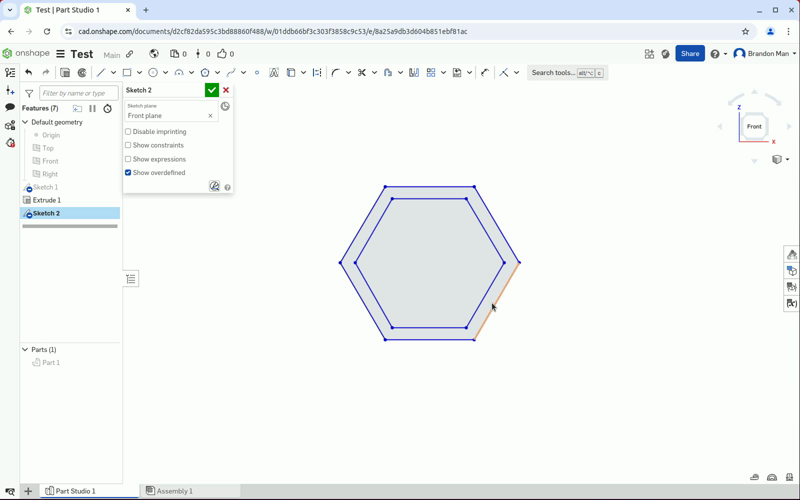
scroll(6)
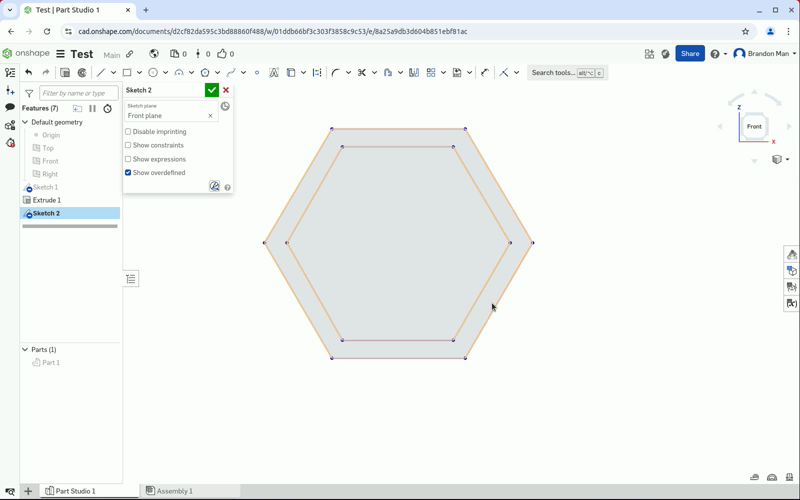
scroll(6)
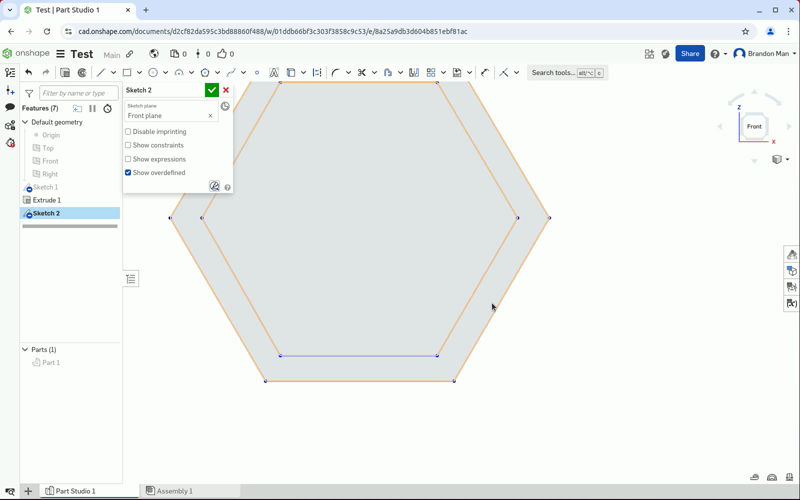
scroll(6)
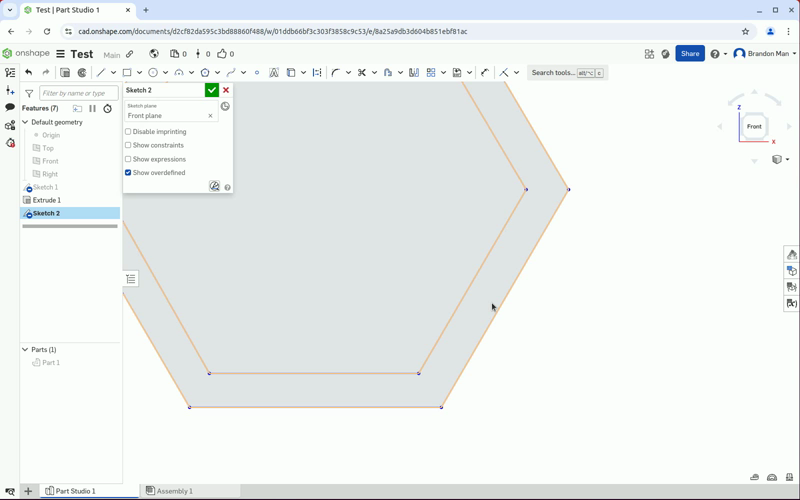
scroll(6)
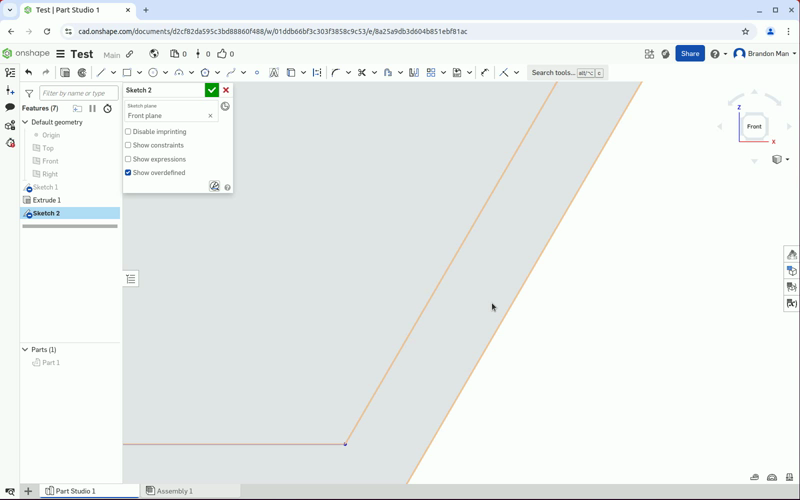
click(492, 302)
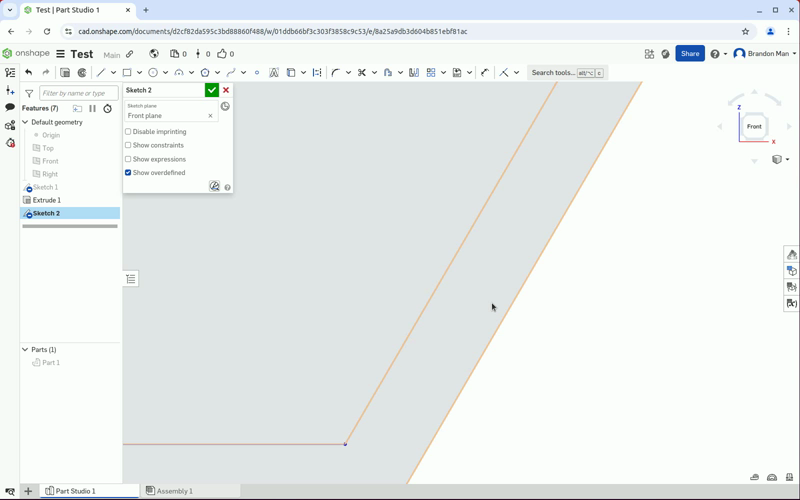
scroll(-6)
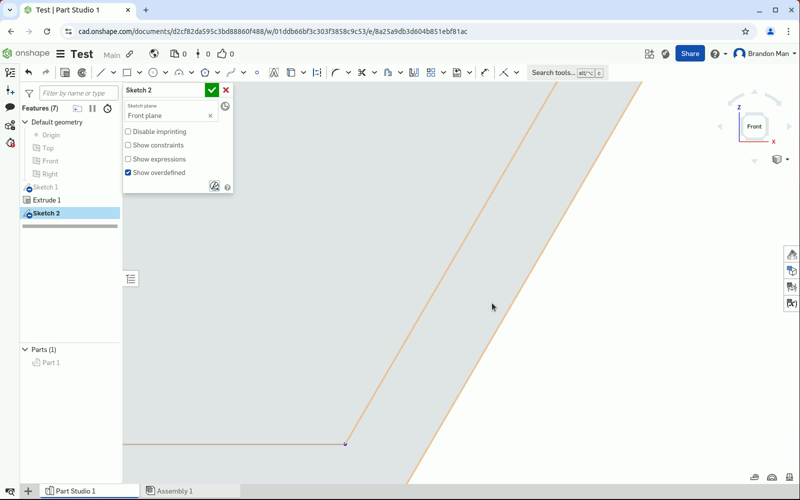
scroll(-6)
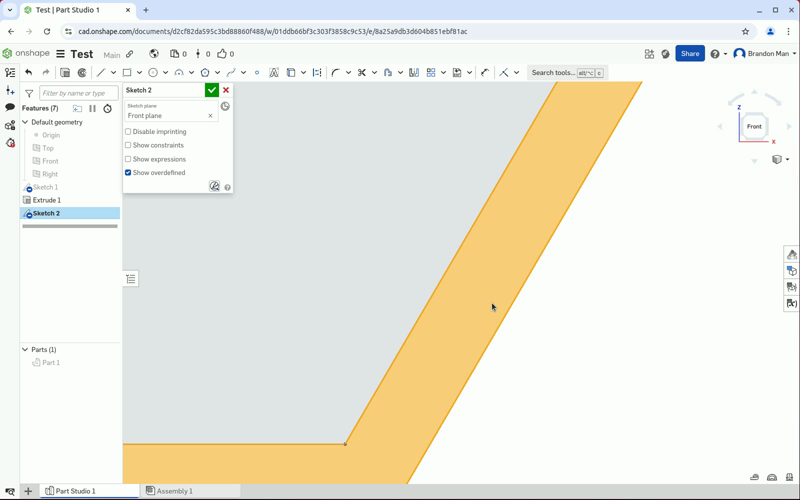
scroll(-6)
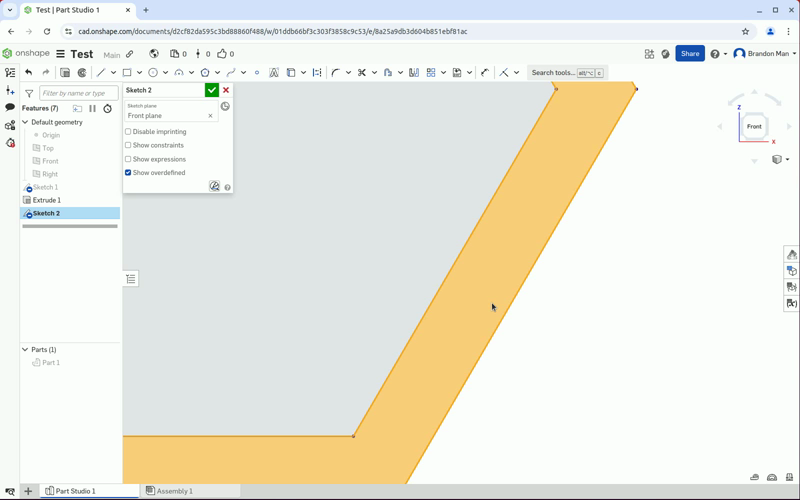
scroll(-6)
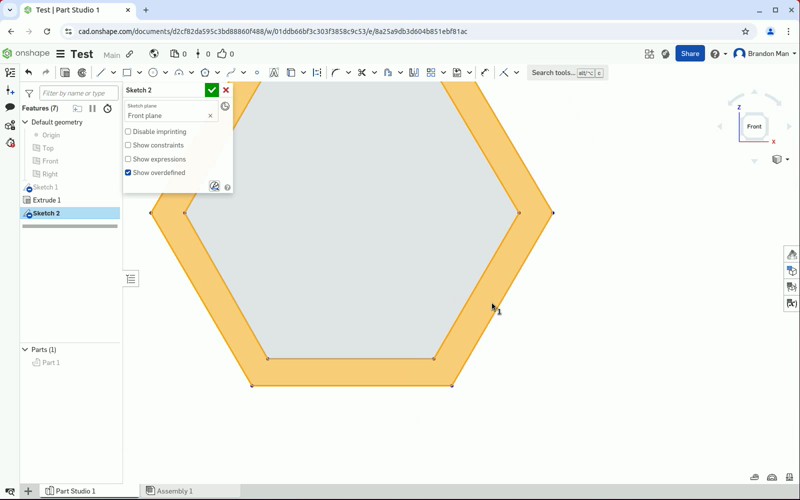
scroll(-6)
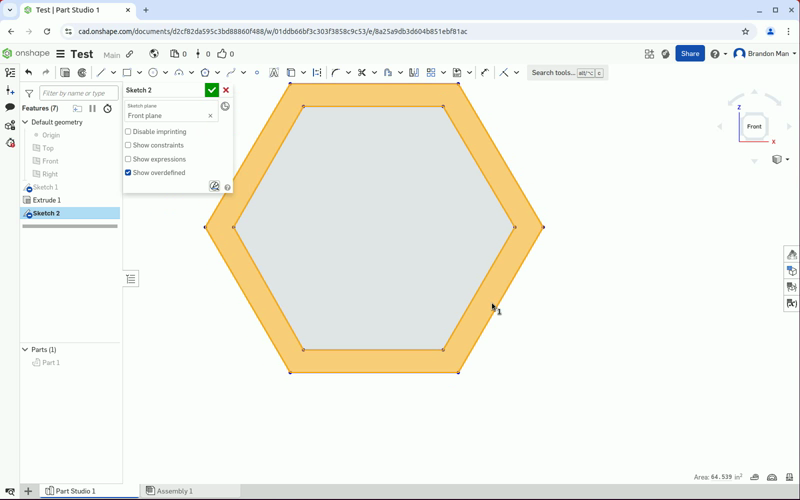
scroll(-6)
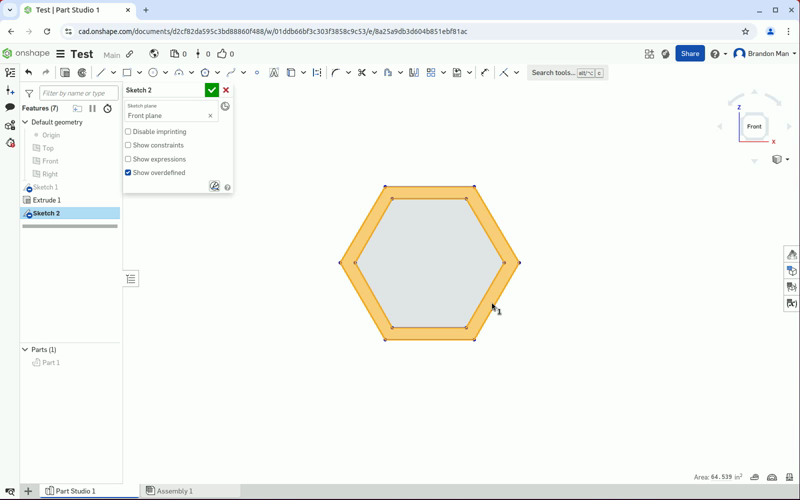
scroll(-6)
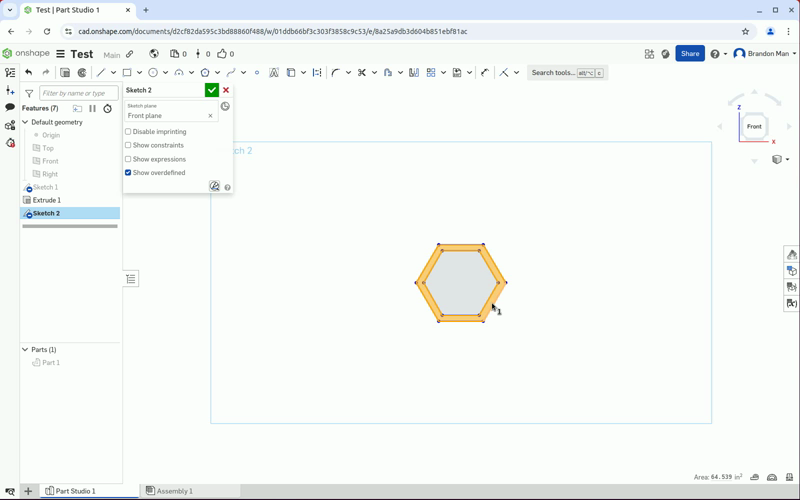
mouse_move(73, 352)
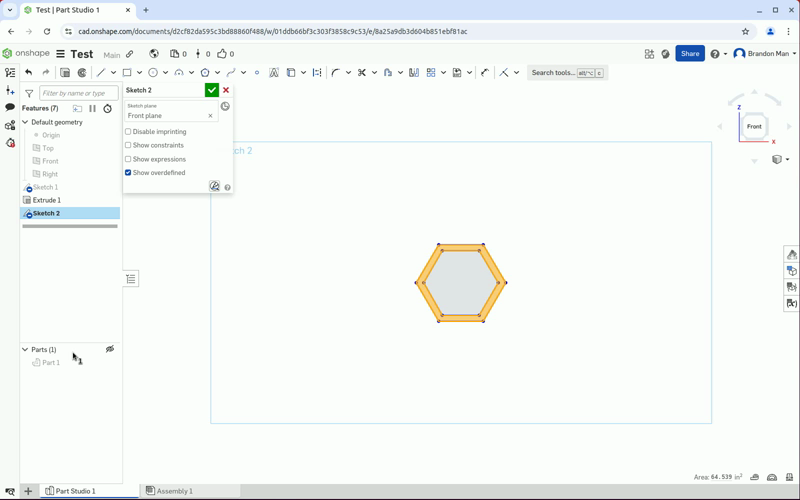
key(shift+y)
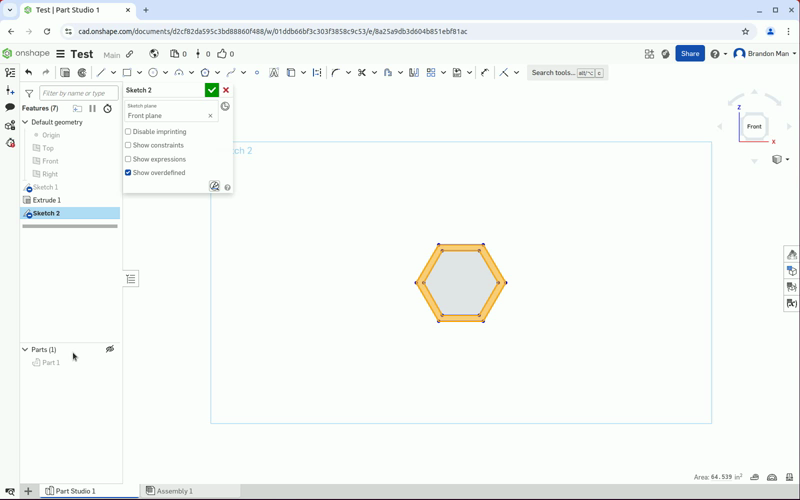
key(shift+e)
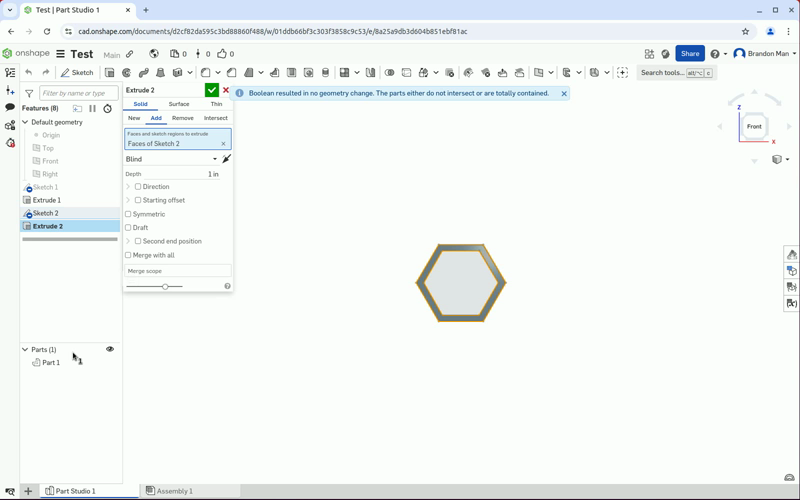
mouse_move(143, 106)
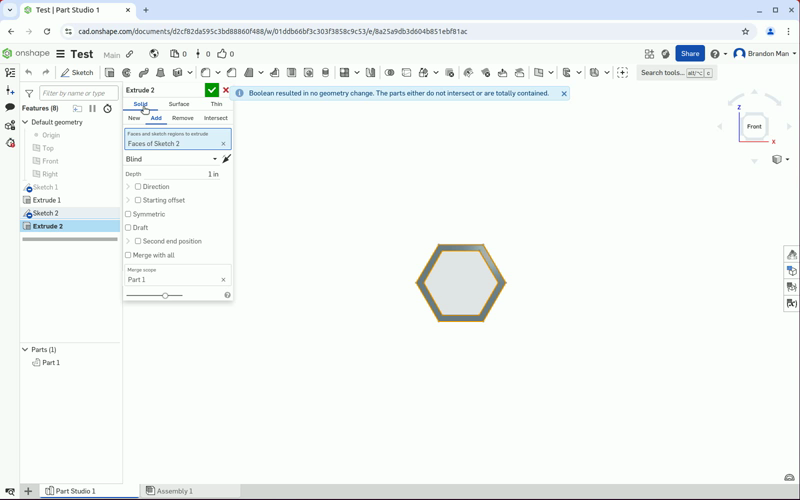
click(143, 106)
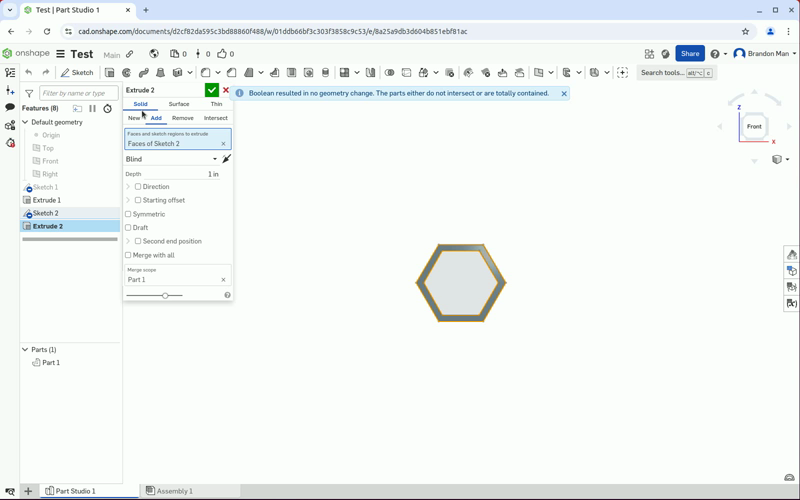
mouse_move(137, 120)
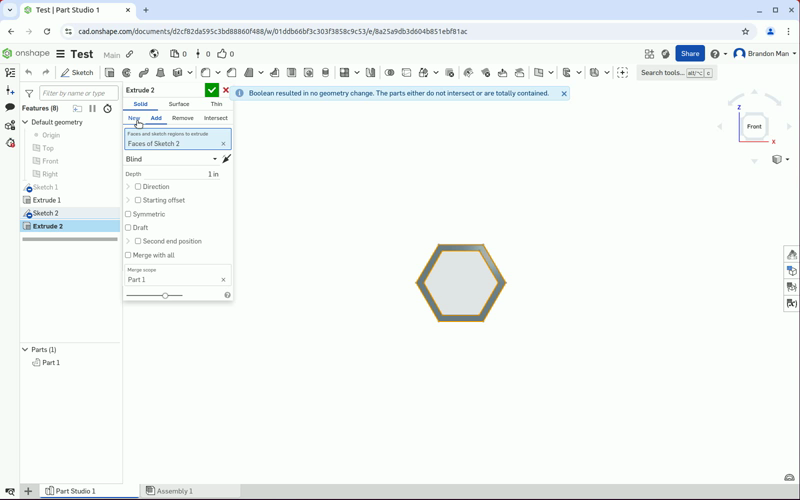
click(137, 120)
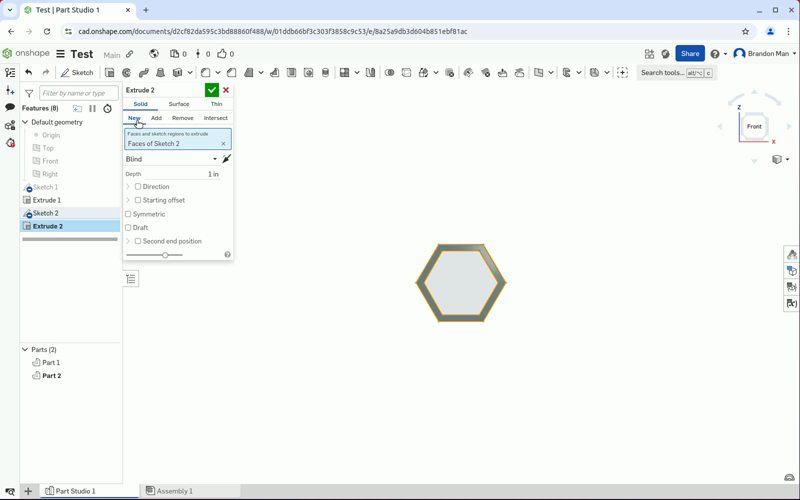
key(tab, 4)
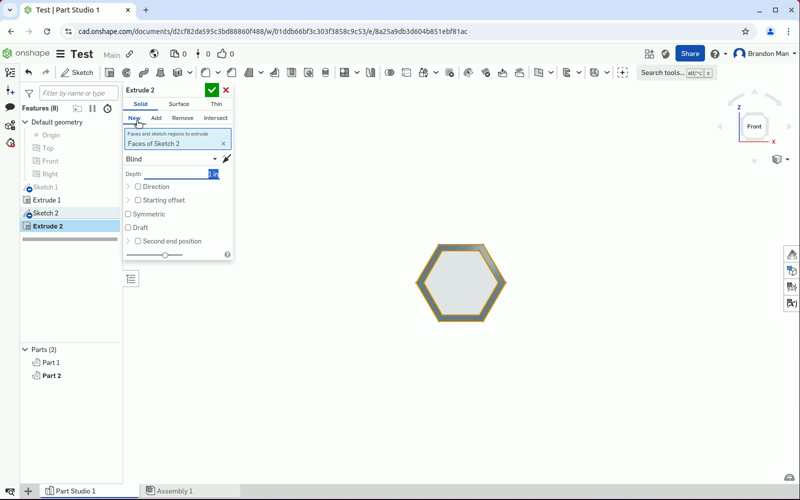
text(-2.648)
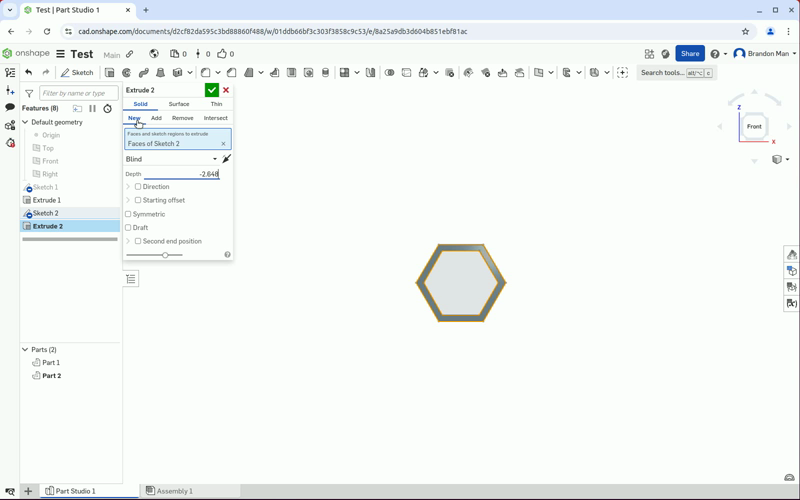
key(enter)
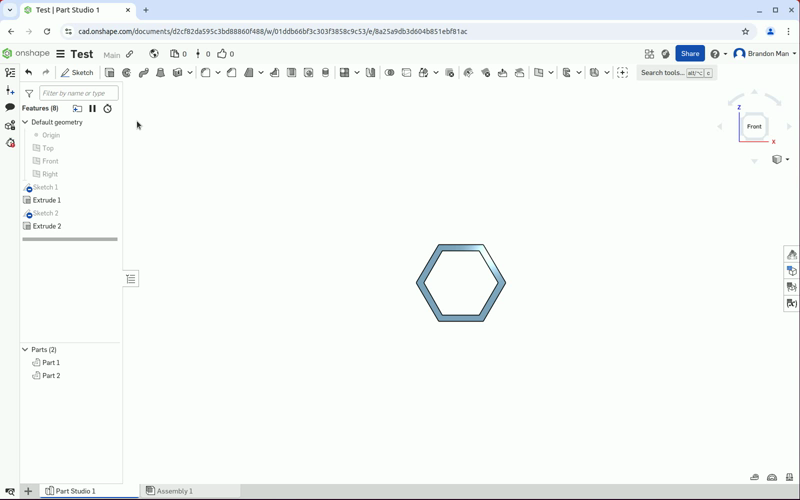
key(shift+h)
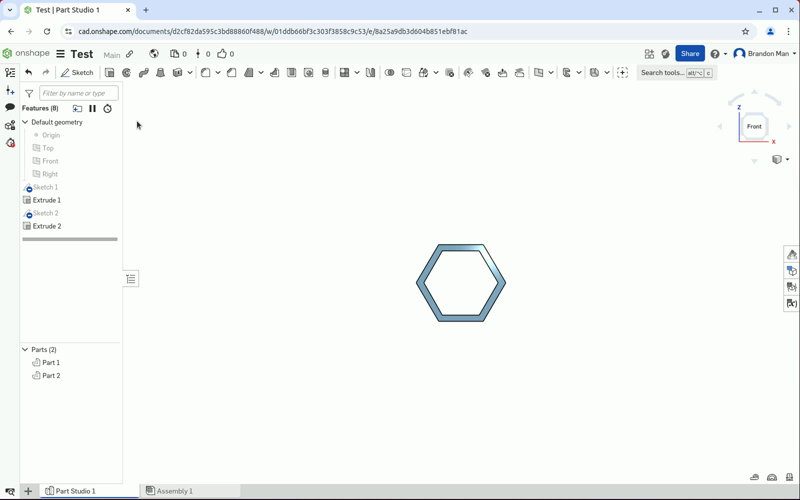
key(shift+h)
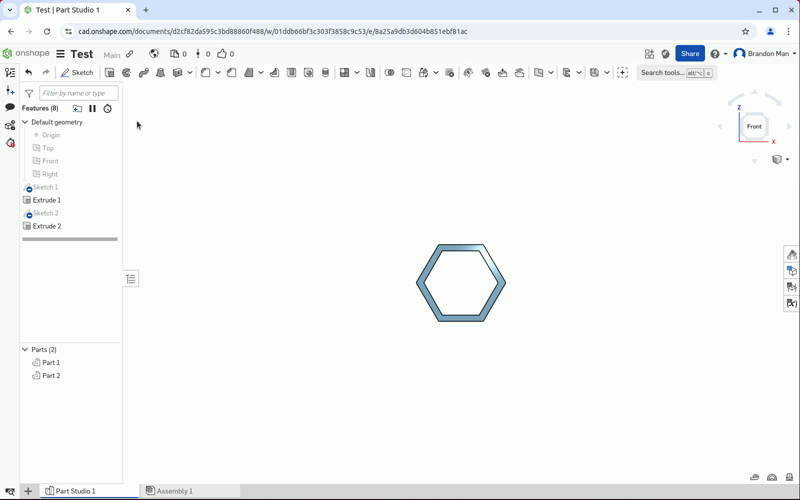
mouse_move(73, 189)
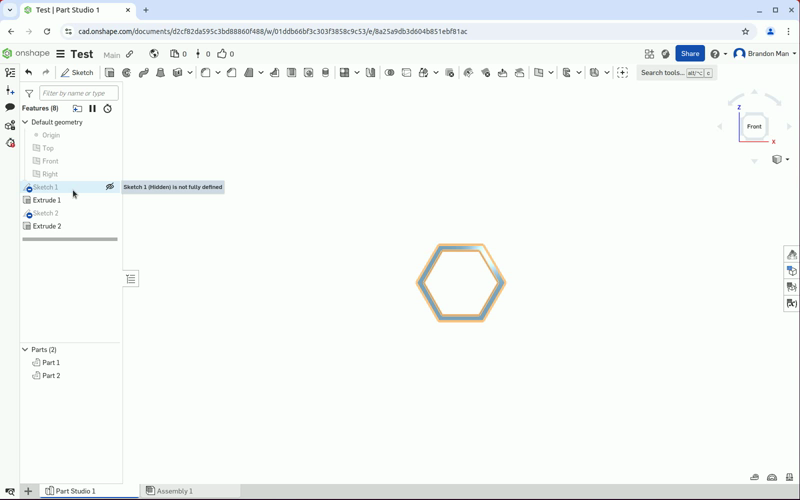
click(73, 189)
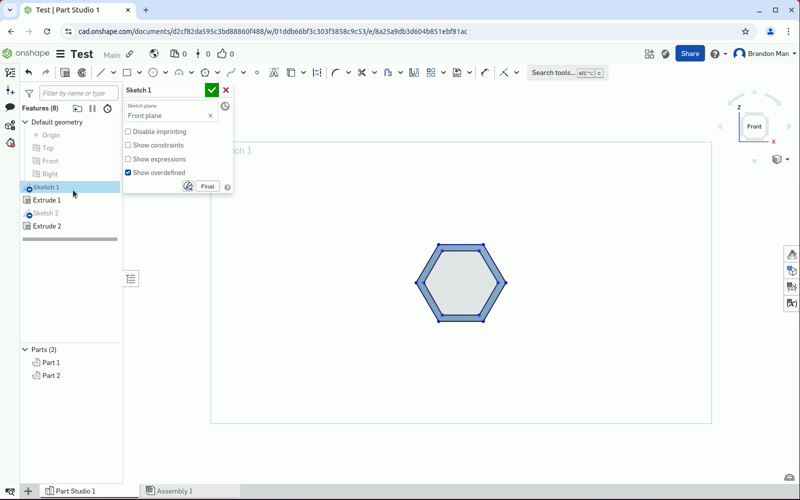
mouse_move(229, 92)
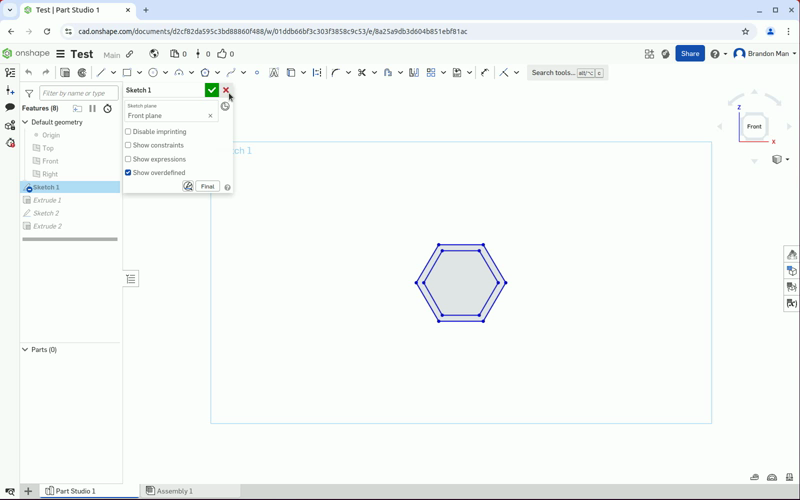
click(229, 92)
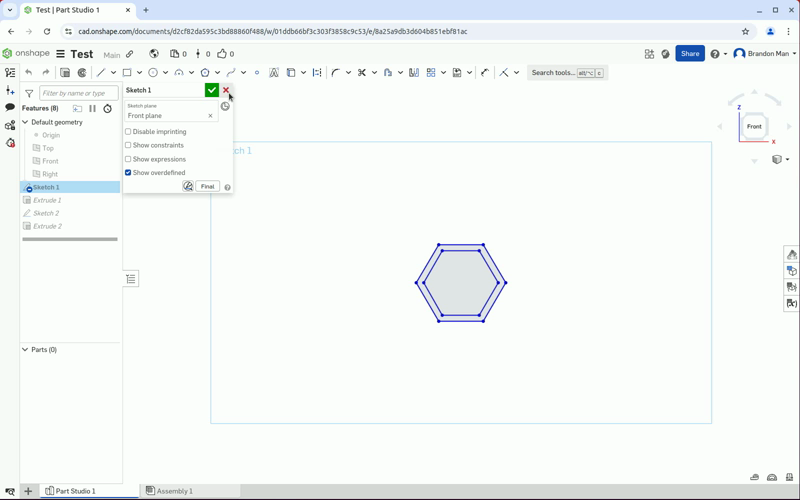
key(shift+s)
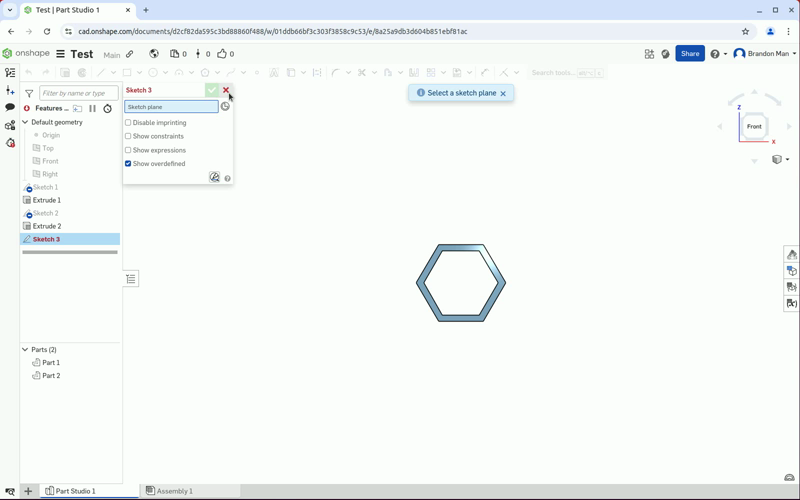
mouse_move(73, 163)
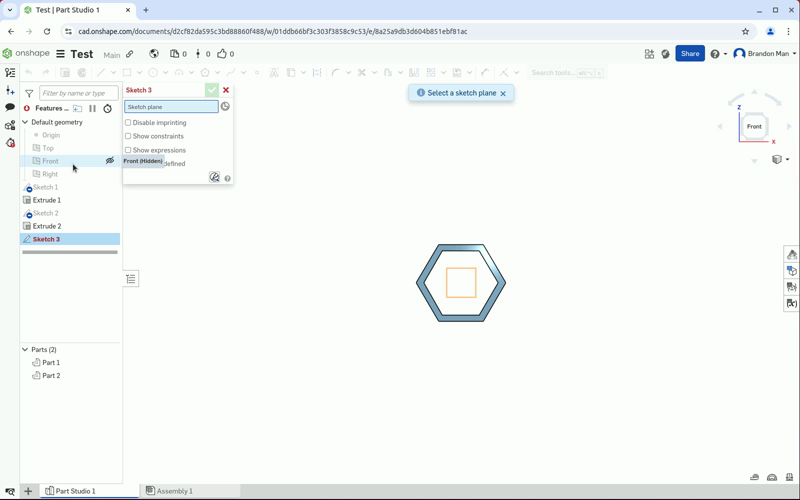
click(73, 163)
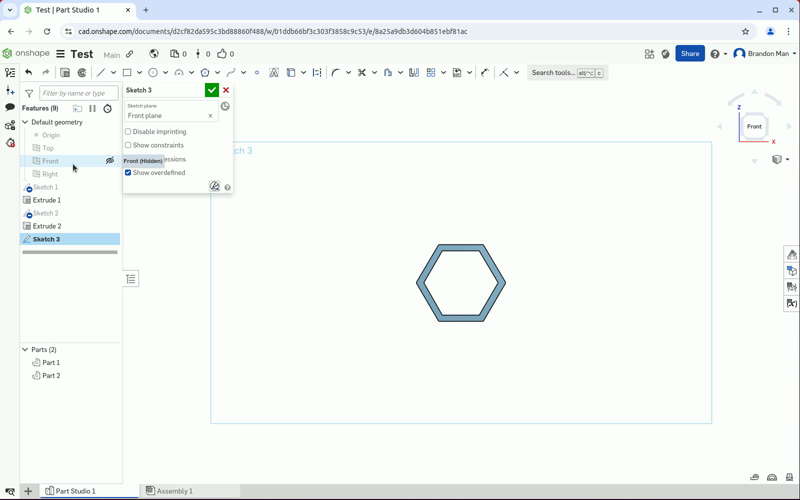
mouse_move(73, 352)
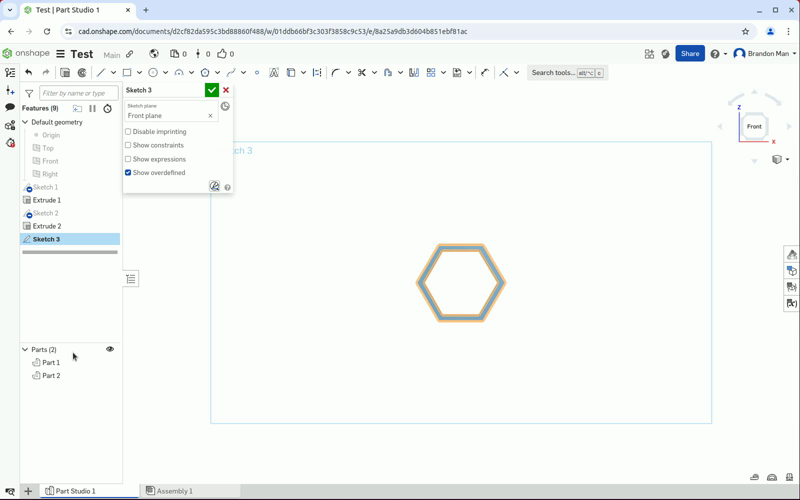
key(y)
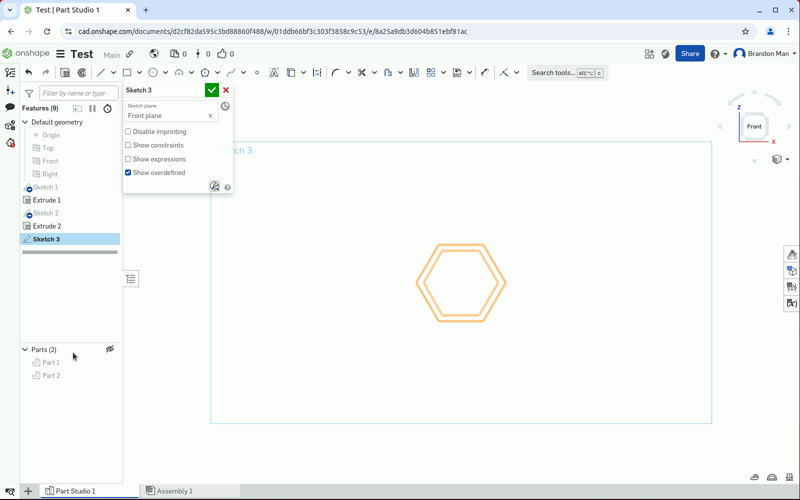
key(l)
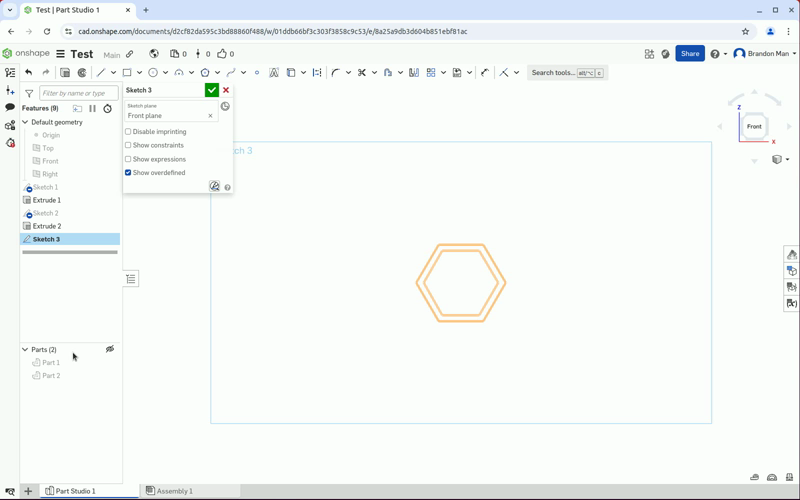
key_down(shift)
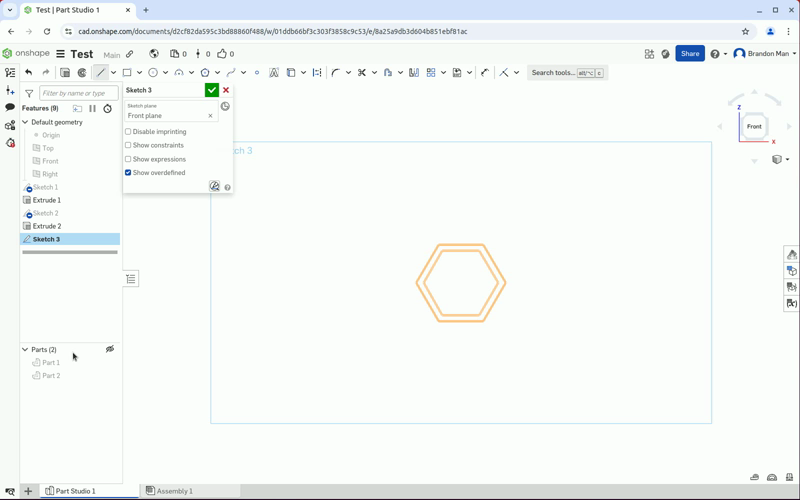
mouse_move(423, 282)
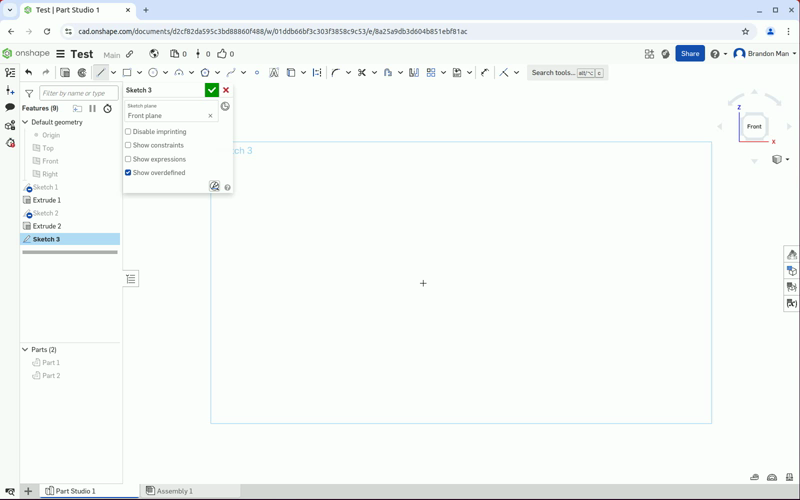
click(423, 282)
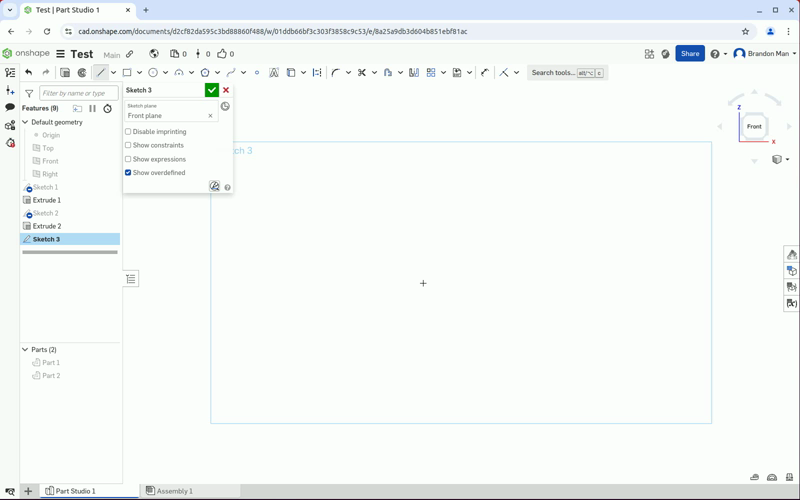
key_up(shift)
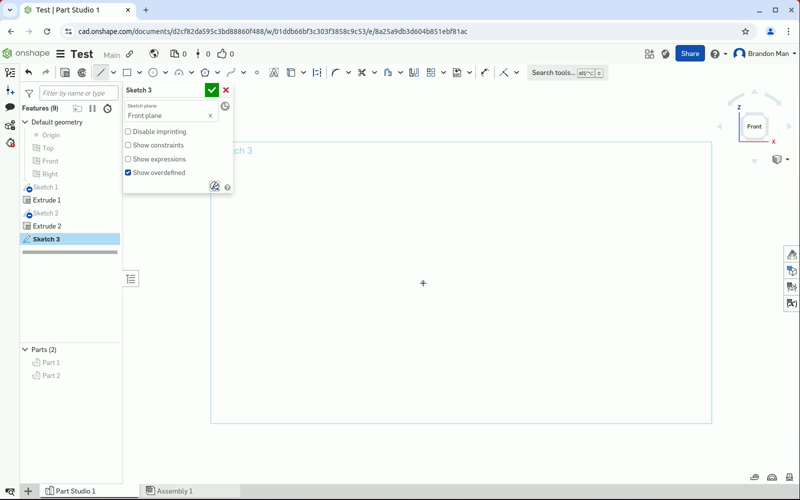
key_down(shift)
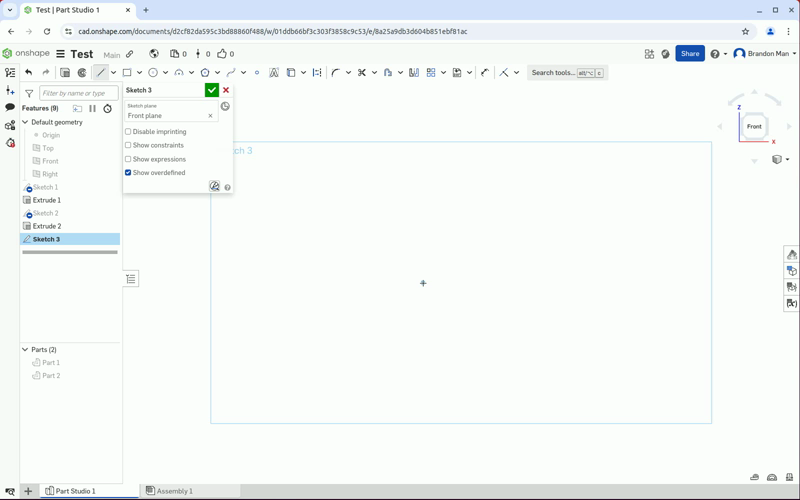
mouse_move(453, 282)
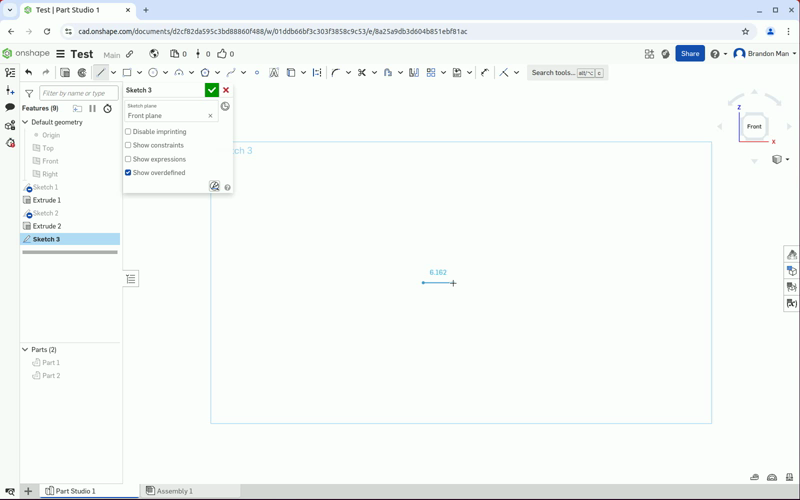
mouse_move(442, 315)
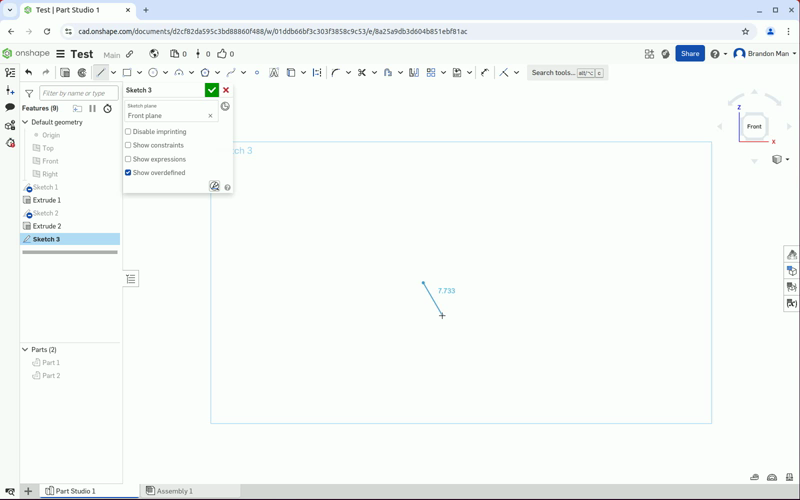
click(442, 315)
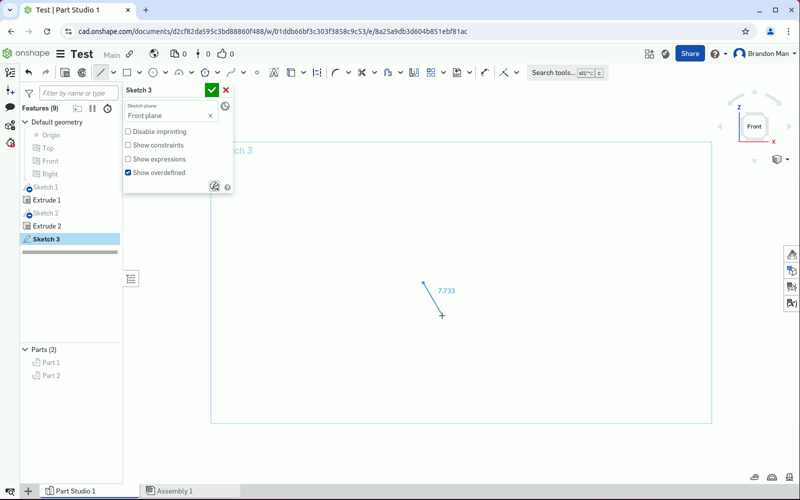
key_up(shift)
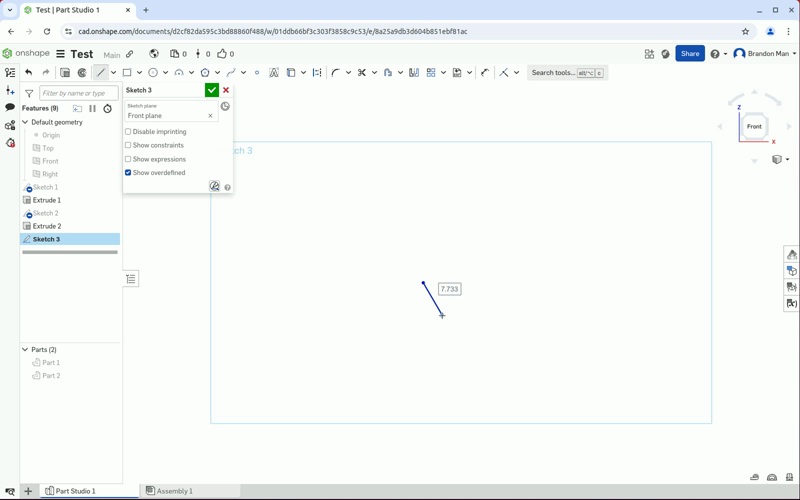
key_down(shift)
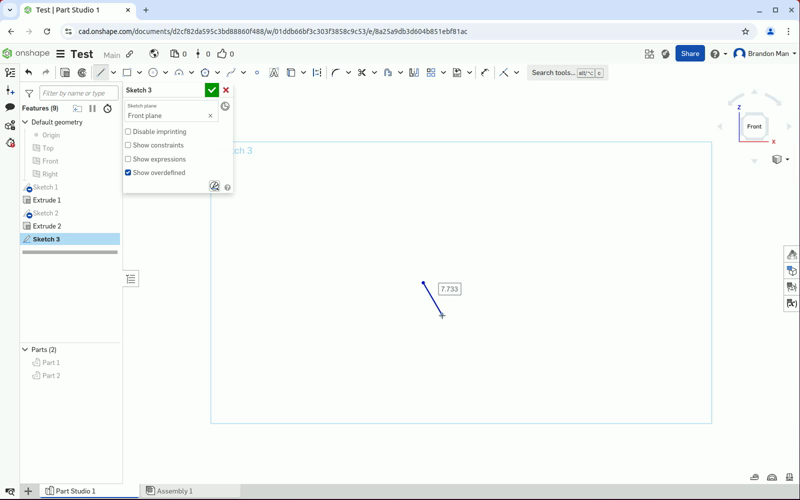
mouse_move(472, 315)
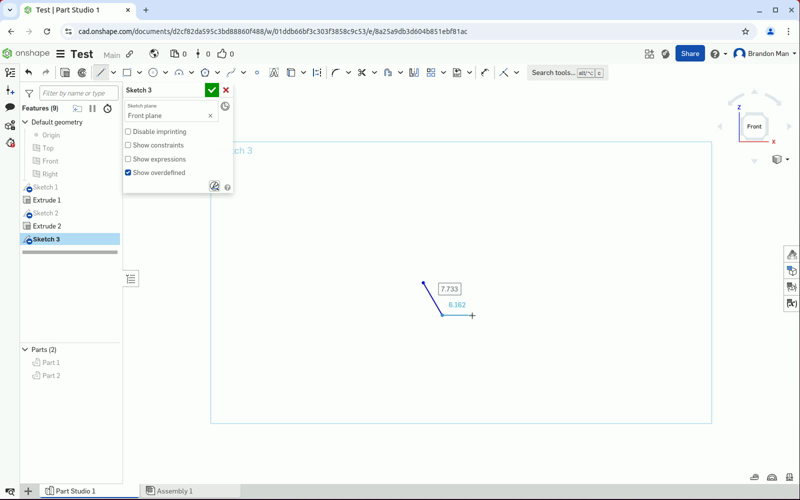
mouse_move(479, 315)
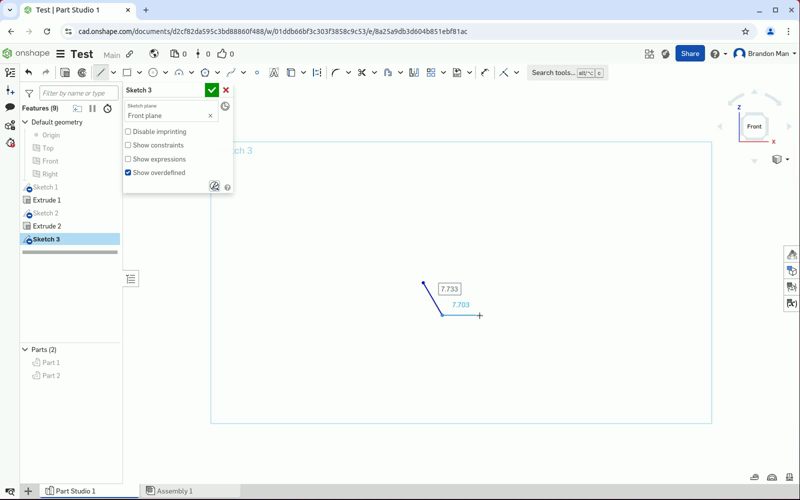
click(479, 315)
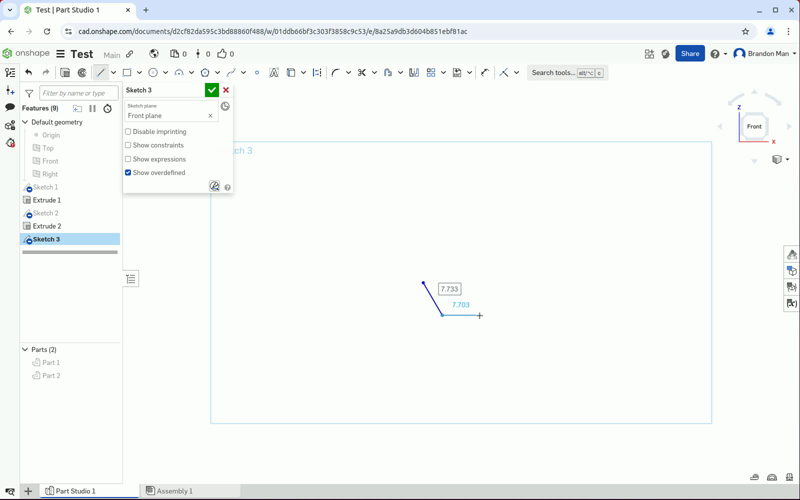
key_up(shift)
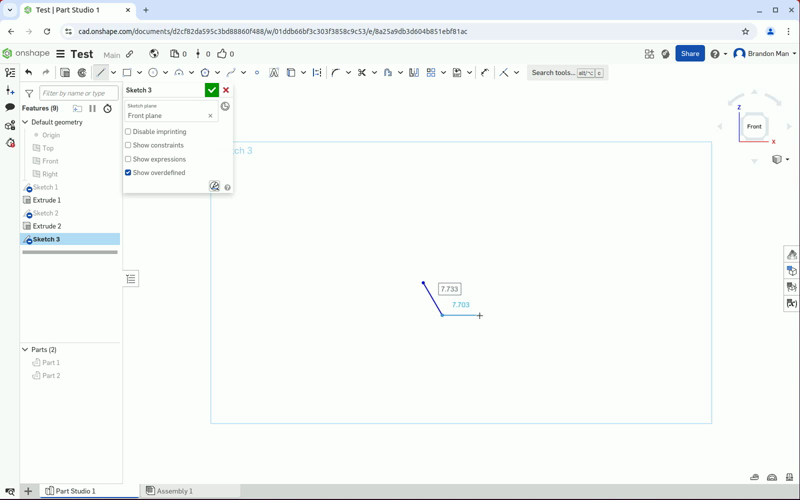
key_down(shift)
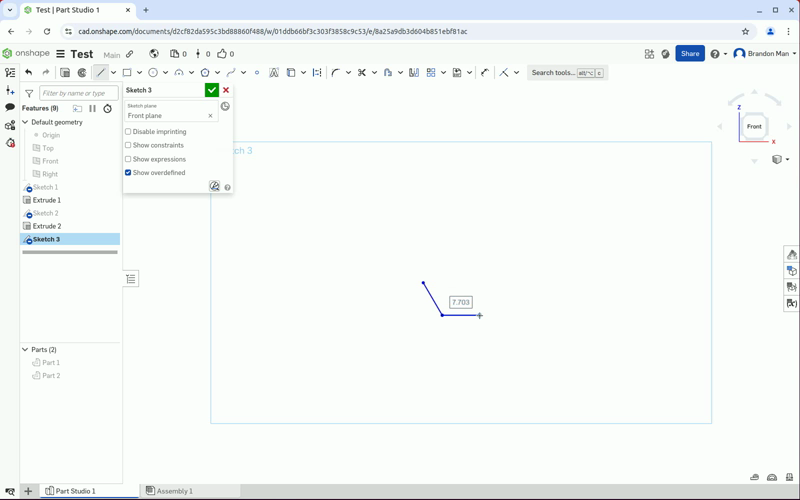
mouse_move(509, 315)
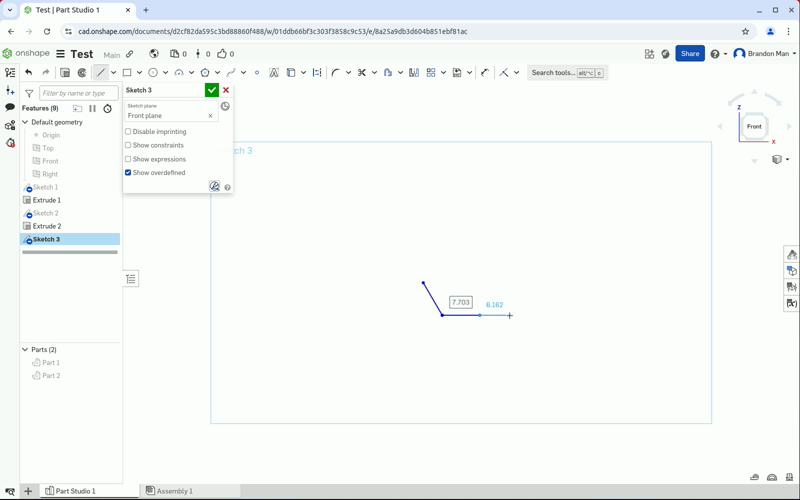
mouse_move(498, 282)
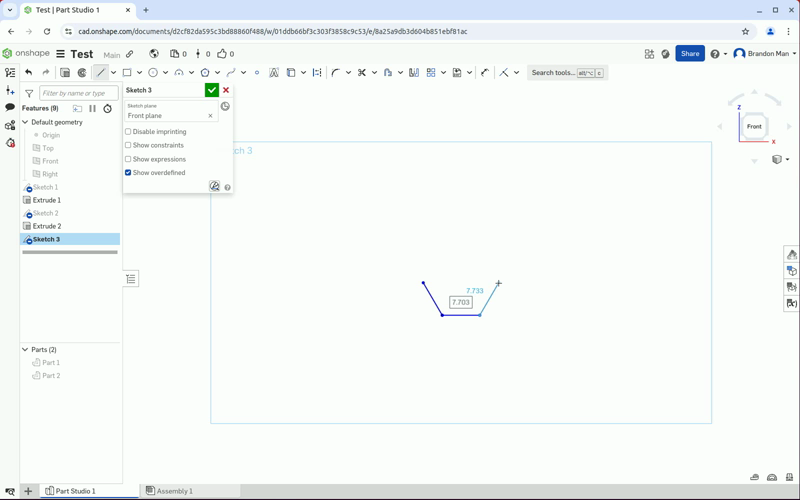
click(498, 282)
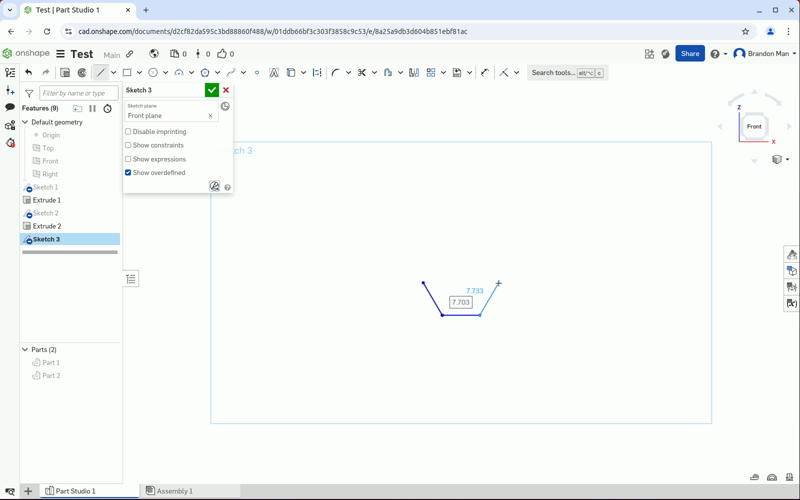
key_up(shift)
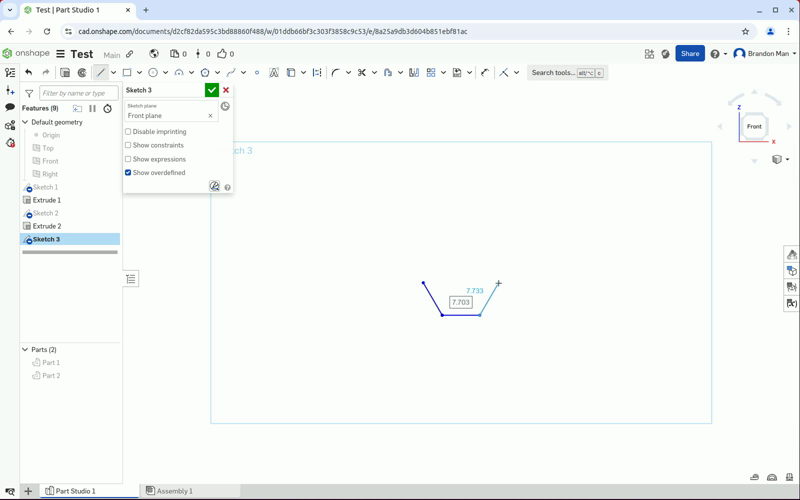
key_down(shift)
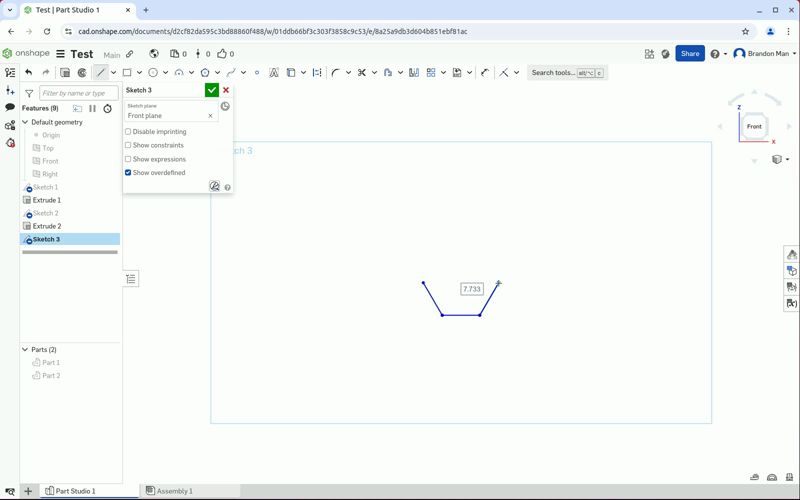
mouse_move(528, 282)
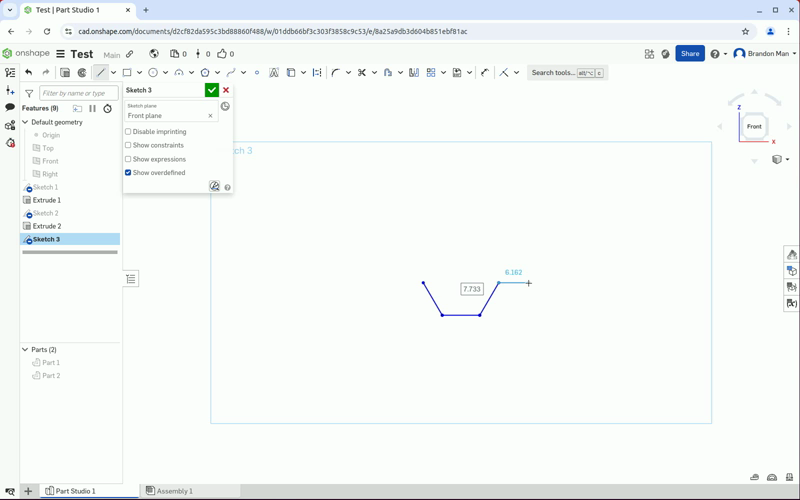
mouse_move(479, 250)
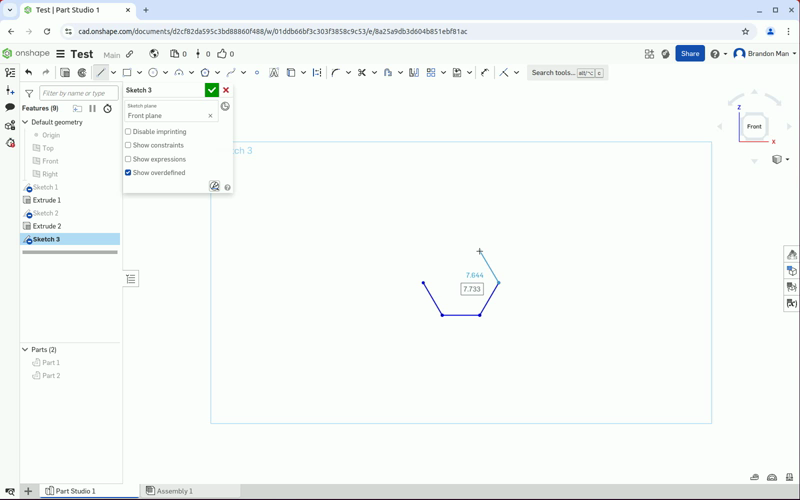
click(479, 250)
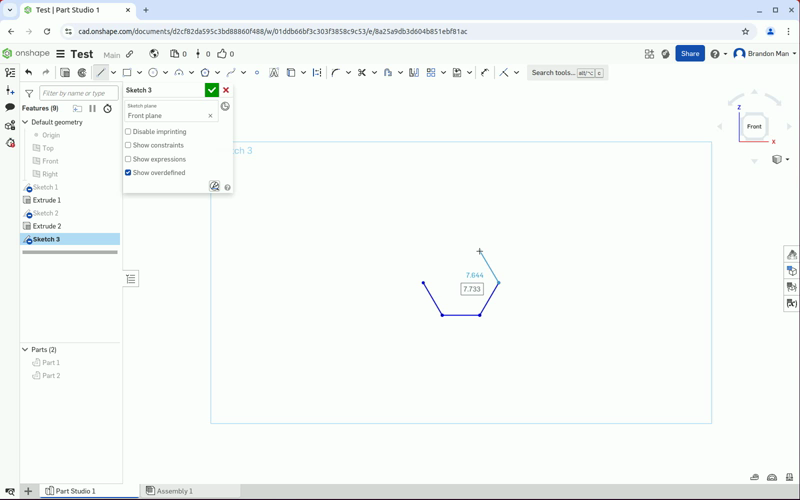
key_up(shift)
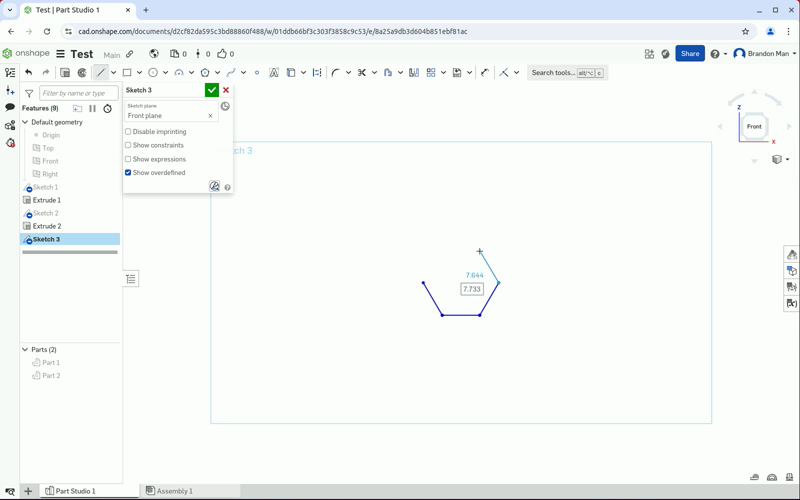
key_down(shift)
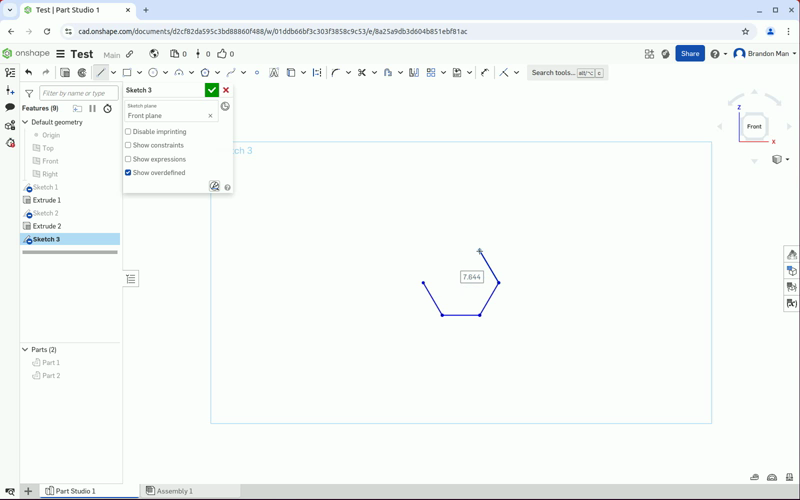
mouse_move(509, 250)
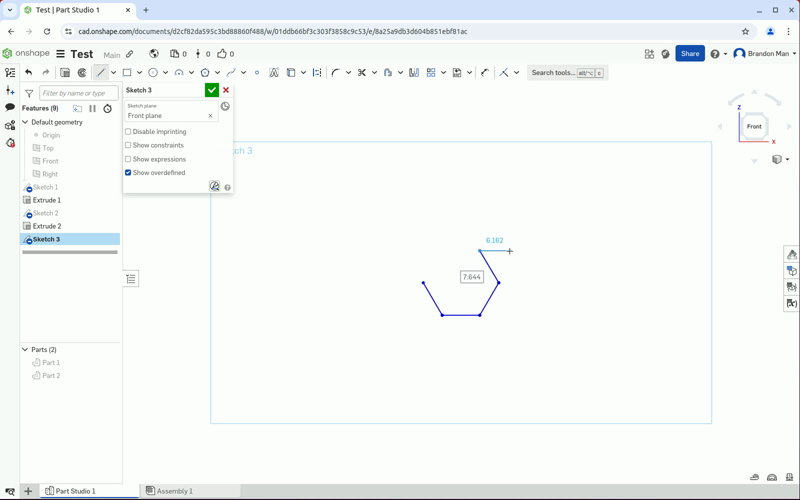
mouse_move(442, 250)
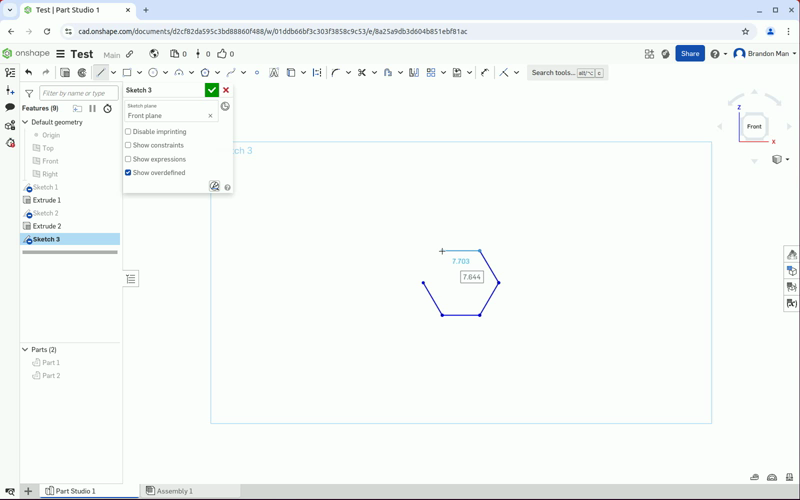
click(442, 250)
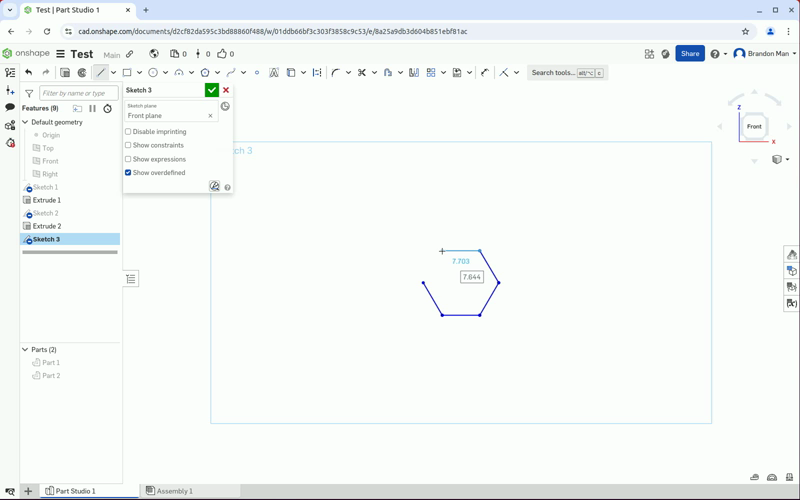
key_up(shift)
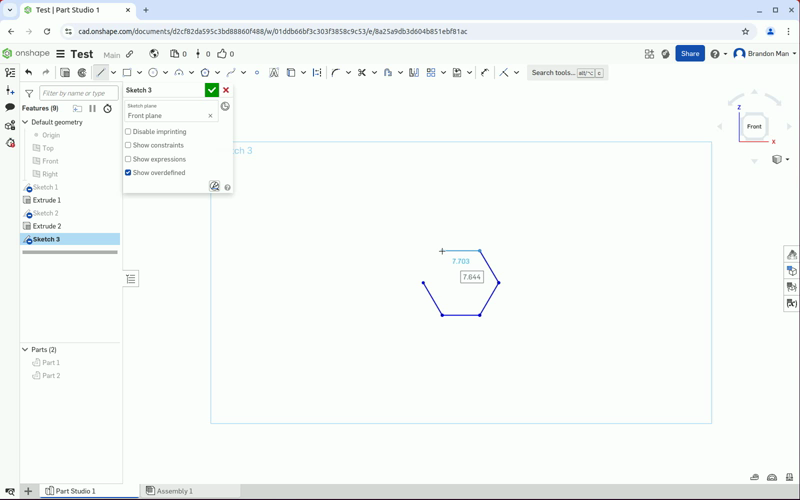
mouse_move(472, 250)
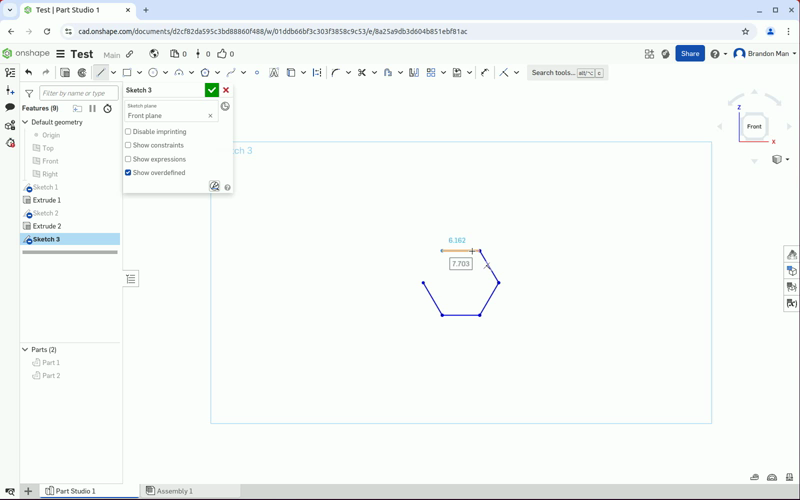
key_down(shift)
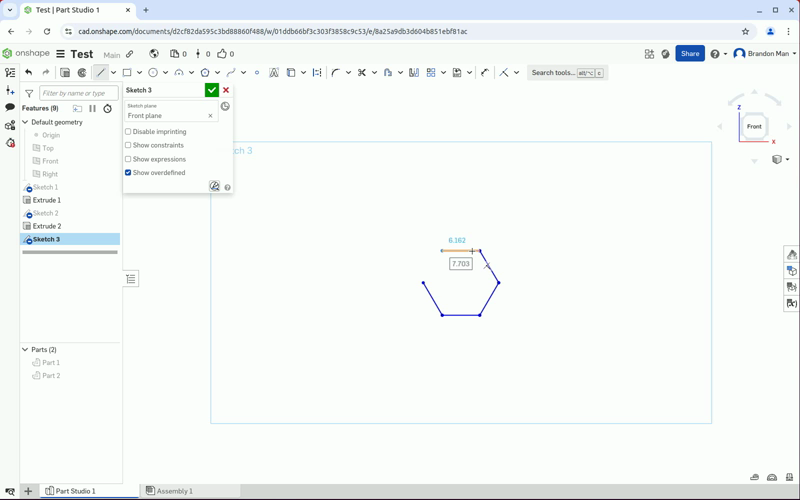
mouse_move(423, 282)
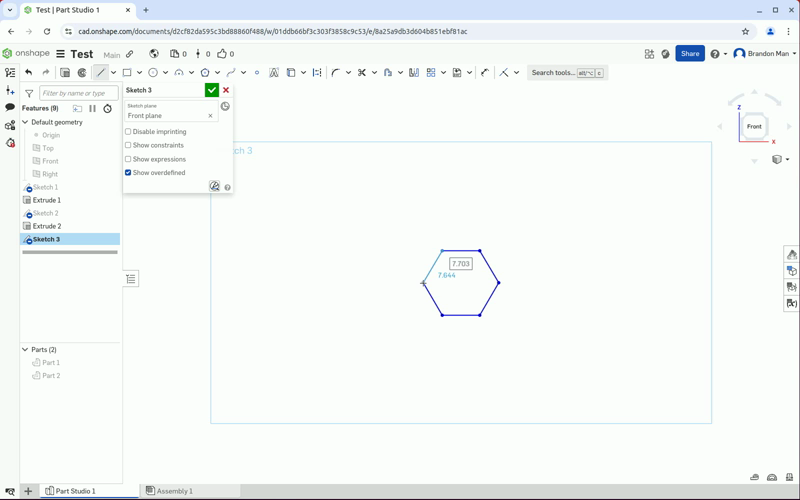
key_up(shift)
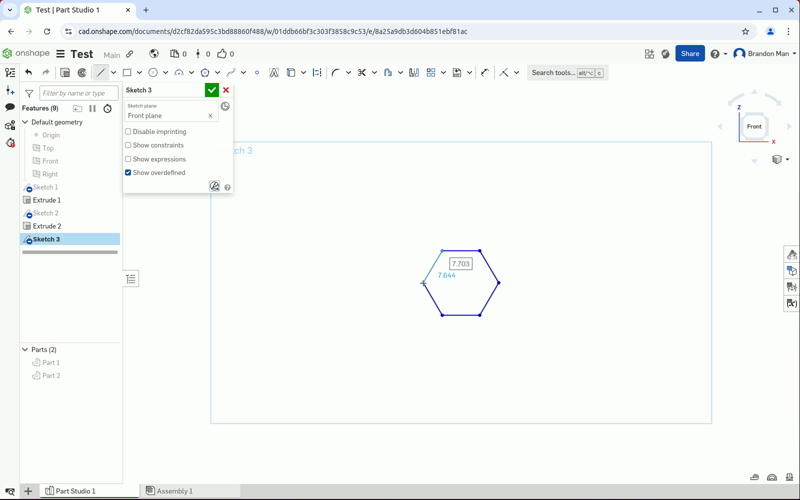
click(423, 282)
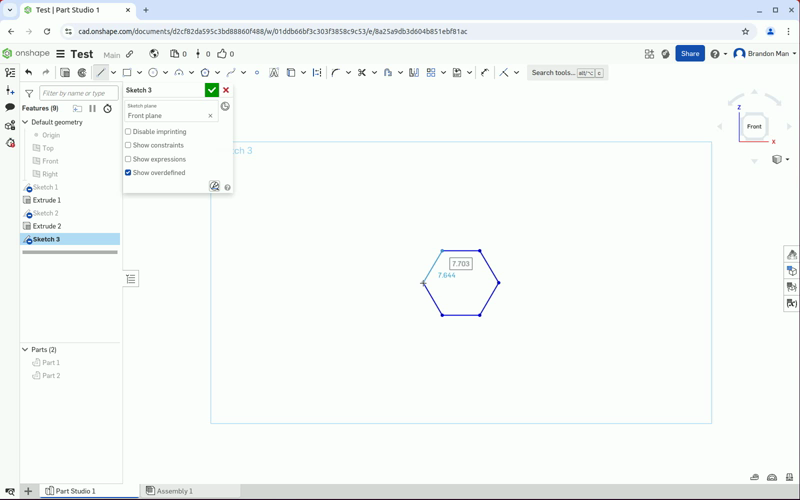
key(esc)
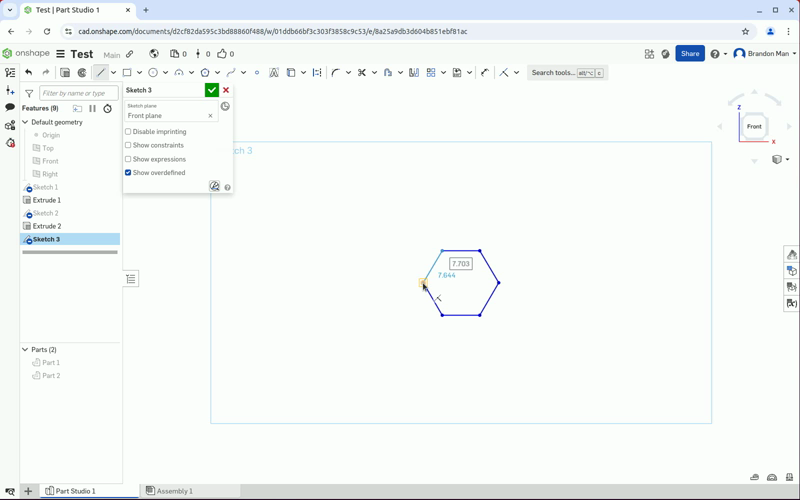
mouse_move(476, 274)
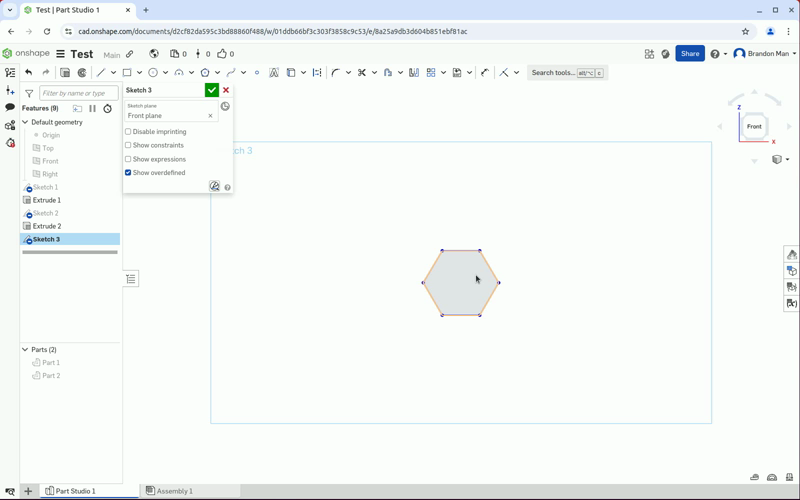
click(476, 274)
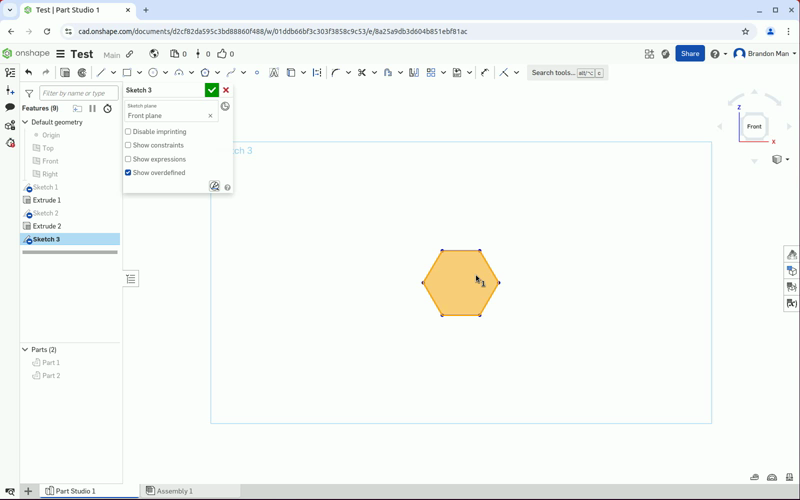
mouse_move(73, 352)
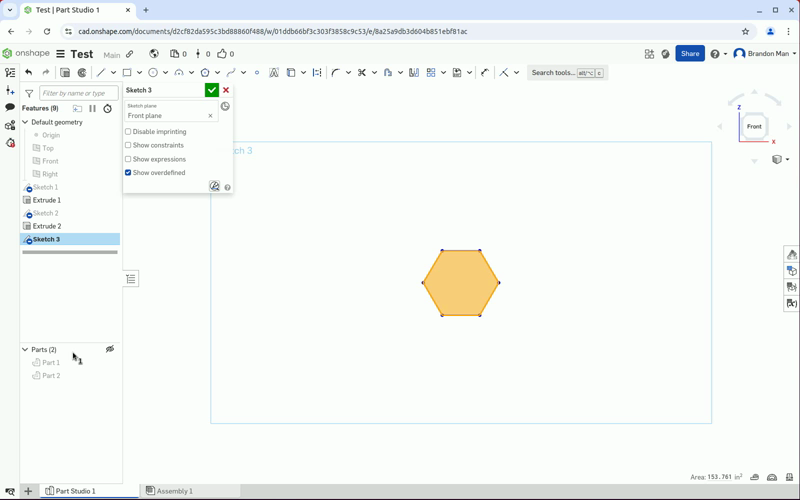
key(shift+y)
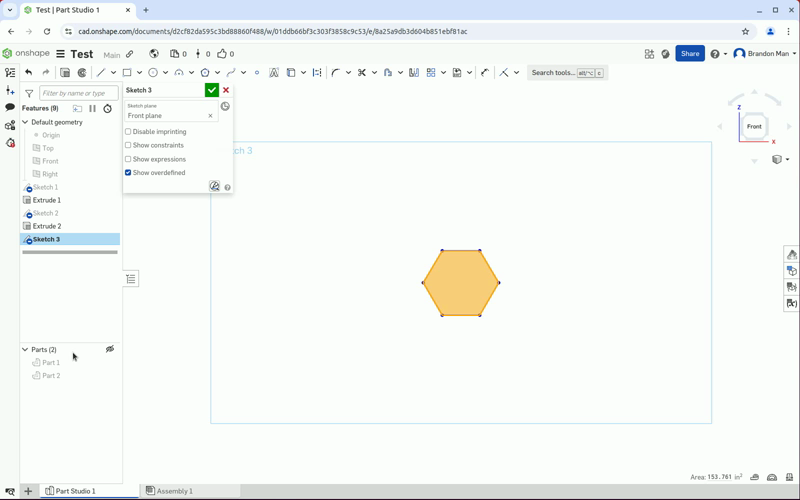
key(shift+e)
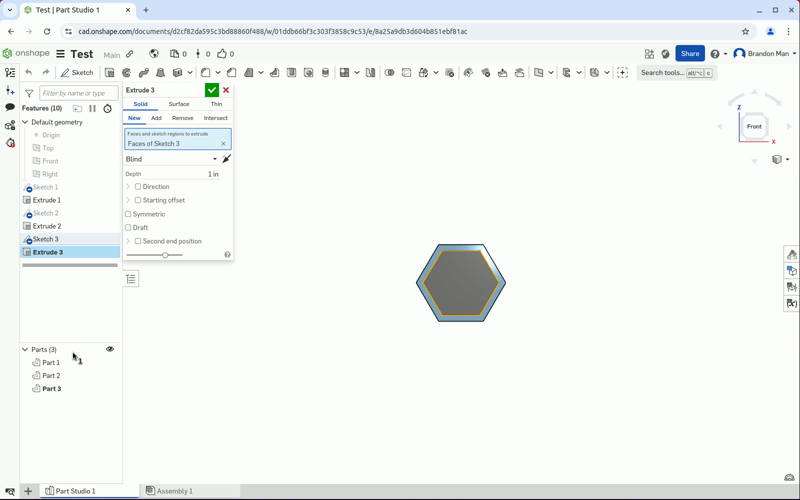
mouse_move(143, 106)
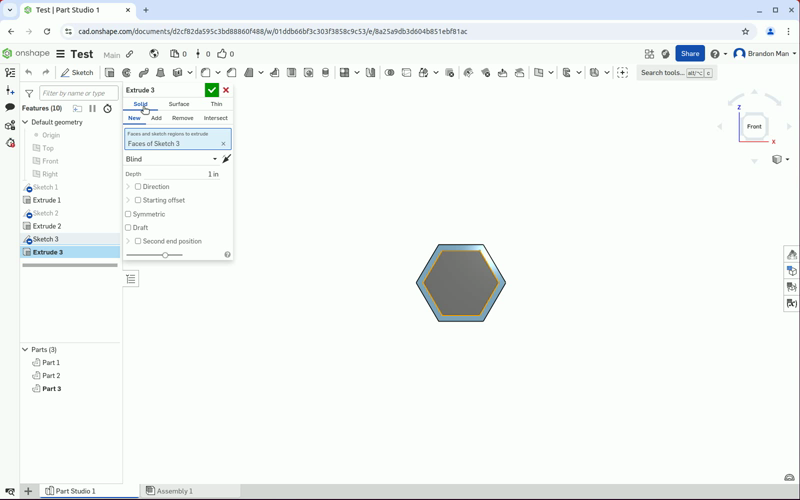
click(143, 106)
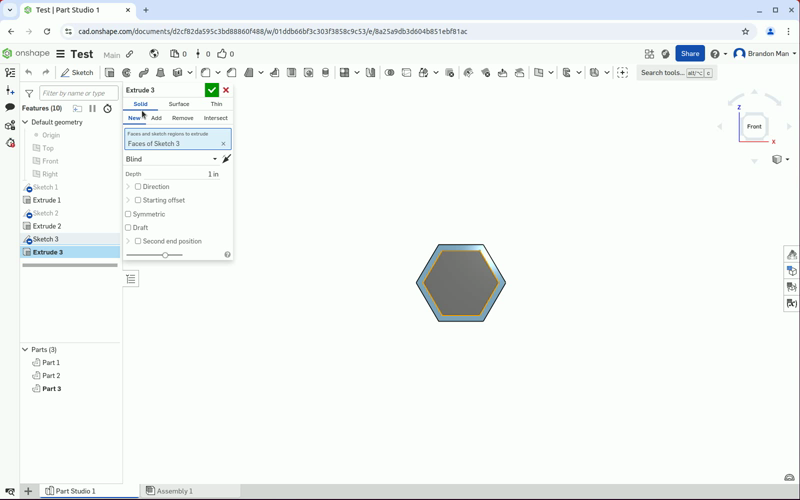
mouse_move(137, 120)
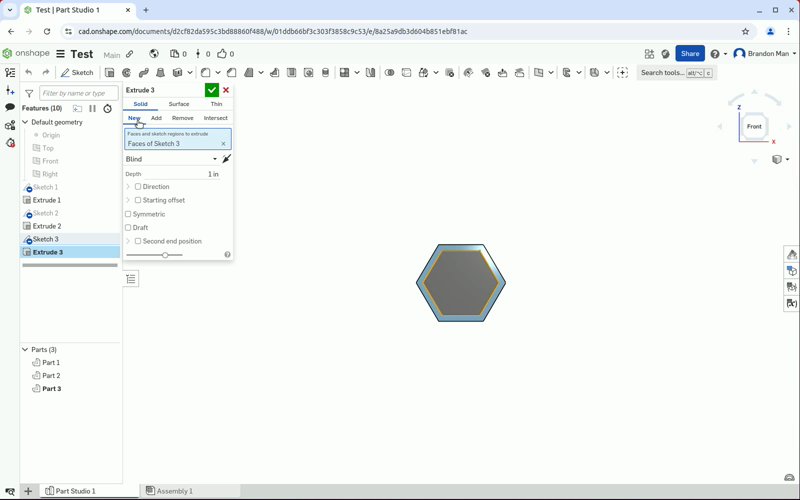
click(137, 120)
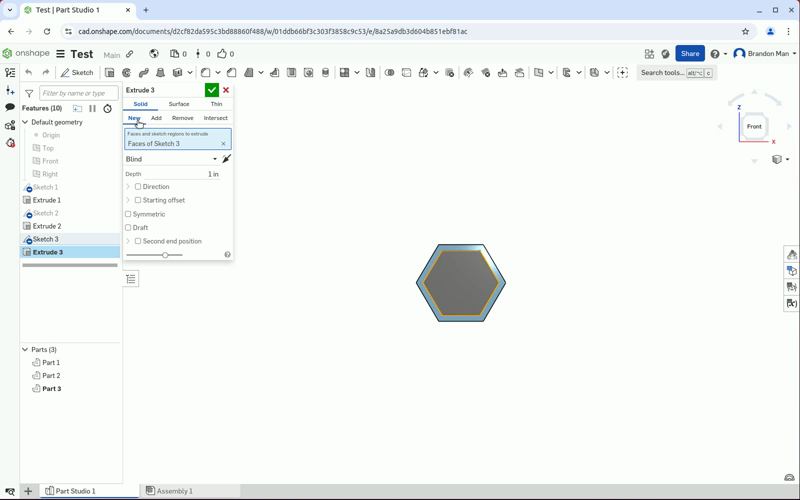
key(tab, 4)
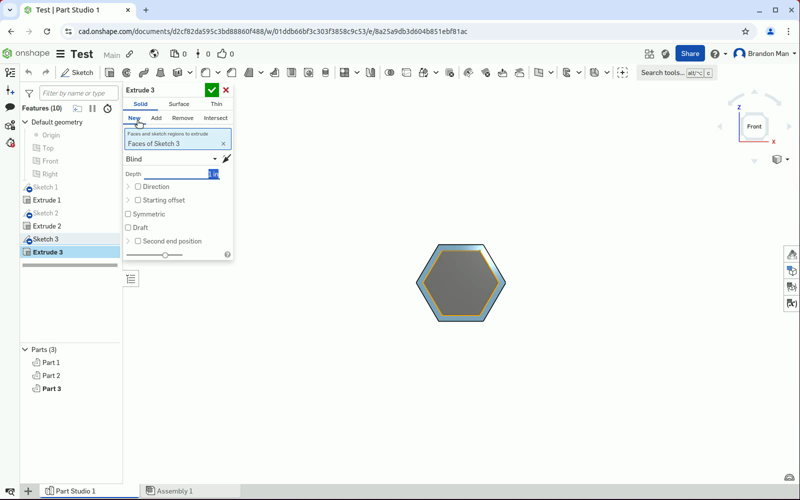
text(1.204)
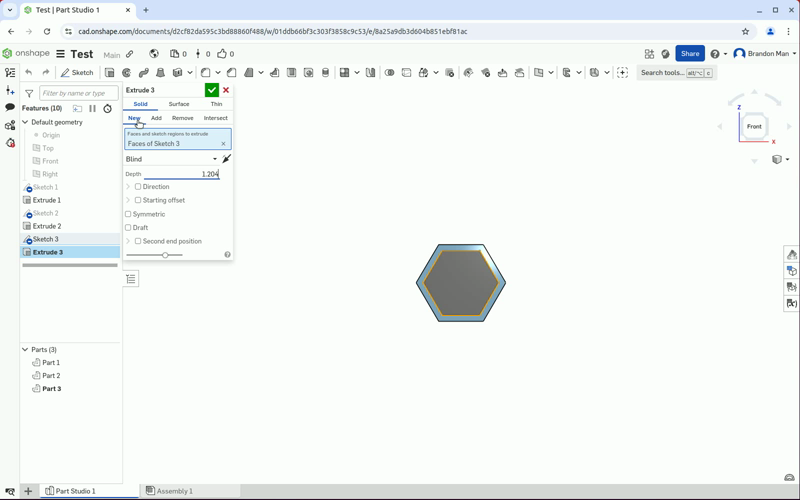
key(enter)
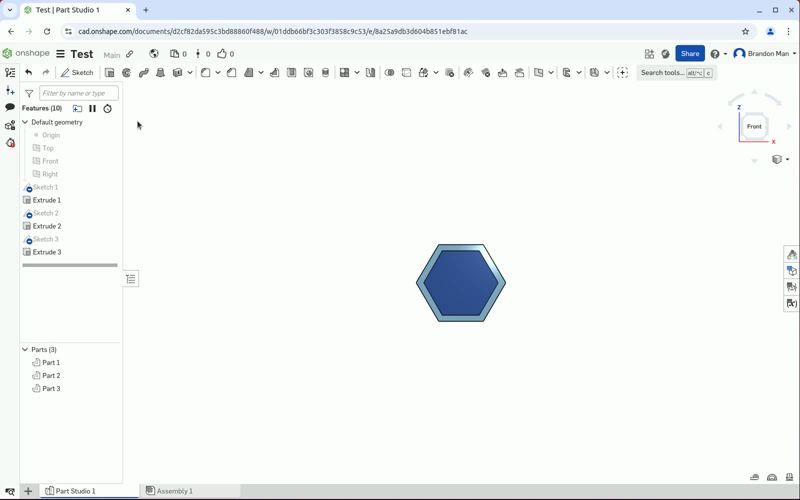
key(shift+h)
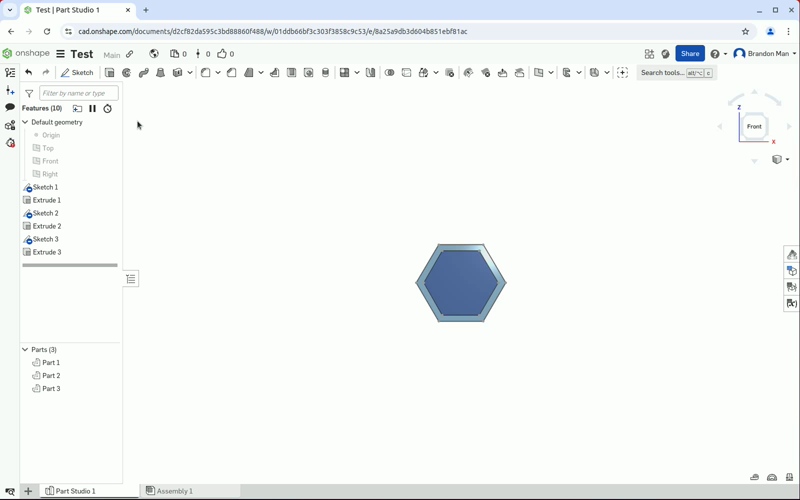
key(shift+h)
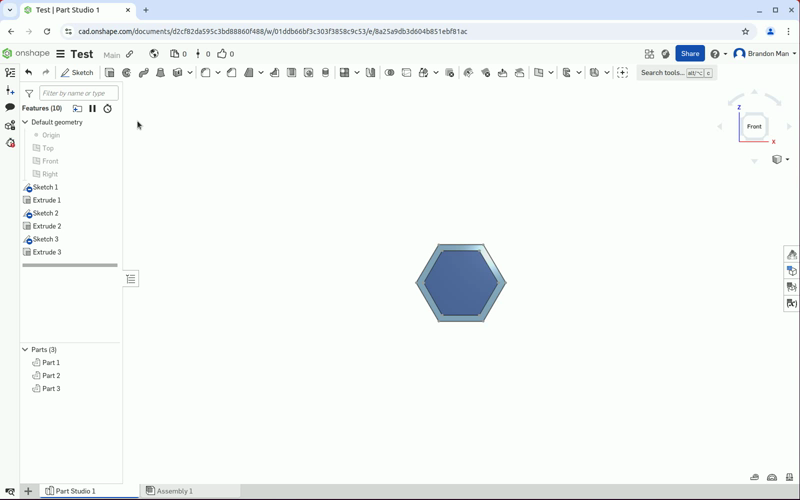
key(shift+7)
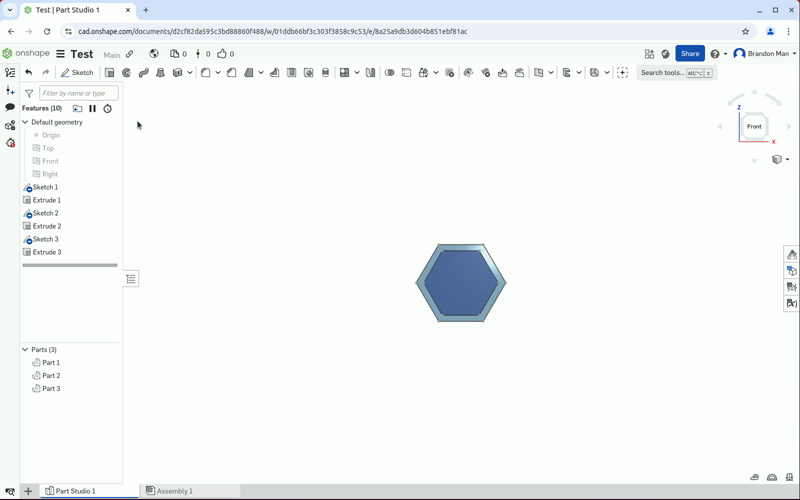
key(left, 2)
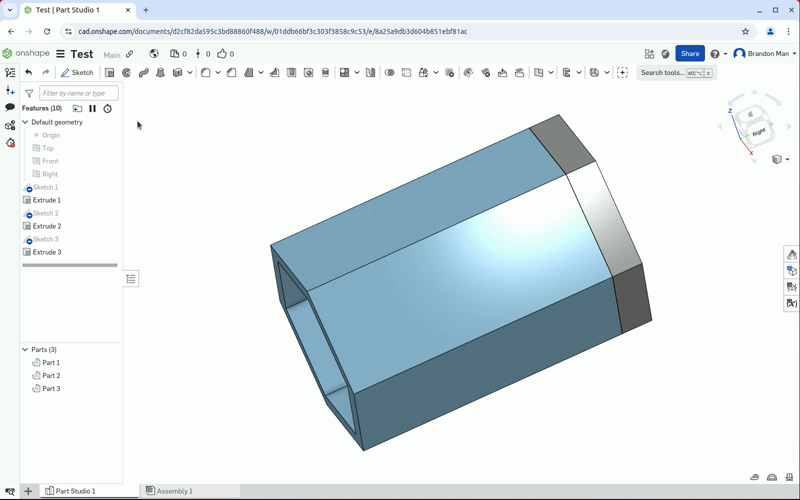
key(down, 2)
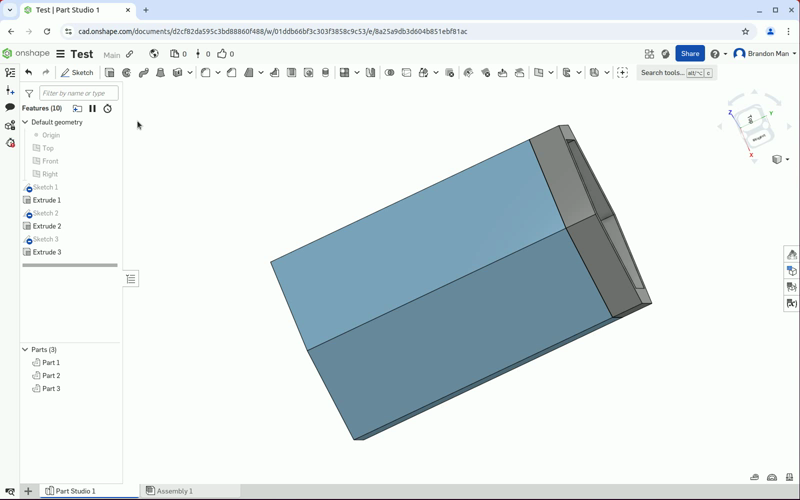
key(up, 2)
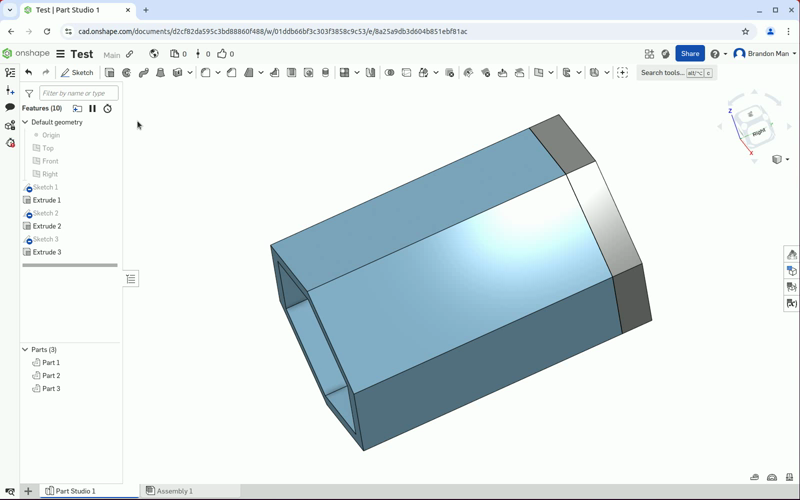
key(right, 2)
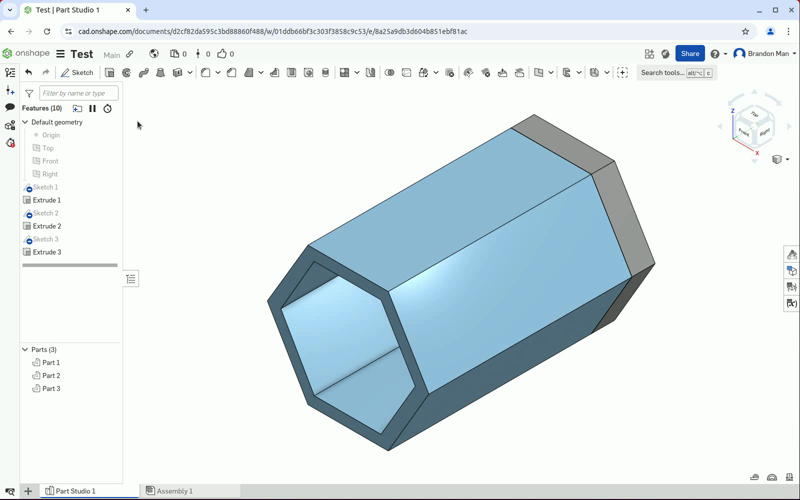
mouse_move(73, 189)
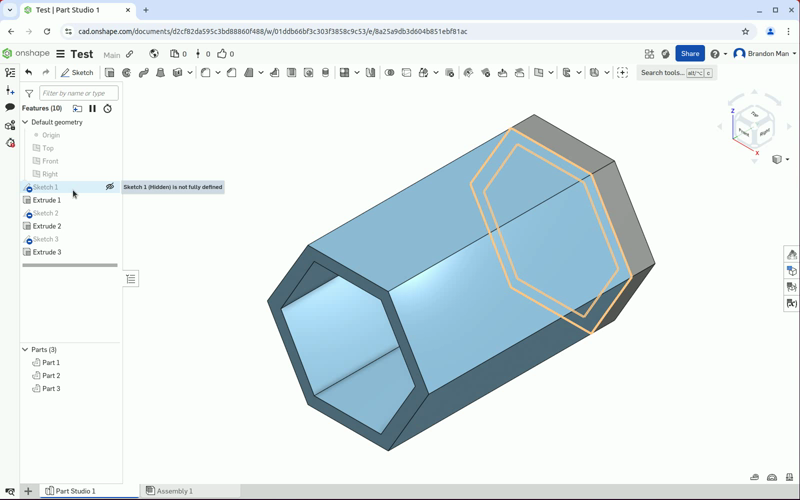
click(73, 189)